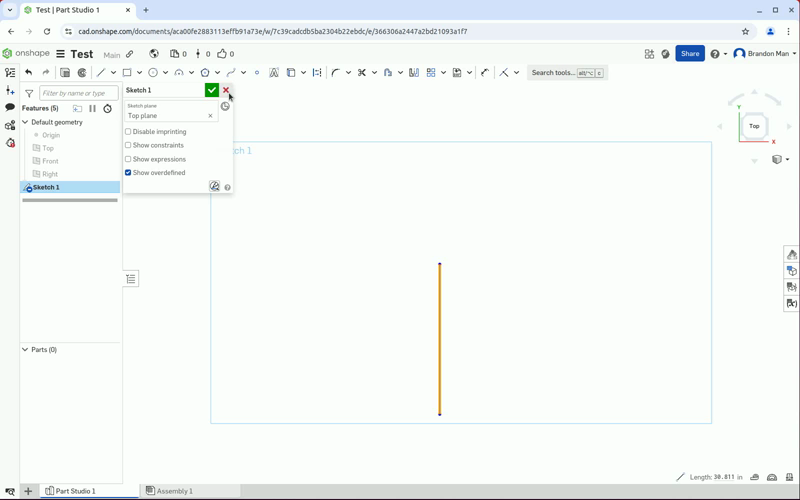
key(shift+h)
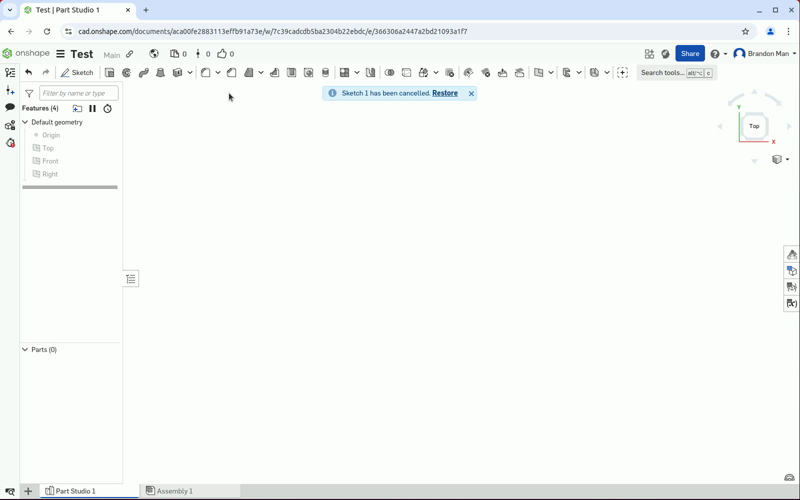
mouse_move(73, 352)
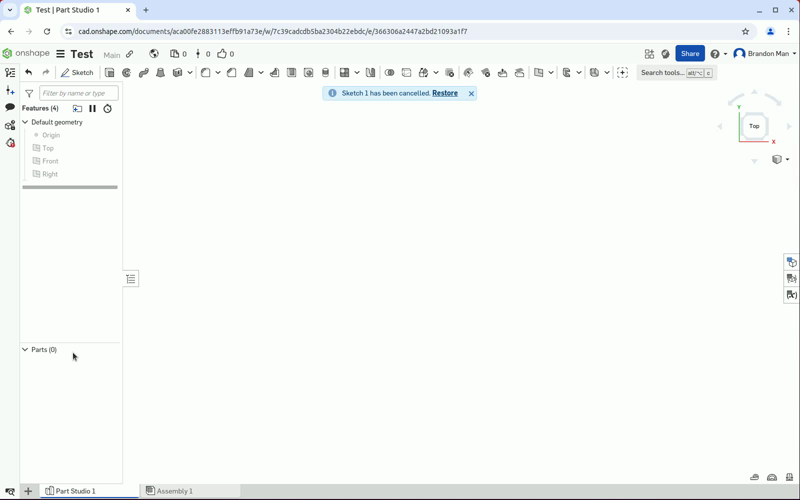
key(y)
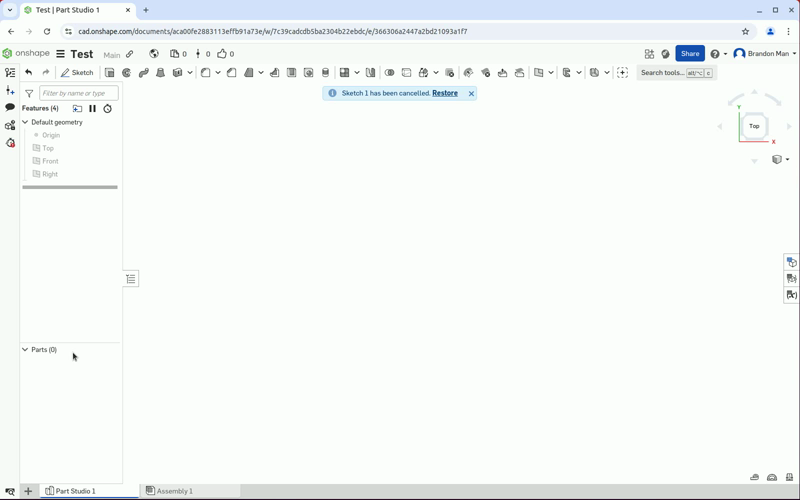
key(shift+p)
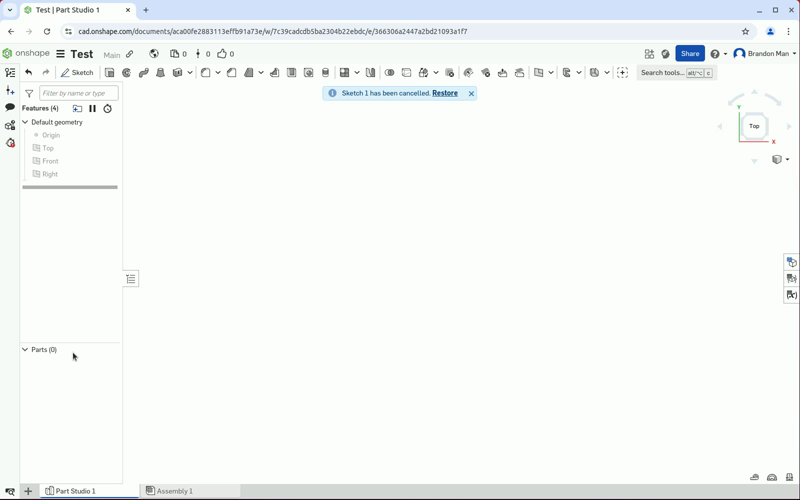
key(space)
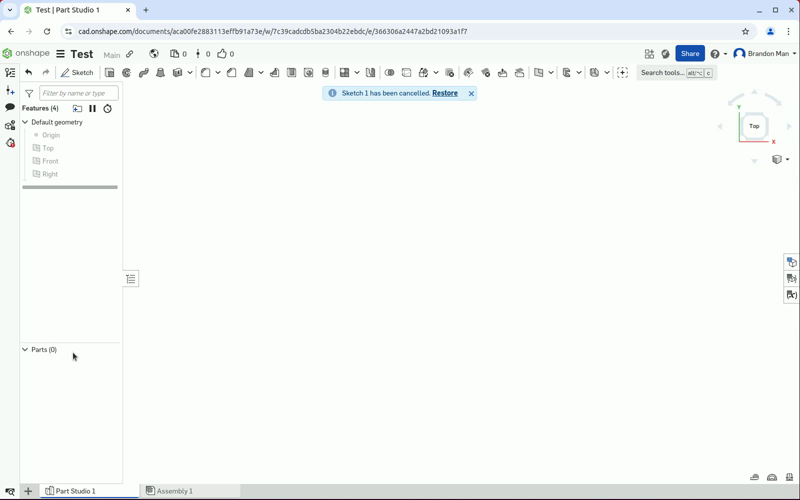
key_down(shift)
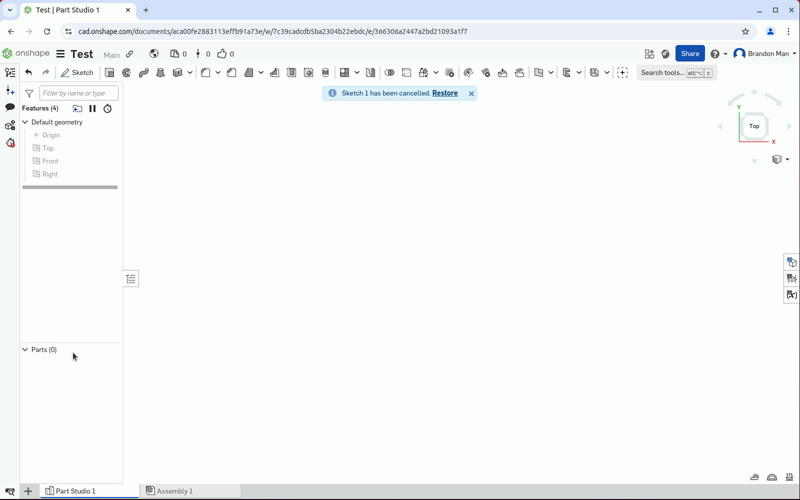
key(up)
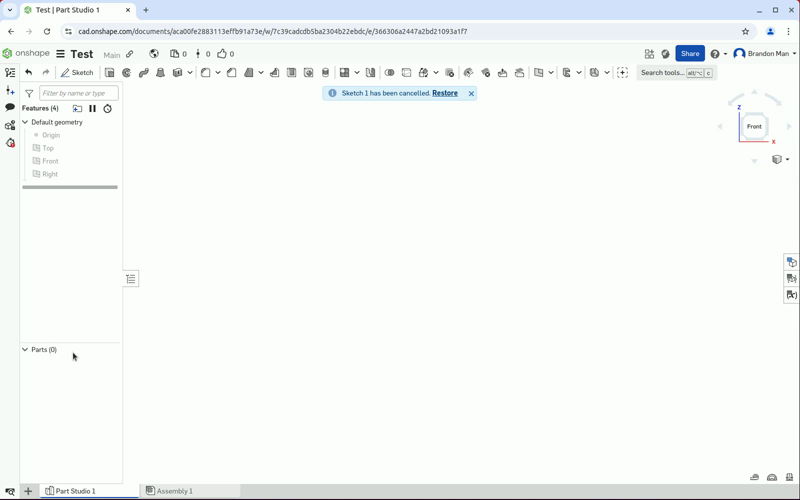
key_up(shift)
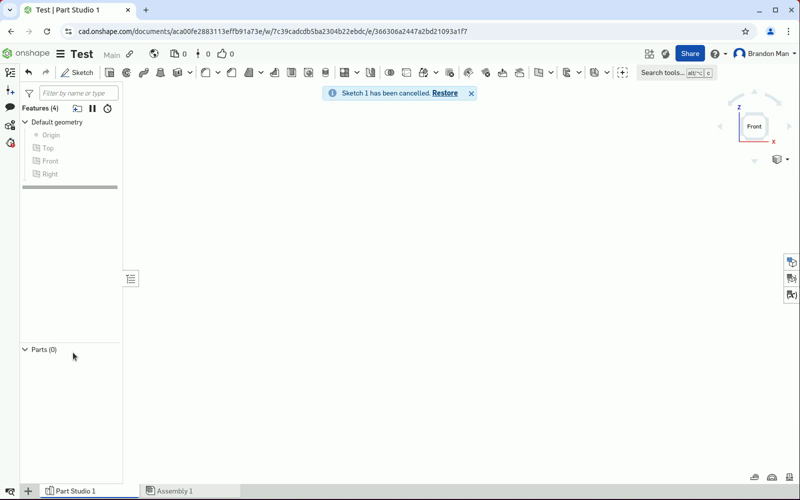
mouse_move(73, 352)
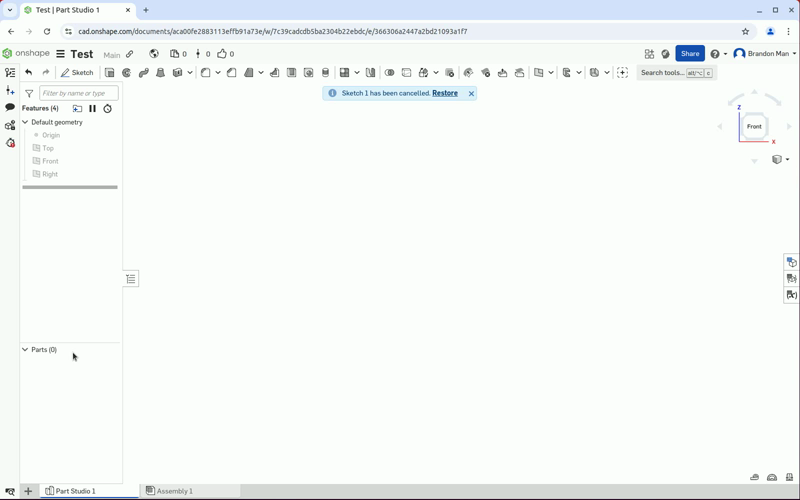
key(shift+y)
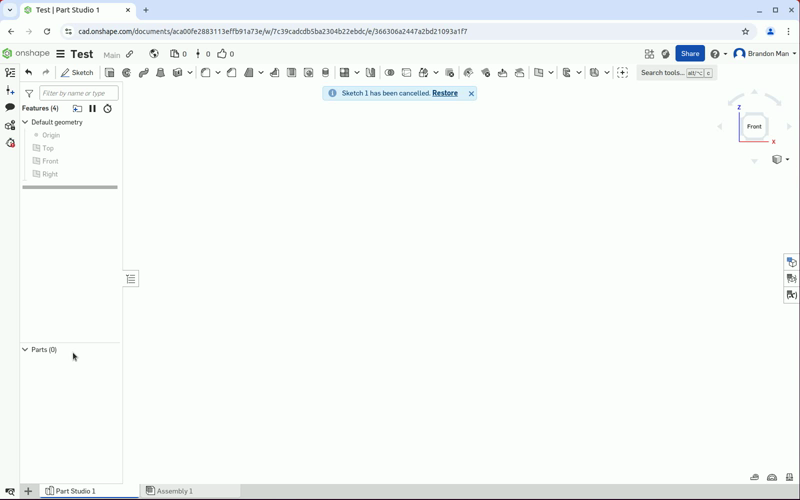
key(shift+s)
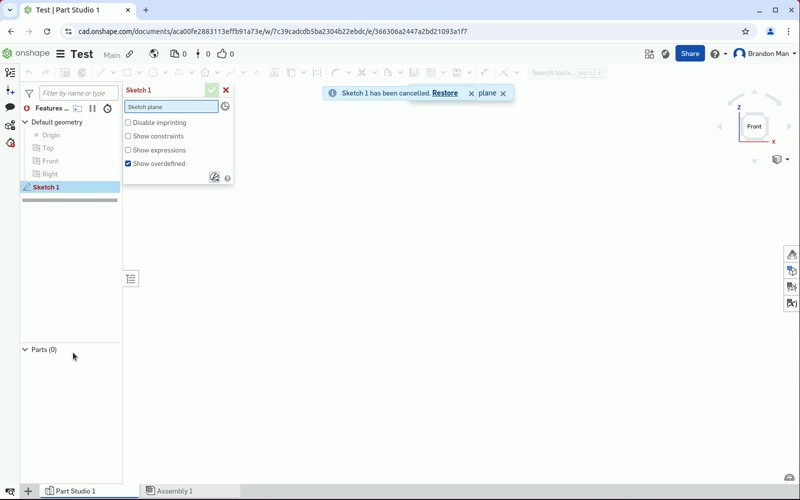
mouse_move(73, 163)
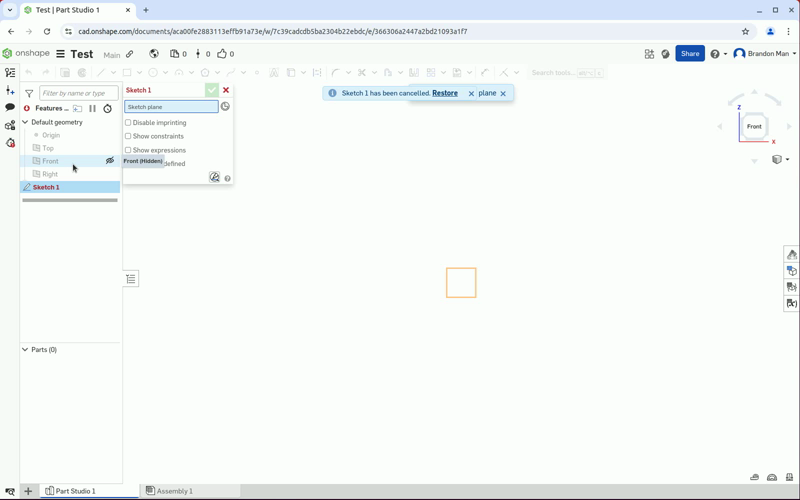
click(73, 163)
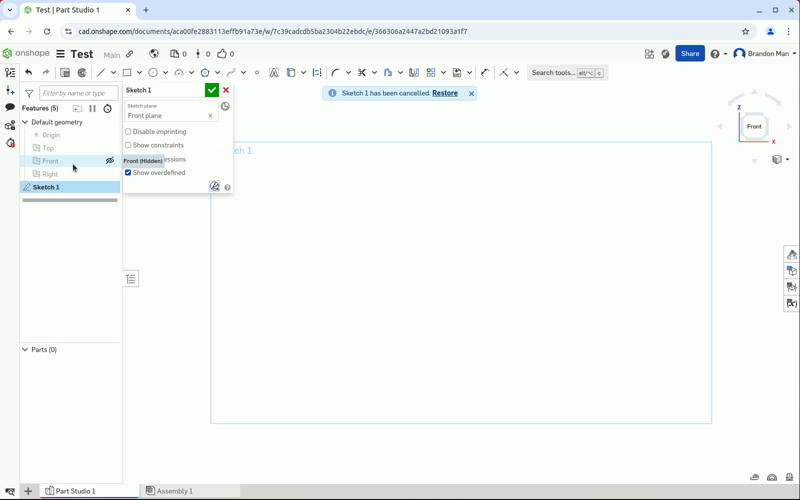
mouse_move(73, 352)
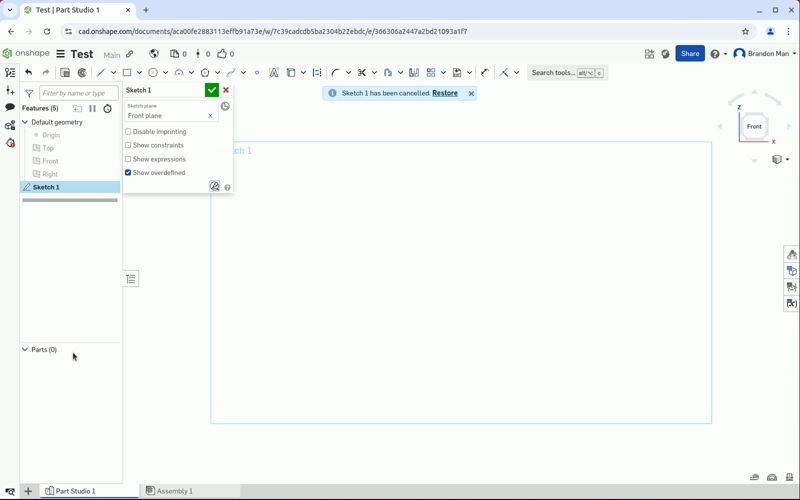
key(y)
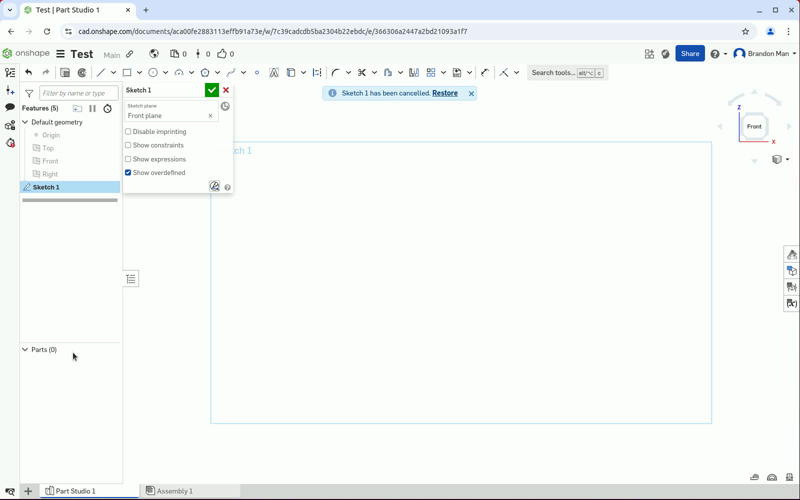
key(l)
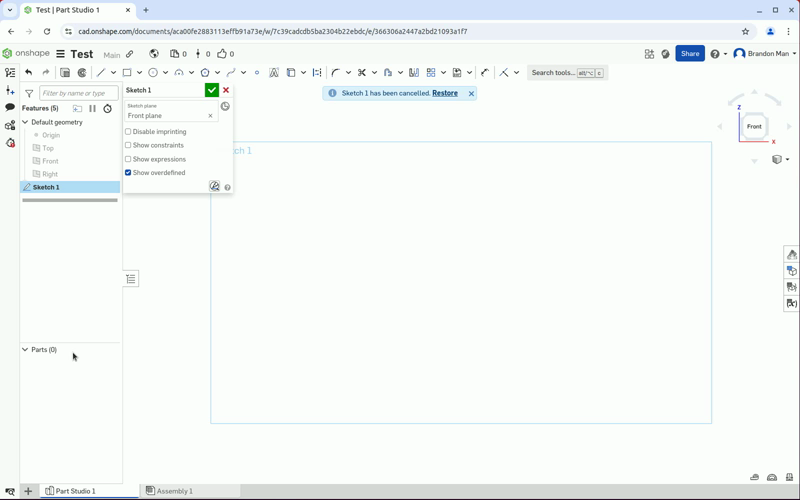
key_down(shift)
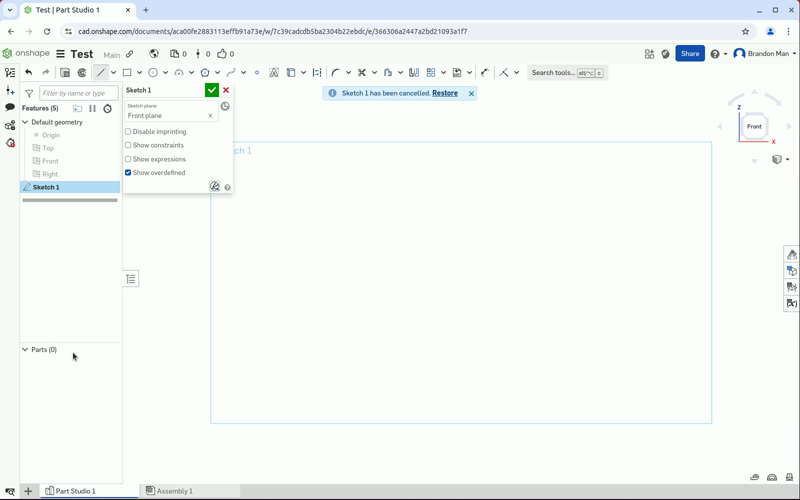
mouse_move(460, 282)
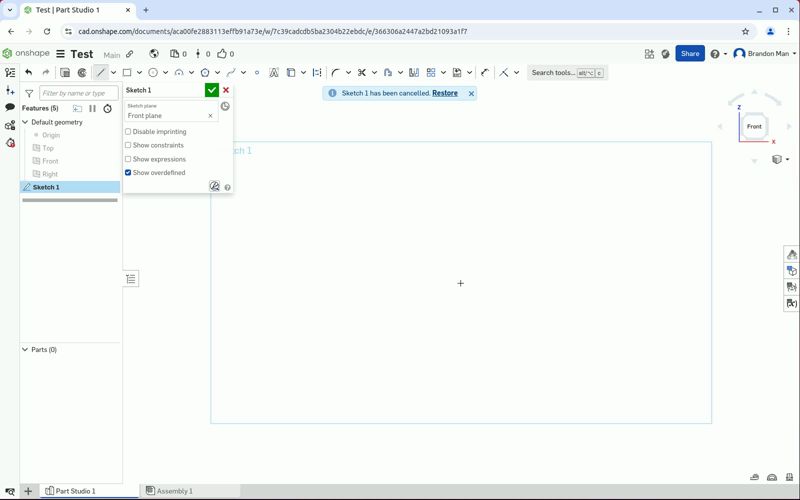
click(460, 282)
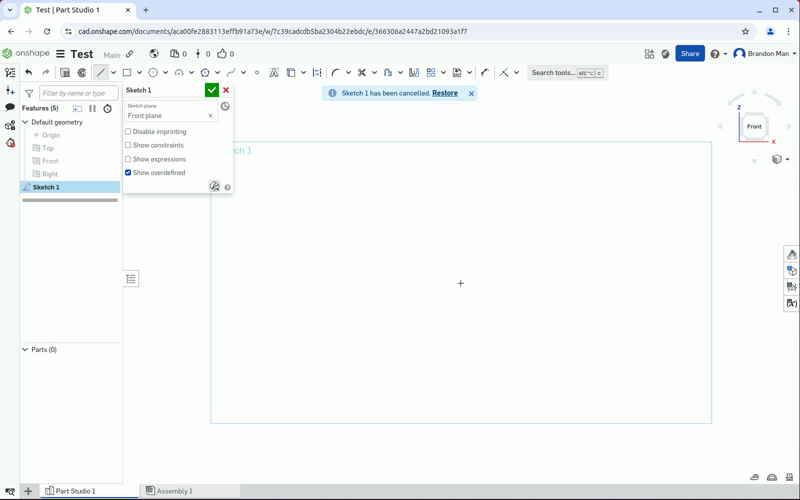
key_up(shift)
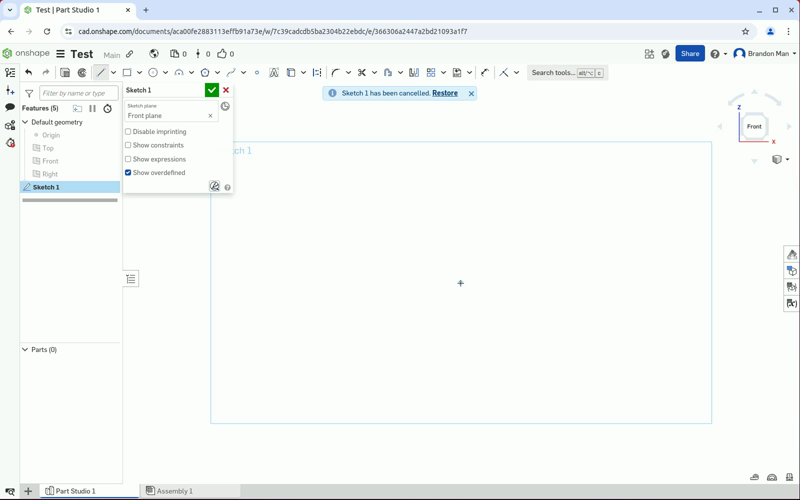
key_down(shift)
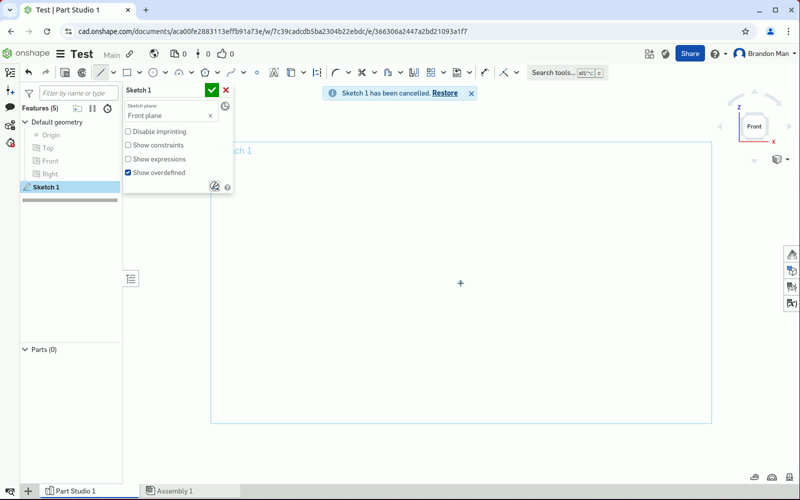
mouse_move(556, 282)
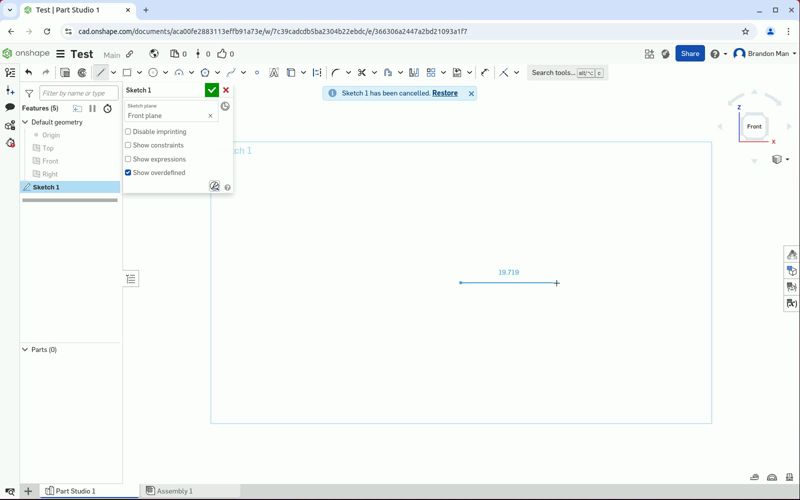
click(556, 282)
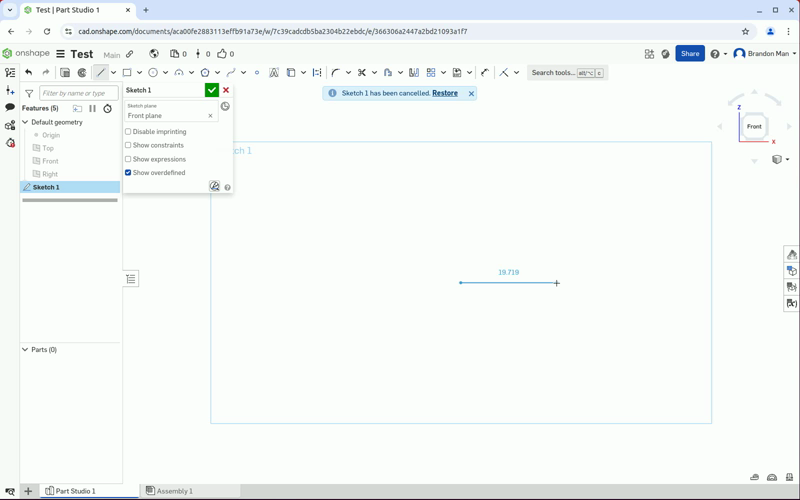
key_up(shift)
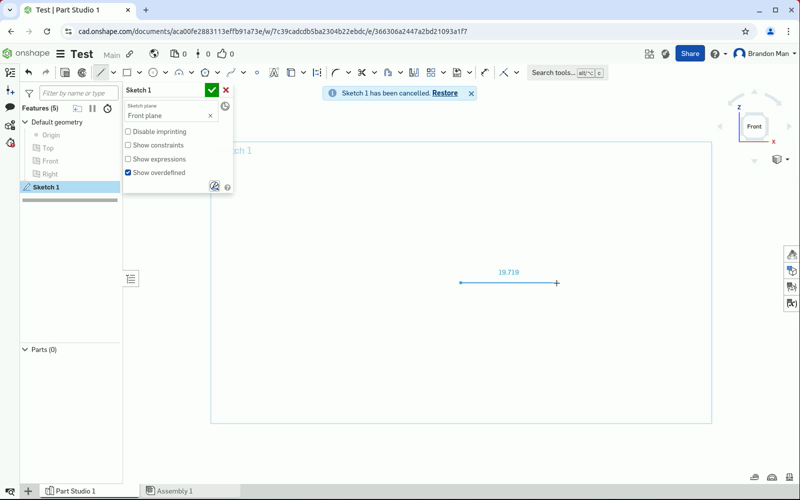
key_down(shift)
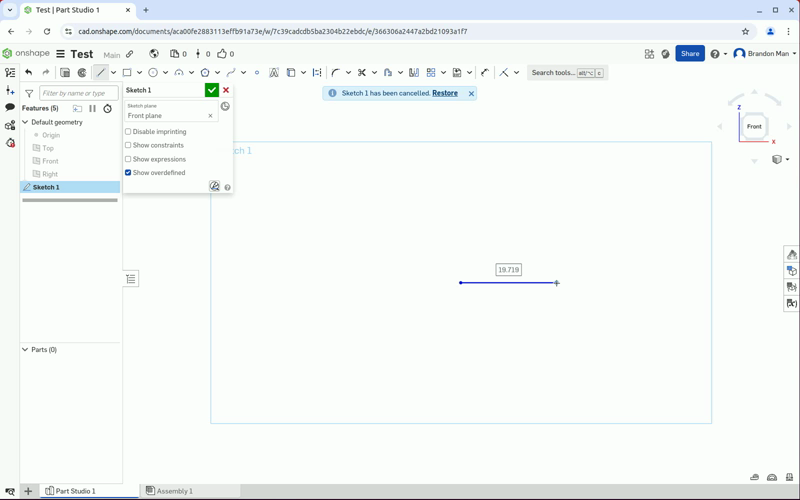
mouse_move(556, 170)
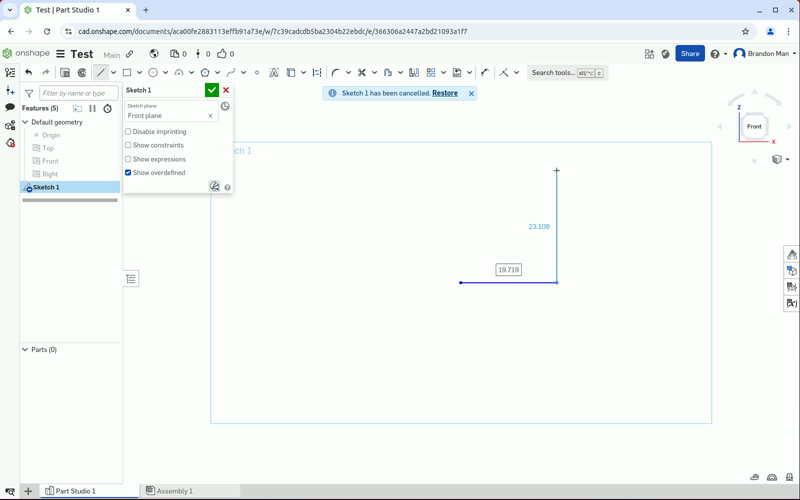
click(556, 170)
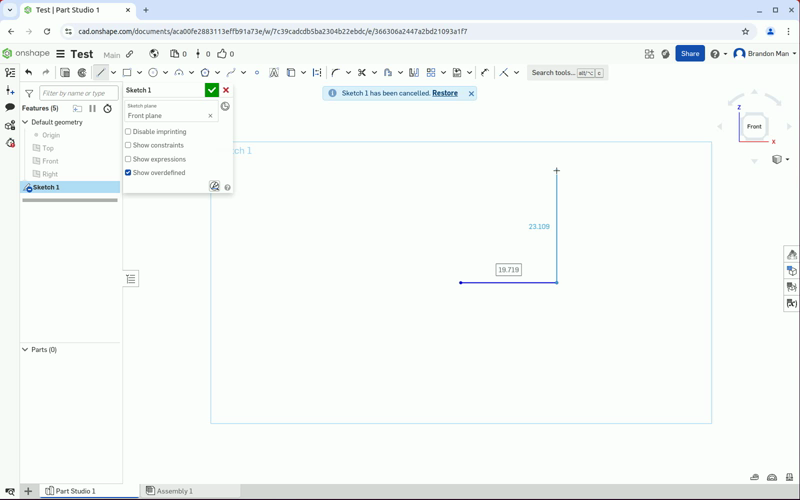
key_up(shift)
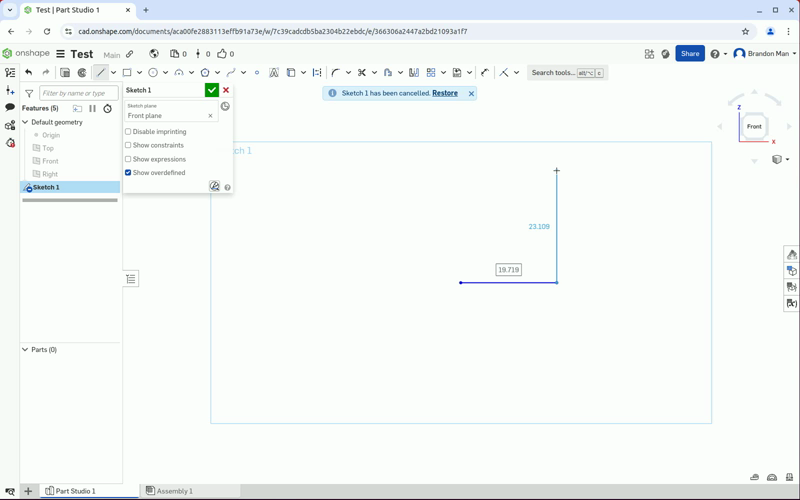
key_down(shift)
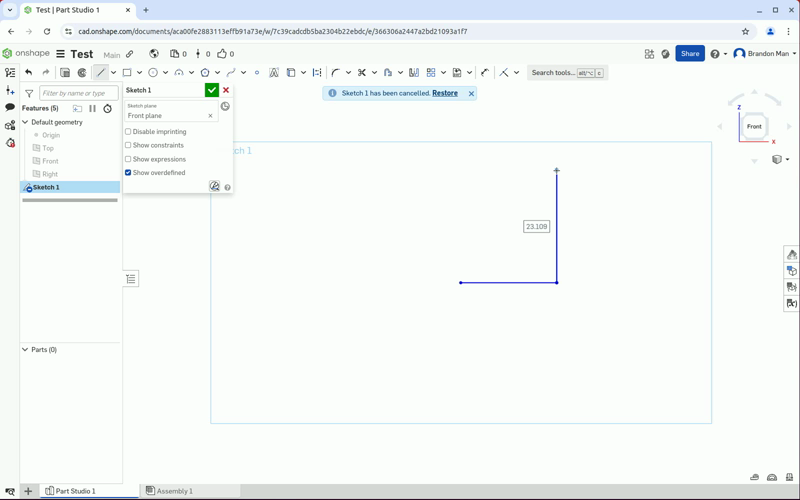
mouse_move(460, 170)
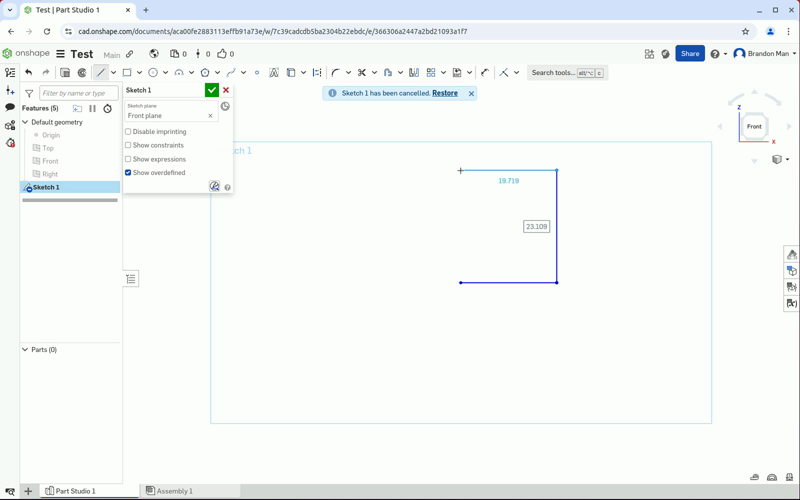
click(460, 170)
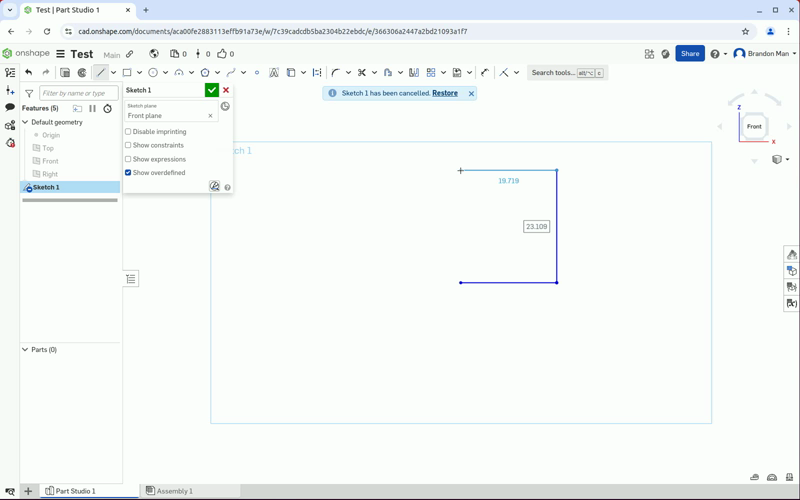
key_up(shift)
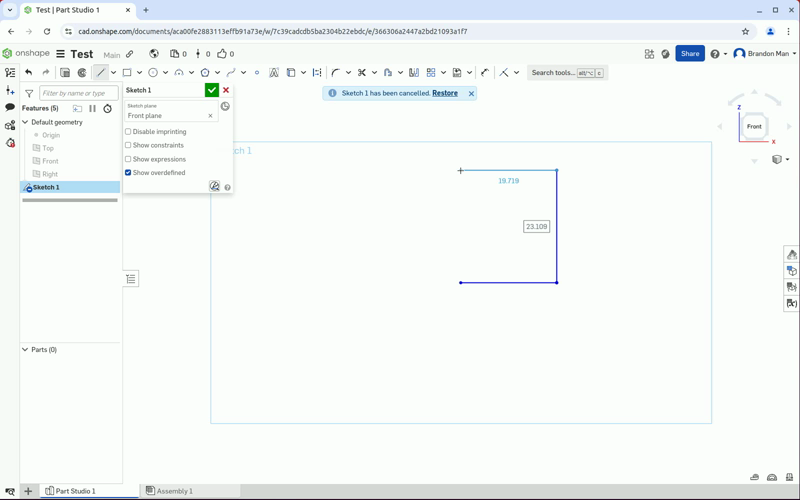
key_down(shift)
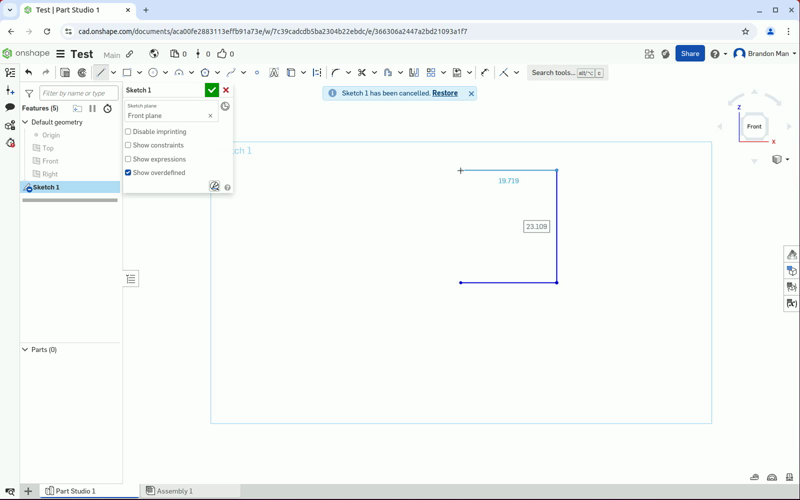
mouse_move(460, 282)
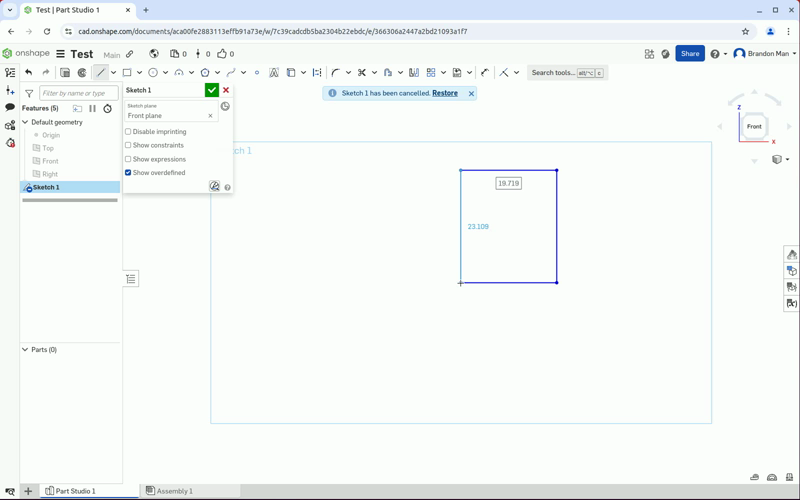
key_up(shift)
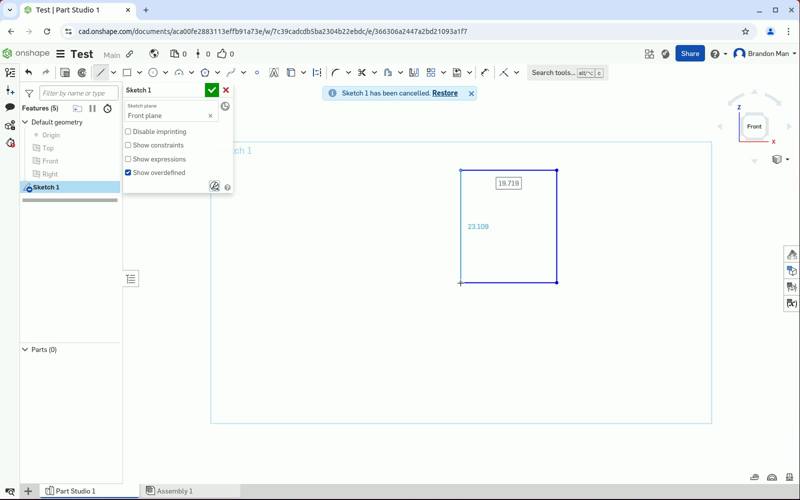
click(460, 282)
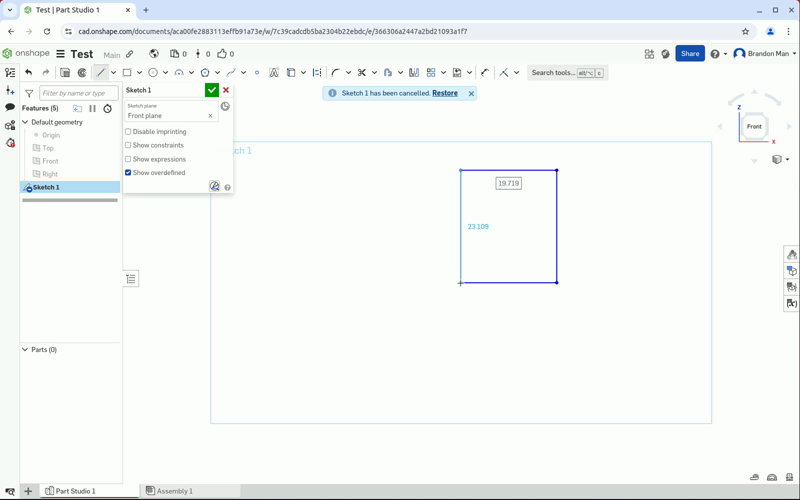
key(esc)
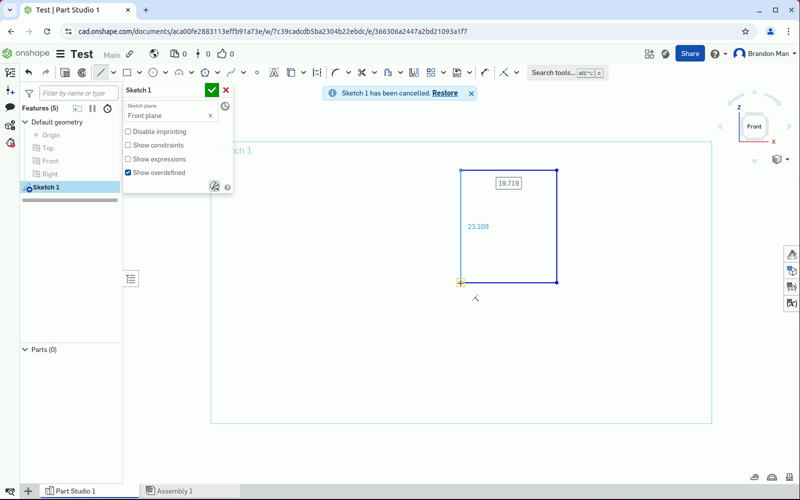
mouse_move(507, 183)
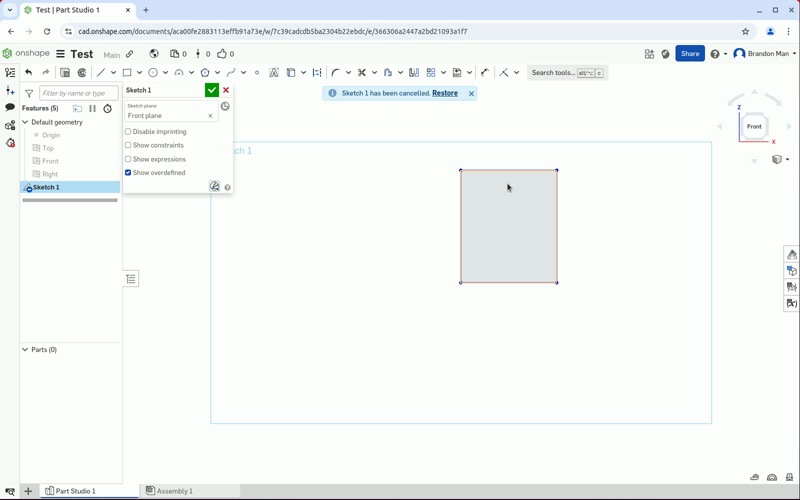
click(507, 183)
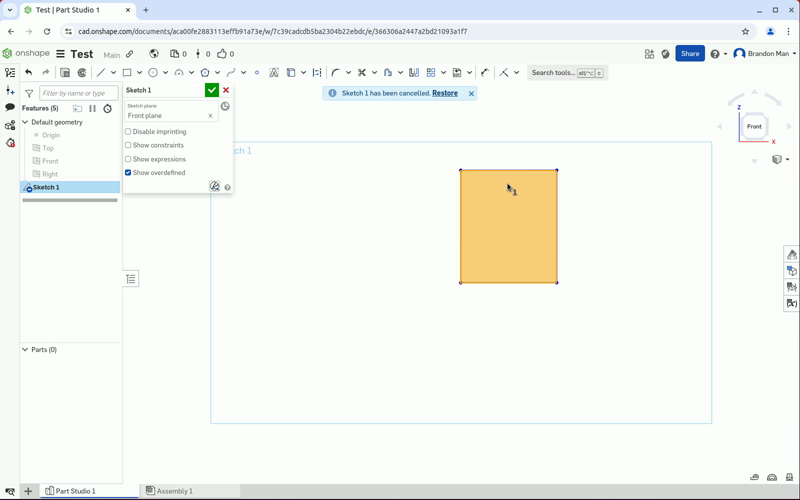
mouse_move(73, 352)
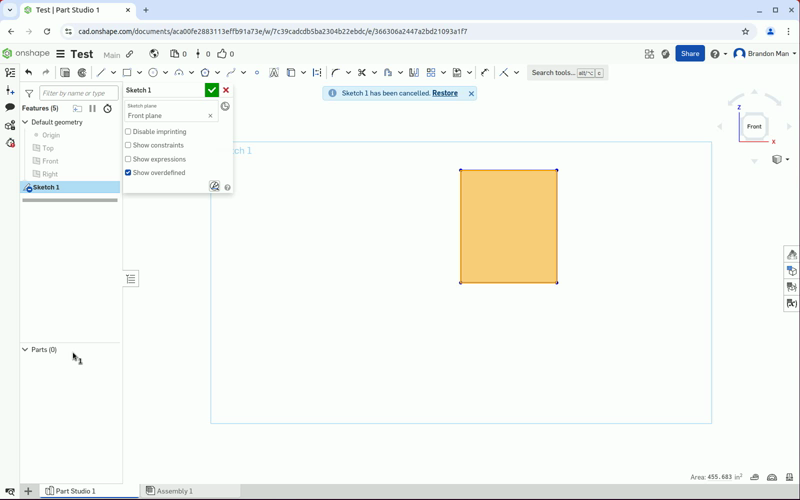
key(shift+y)
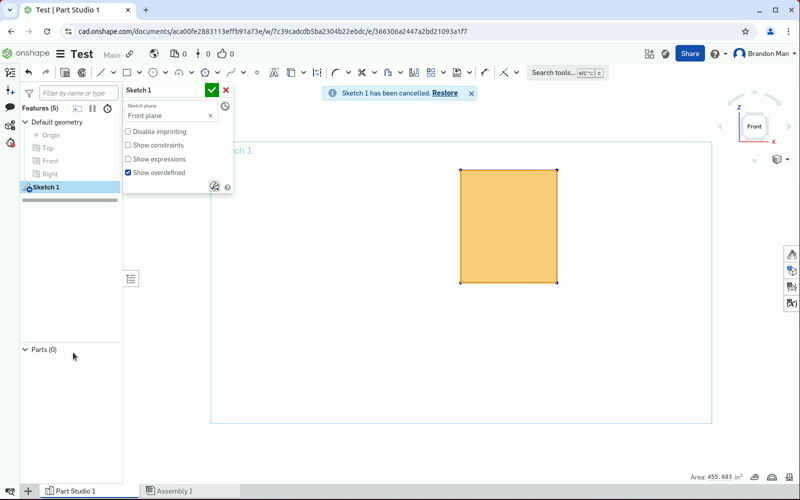
key(shift+e)
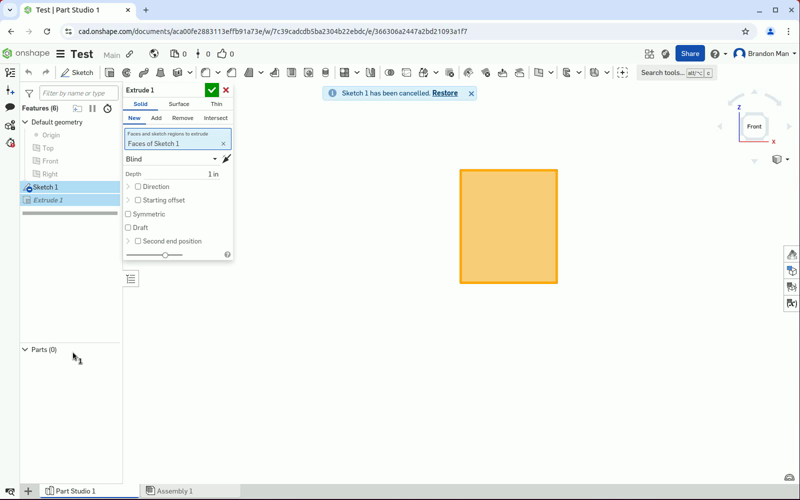
mouse_move(143, 106)
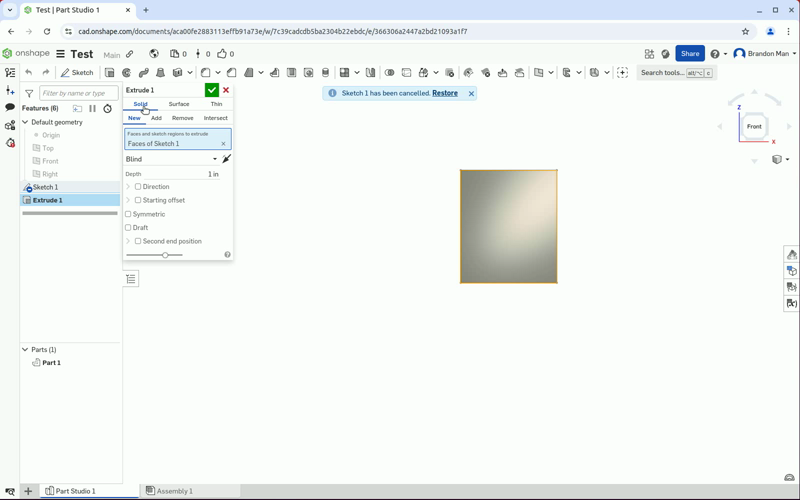
click(143, 106)
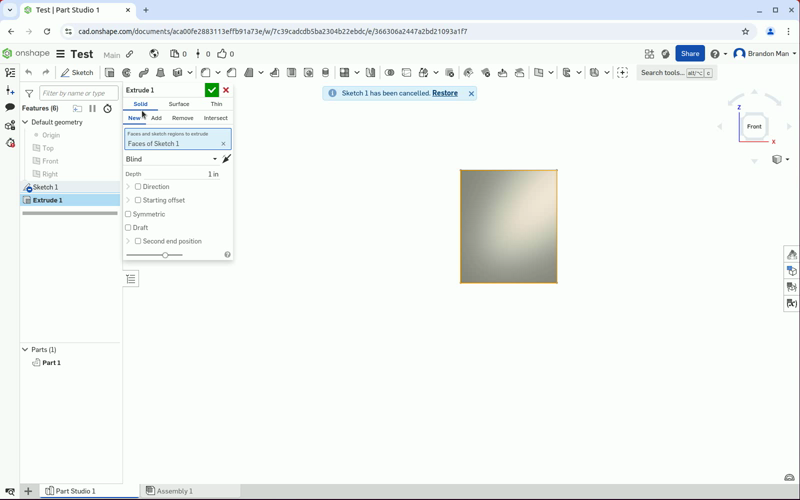
mouse_move(137, 120)
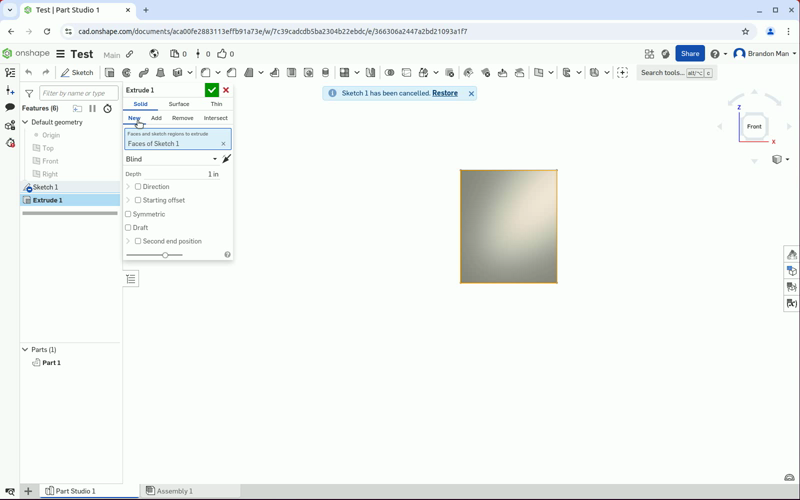
click(137, 120)
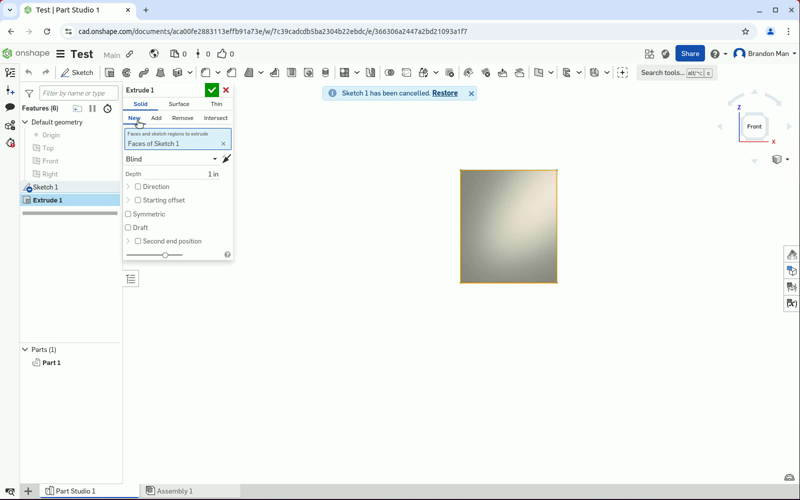
key(tab, 4)
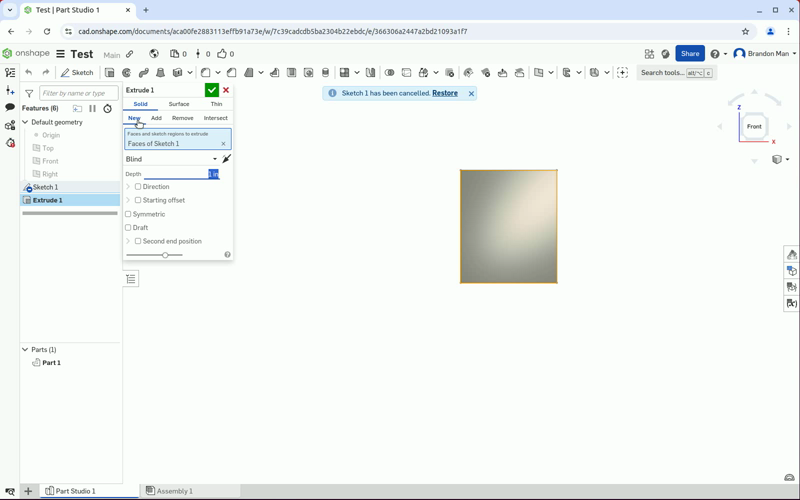
text(13.239)
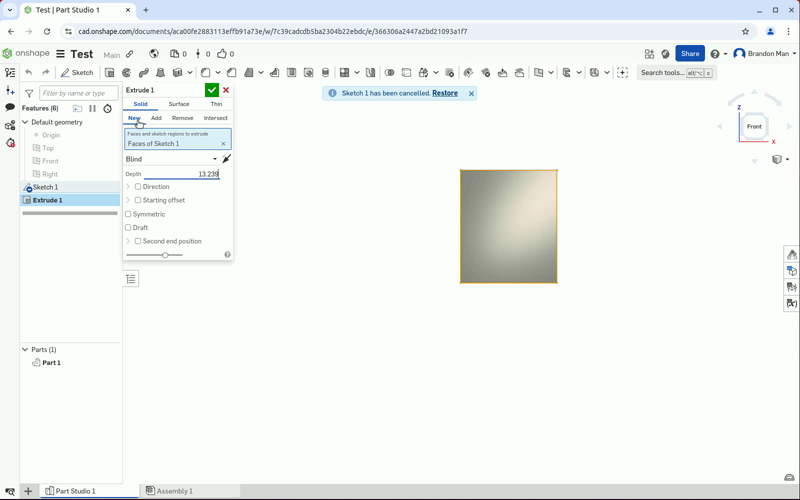
key(enter)
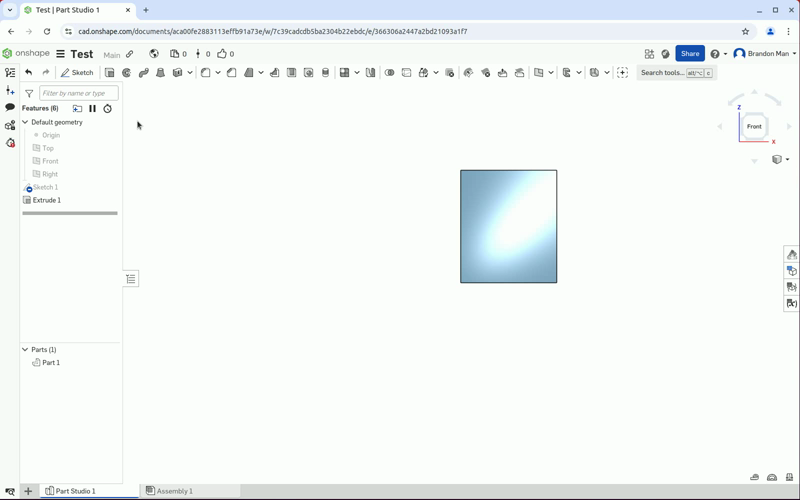
key(shift+h)
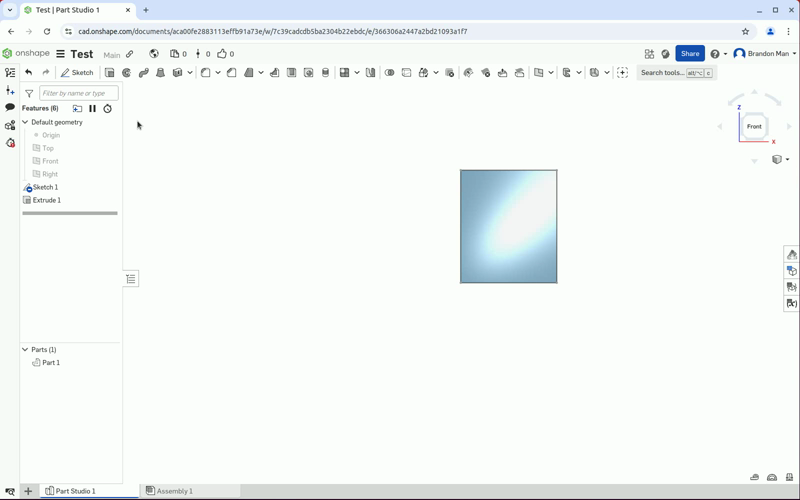
key(shift+h)
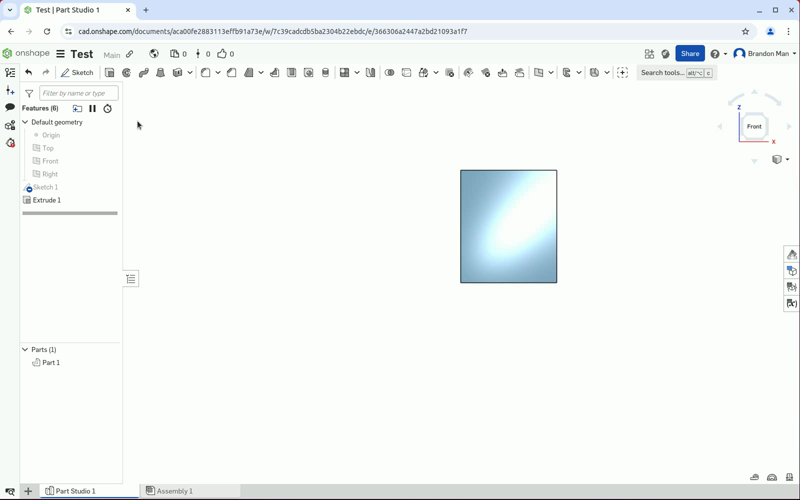
mouse_move(73, 189)
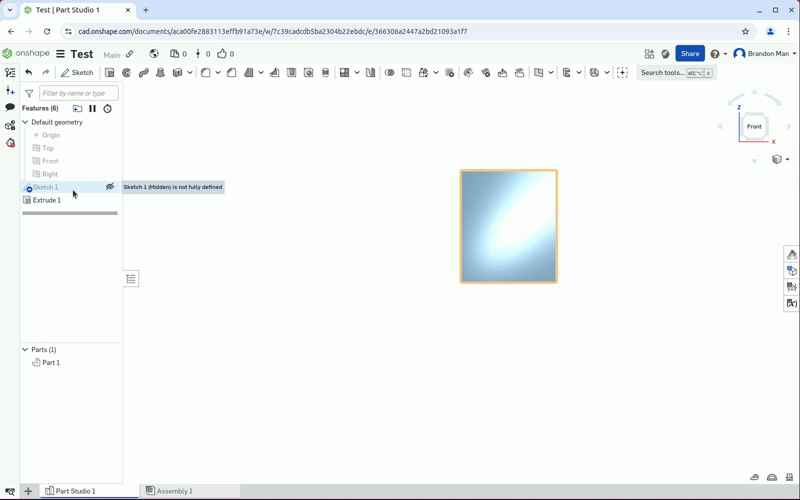
click(73, 189)
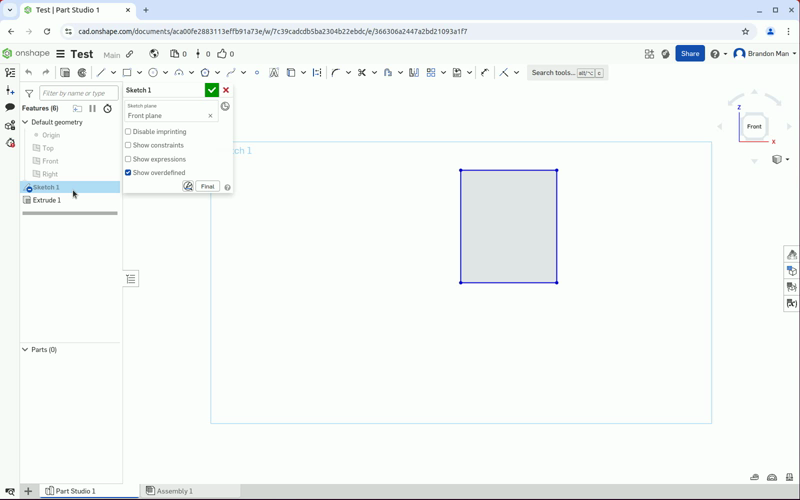
mouse_move(229, 92)
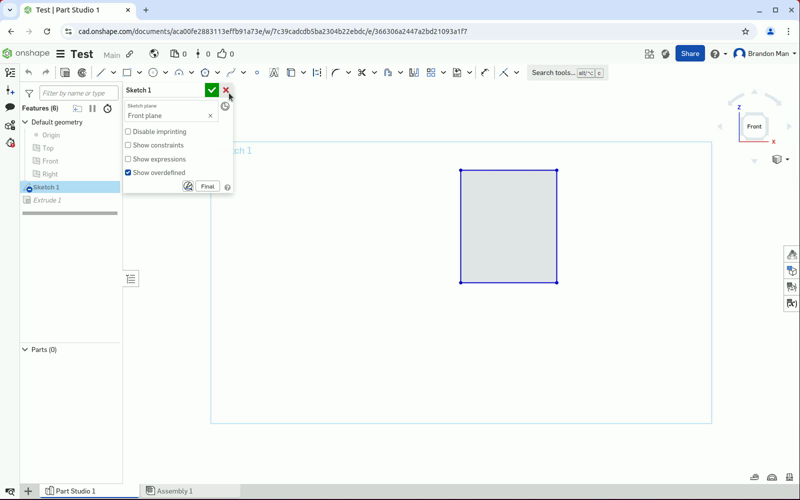
click(229, 92)
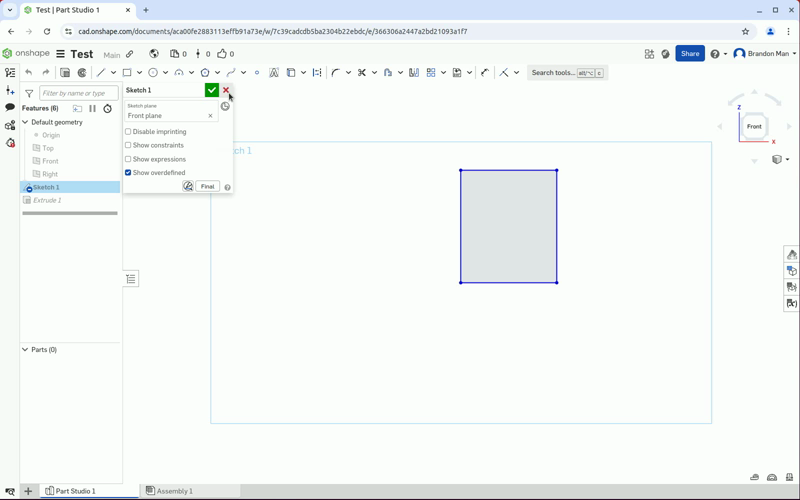
key(shift+s)
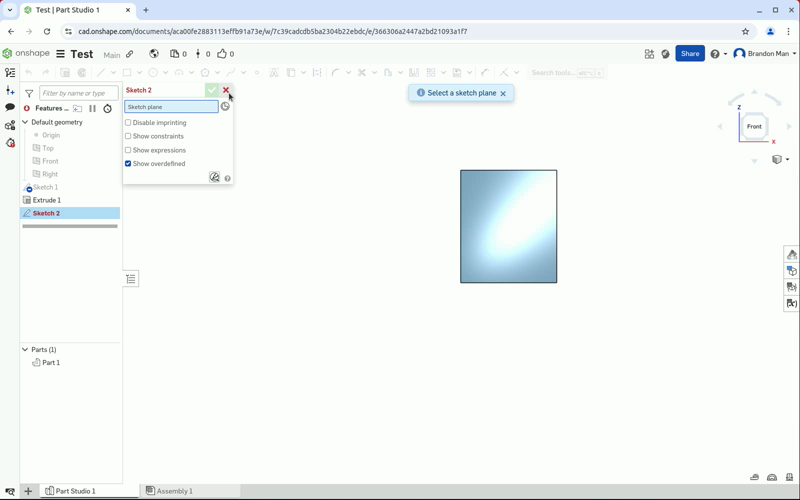
mouse_move(73, 163)
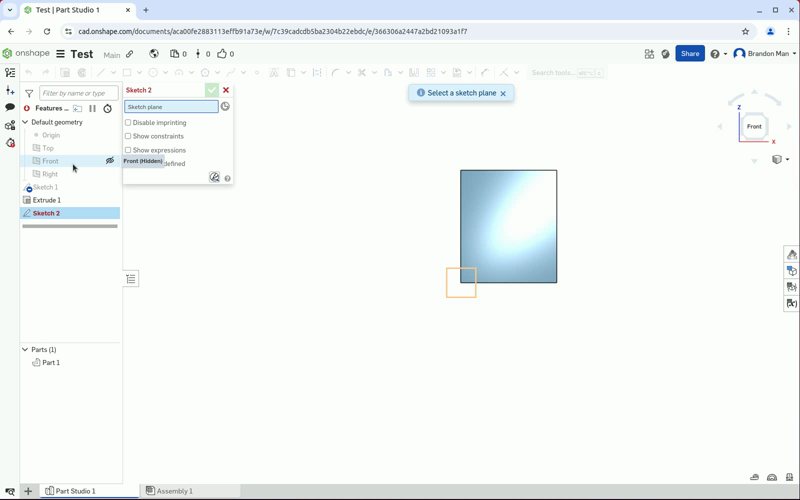
click(73, 163)
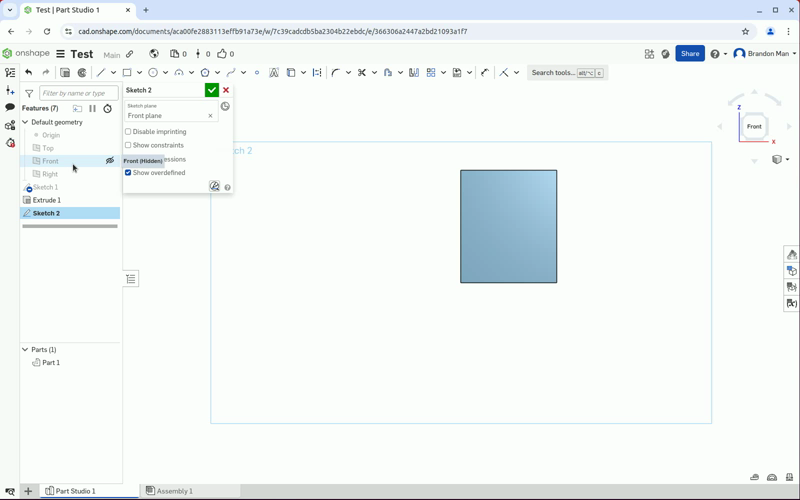
mouse_move(73, 352)
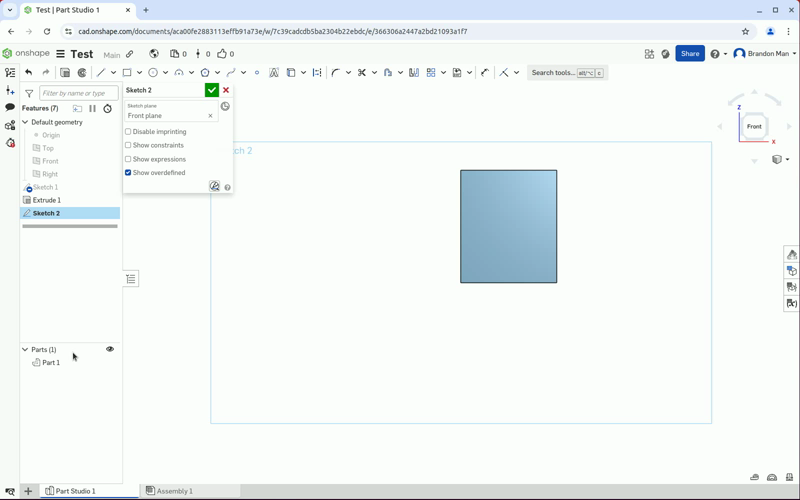
key(y)
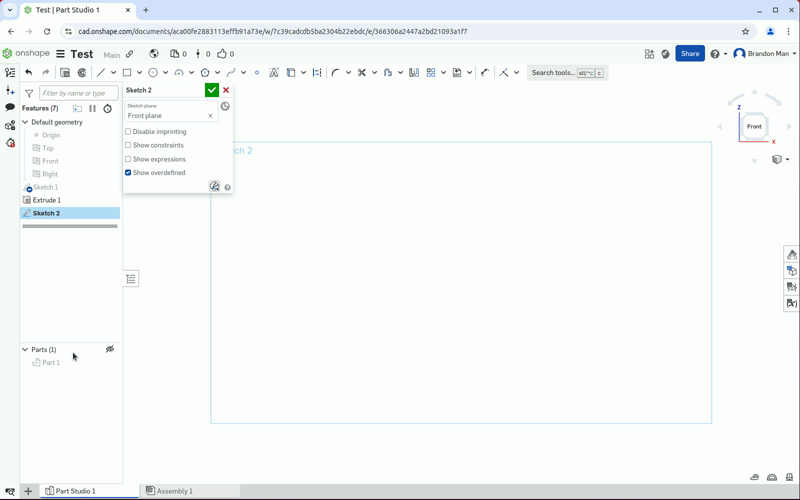
key(l)
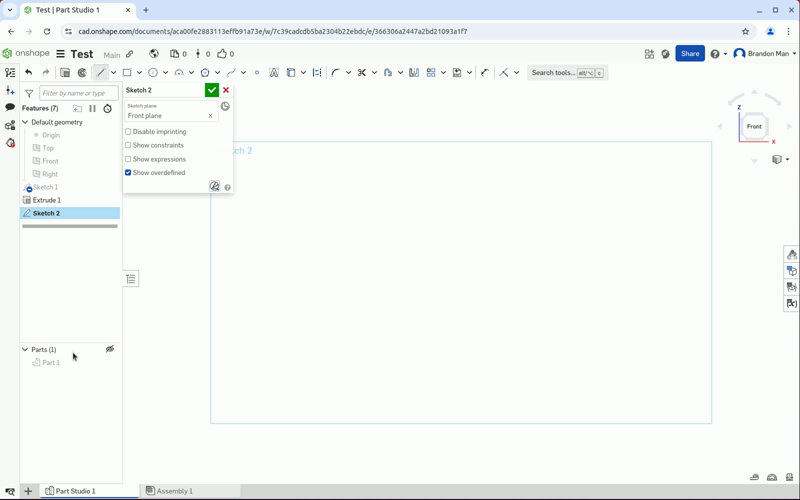
key_down(shift)
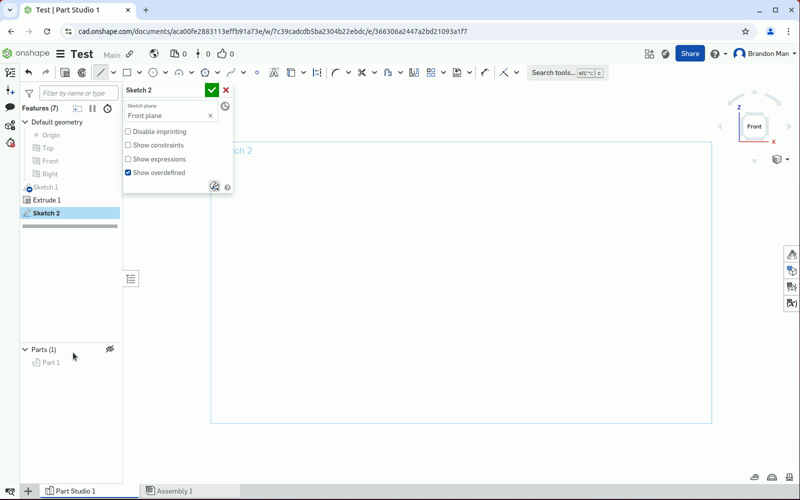
mouse_move(460, 282)
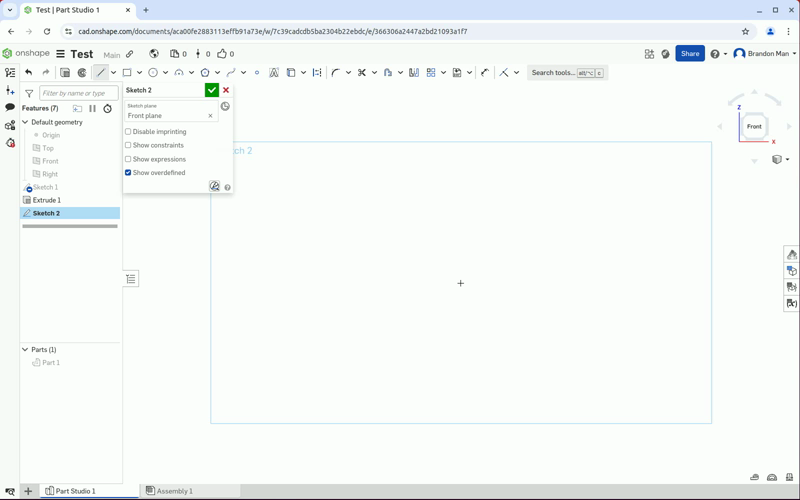
click(460, 282)
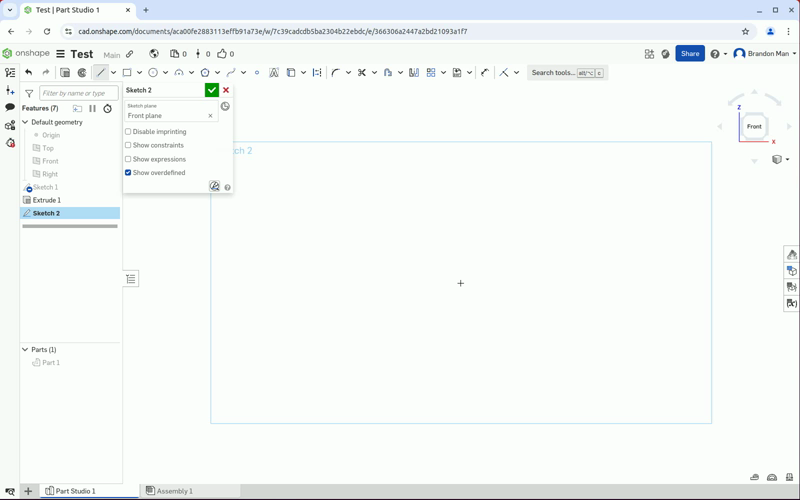
key_up(shift)
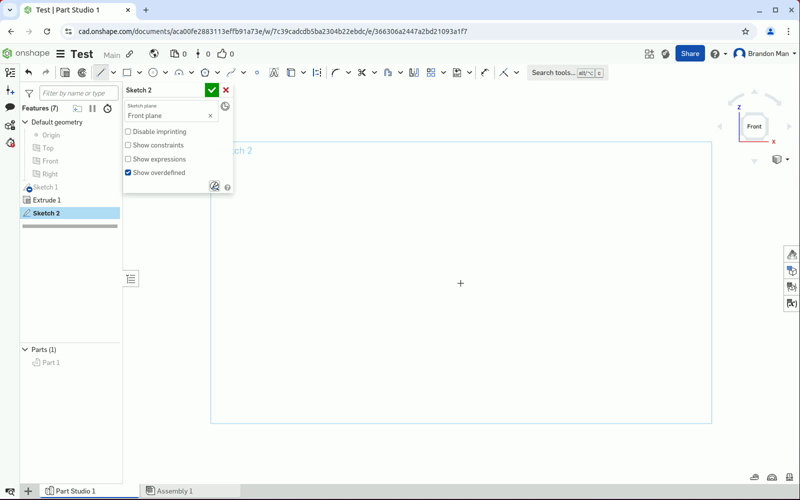
key_down(shift)
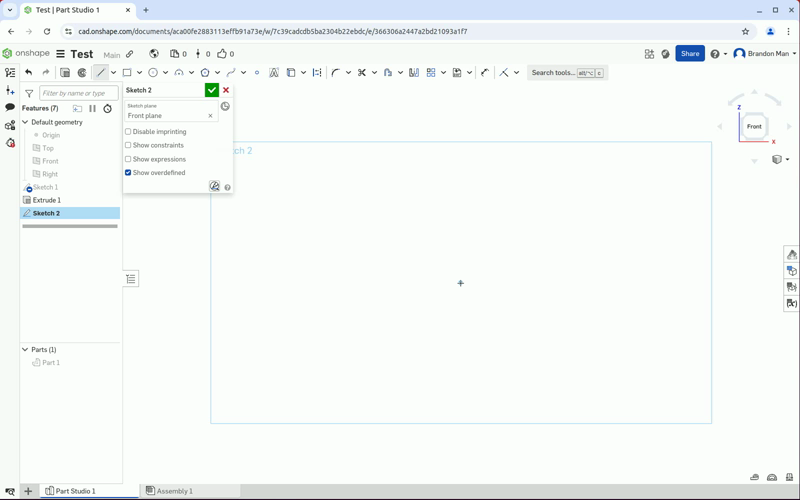
mouse_move(490, 282)
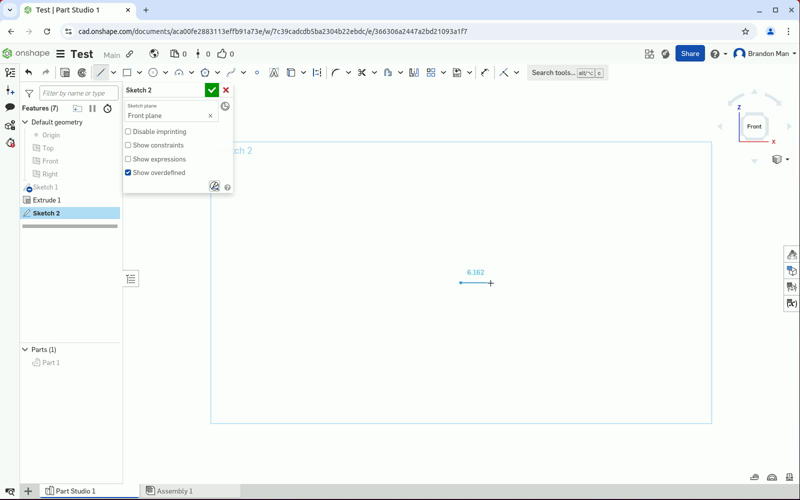
mouse_move(492, 282)
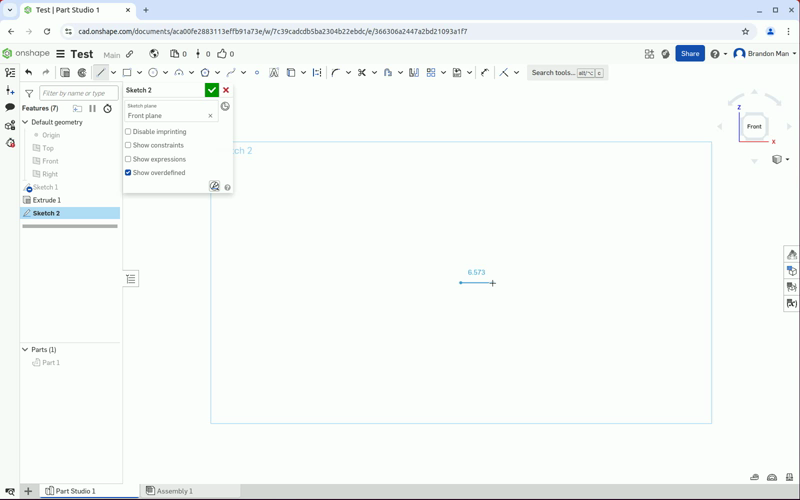
click(492, 282)
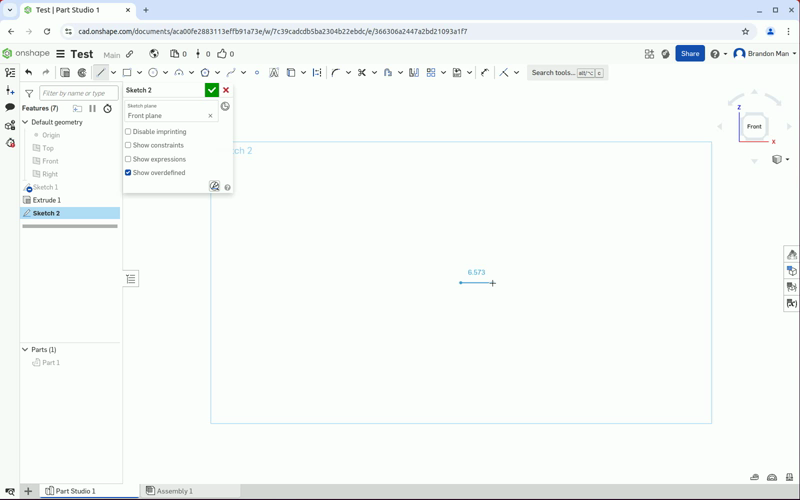
key_up(shift)
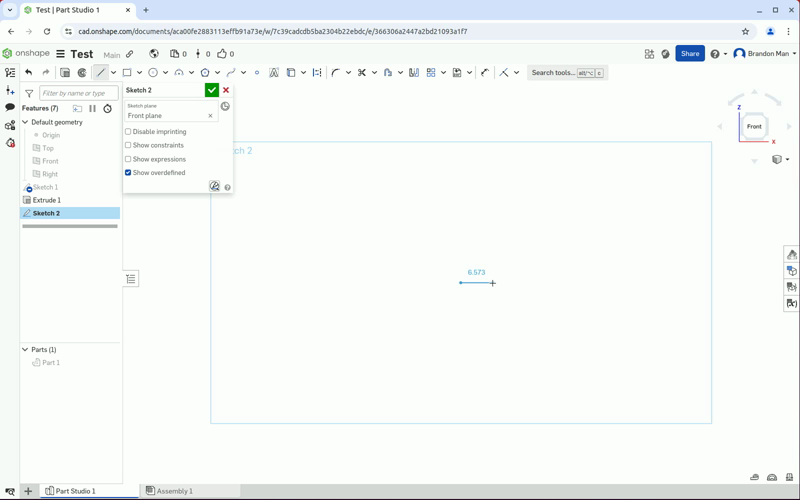
key_down(shift)
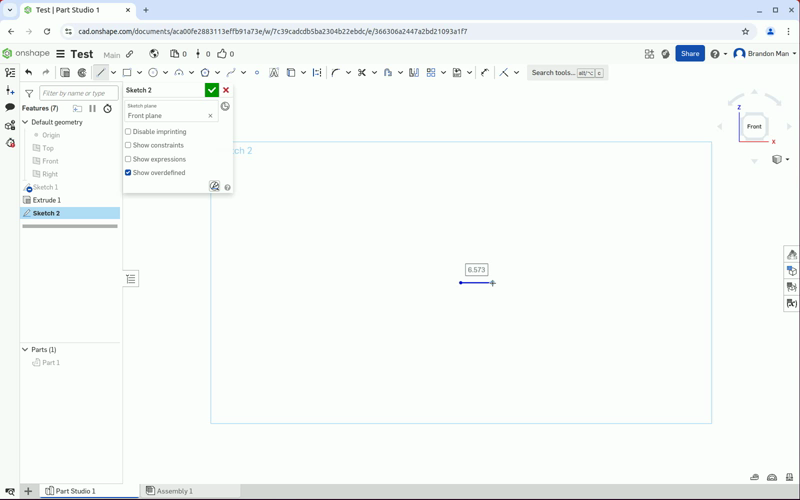
mouse_move(522, 282)
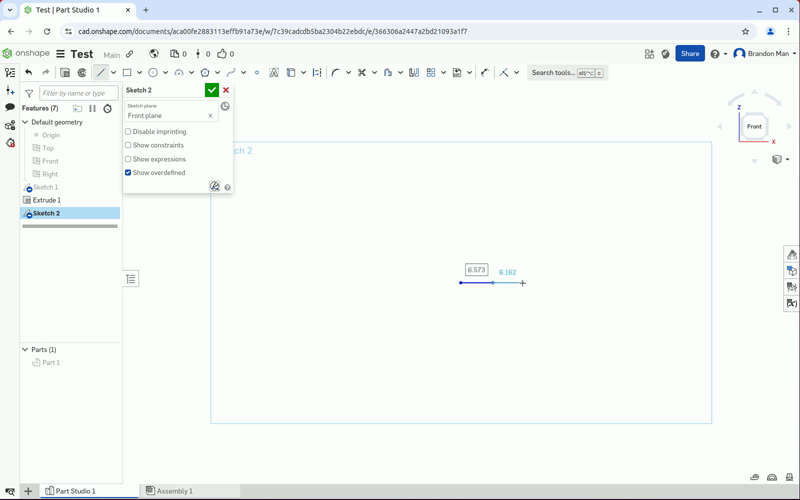
mouse_move(492, 241)
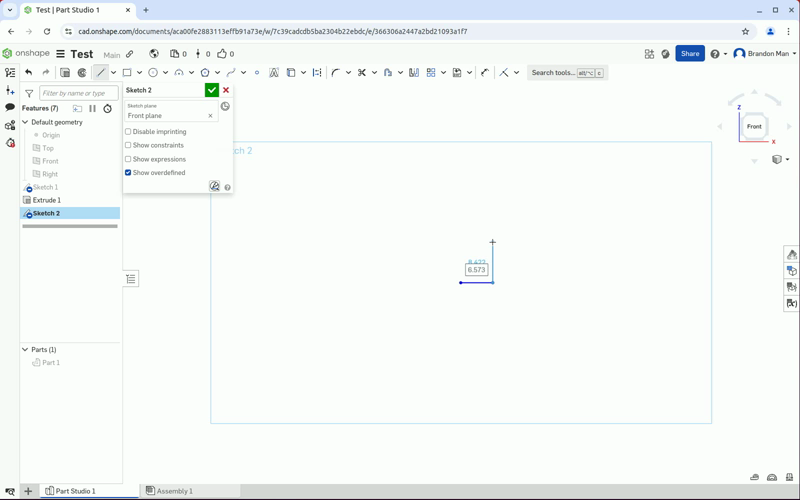
click(492, 241)
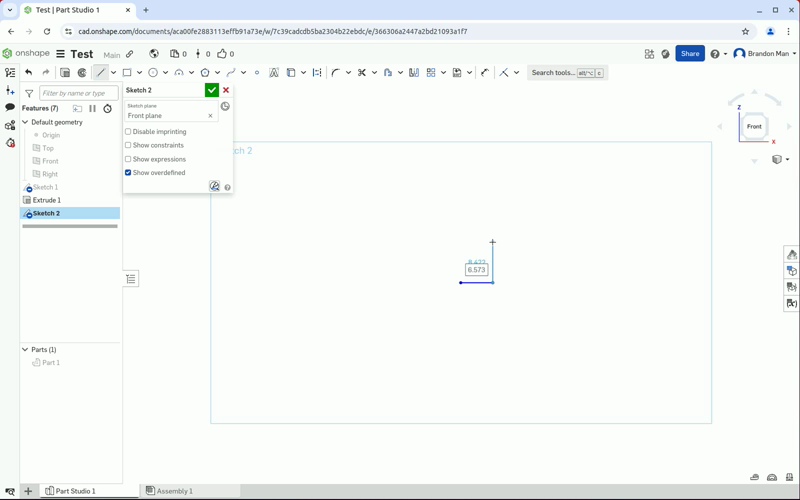
key_up(shift)
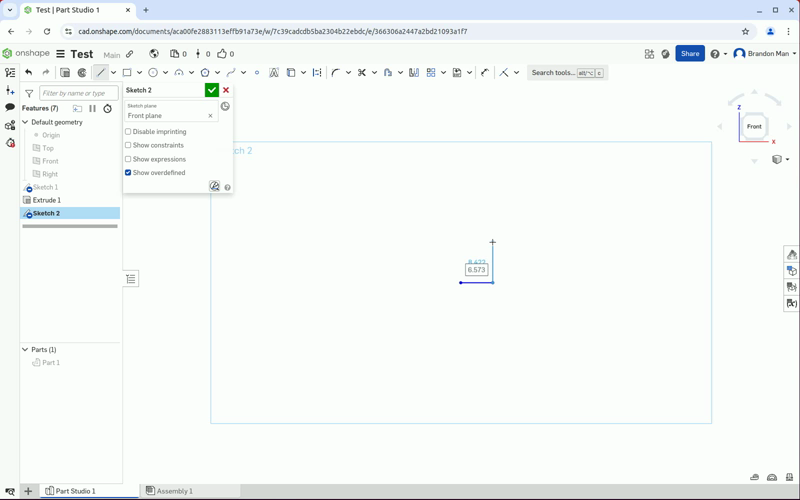
key_down(shift)
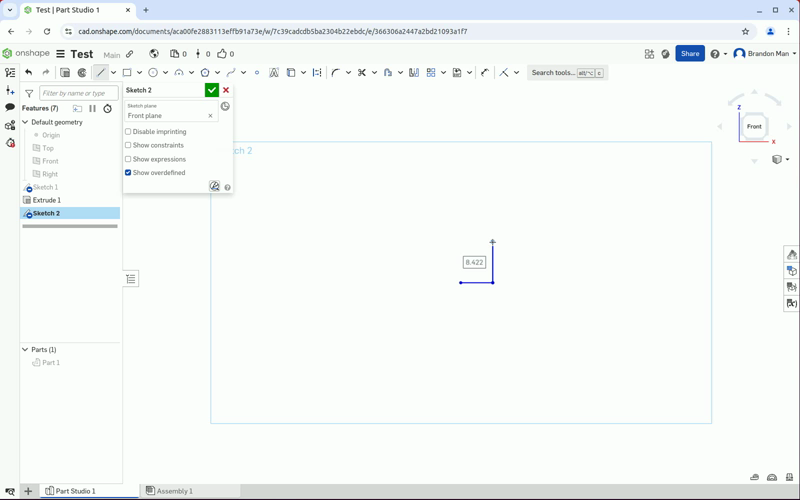
mouse_move(522, 241)
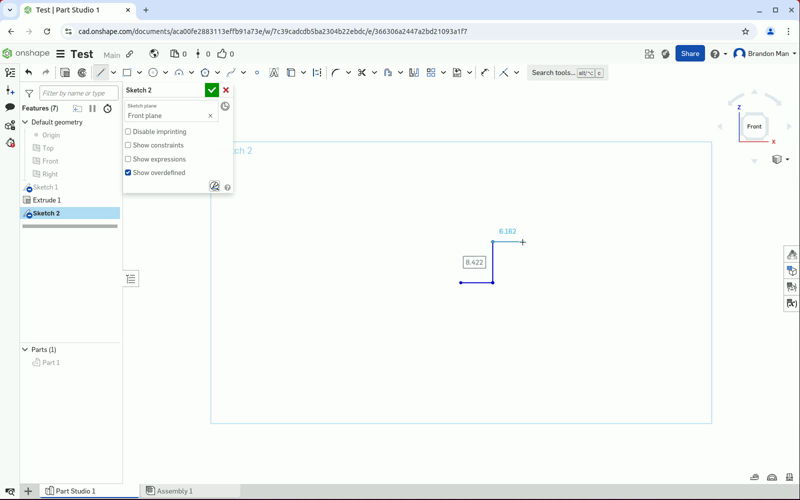
mouse_move(524, 241)
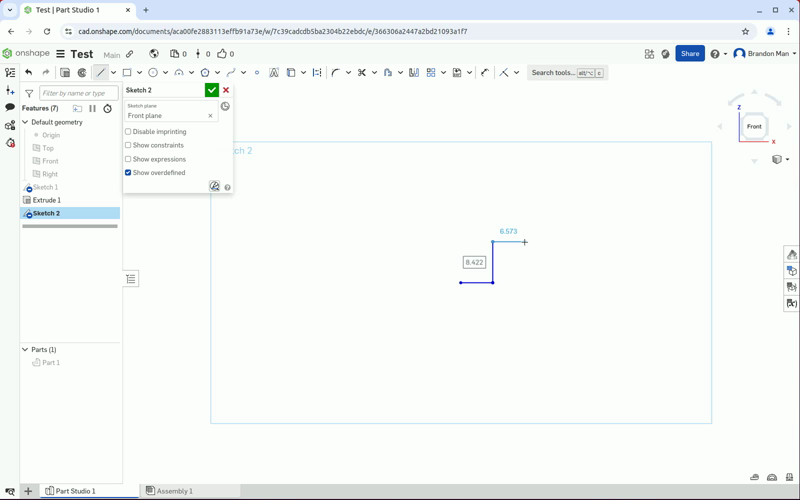
click(524, 241)
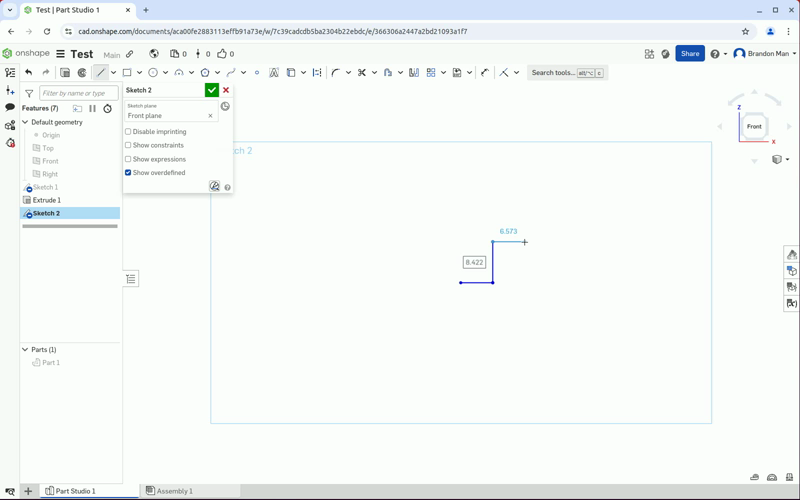
key_up(shift)
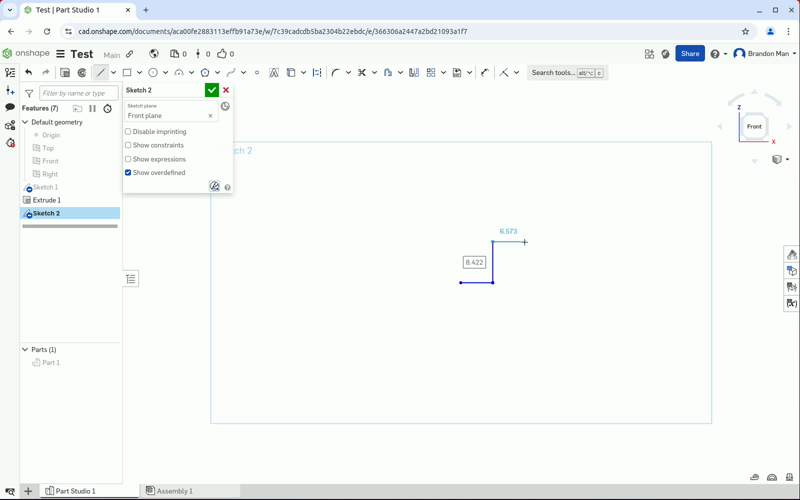
key_down(shift)
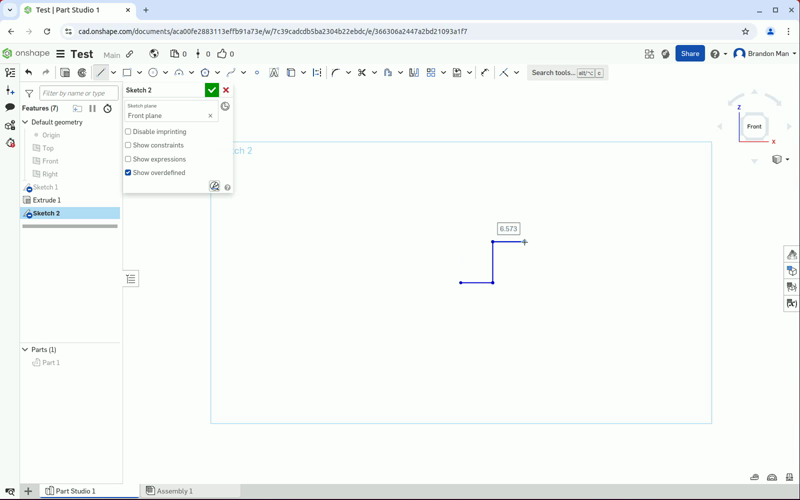
mouse_move(554, 241)
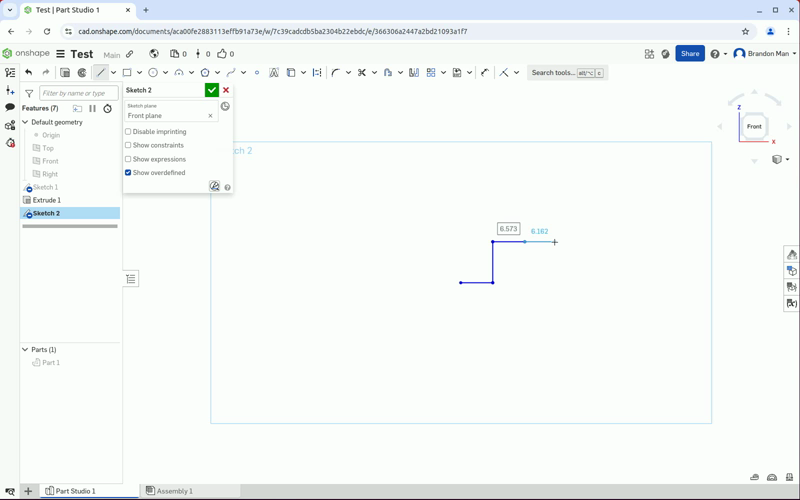
mouse_move(524, 282)
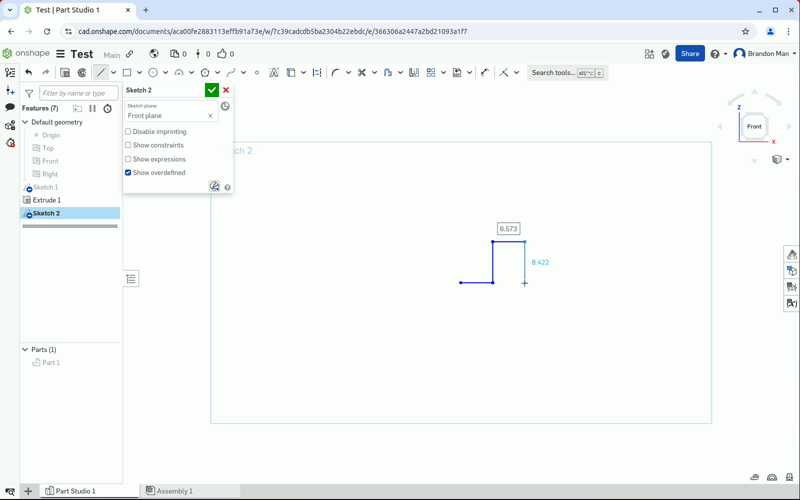
click(524, 282)
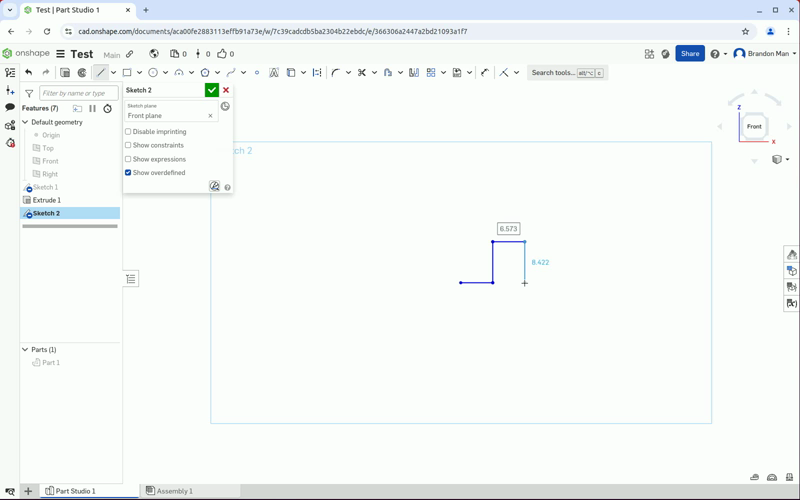
key_up(shift)
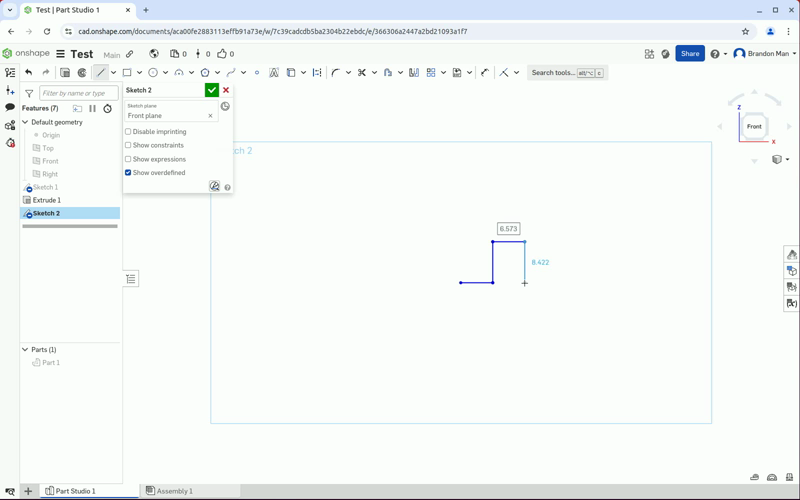
key_down(shift)
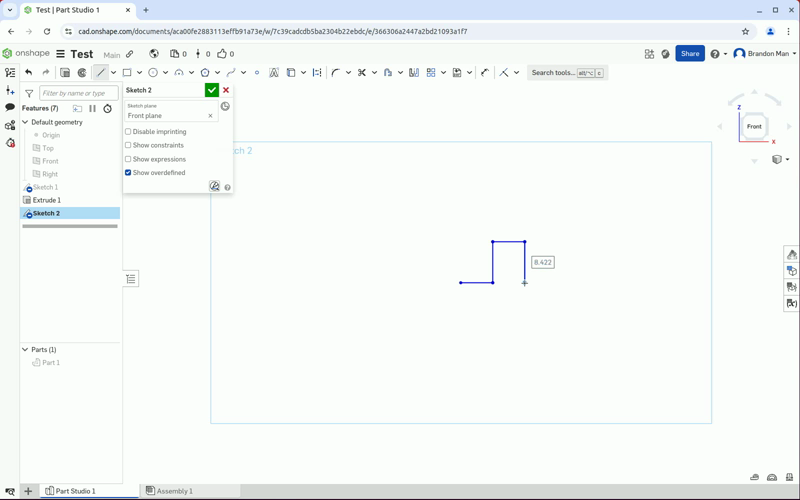
mouse_move(554, 282)
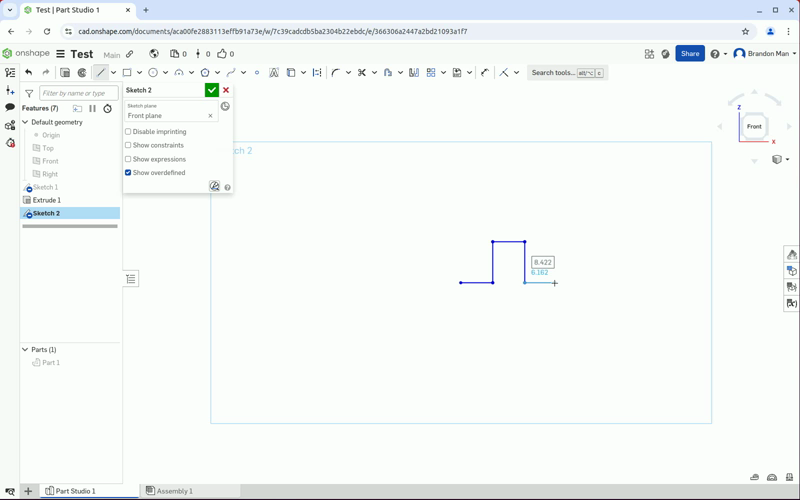
mouse_move(556, 282)
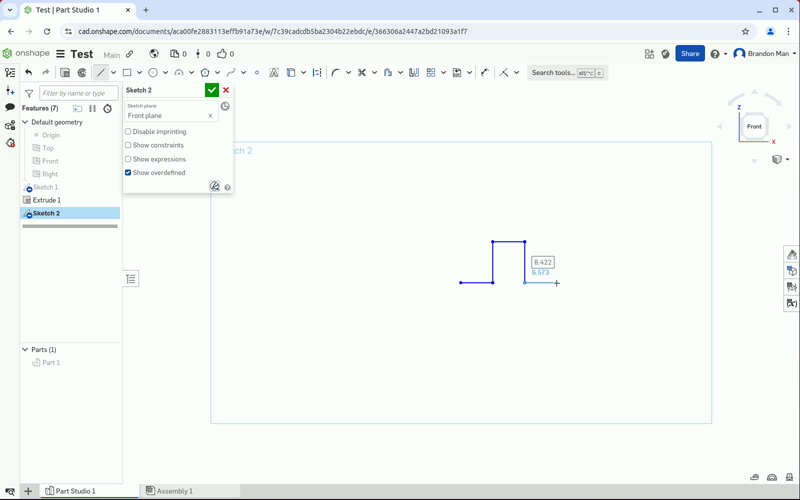
click(556, 282)
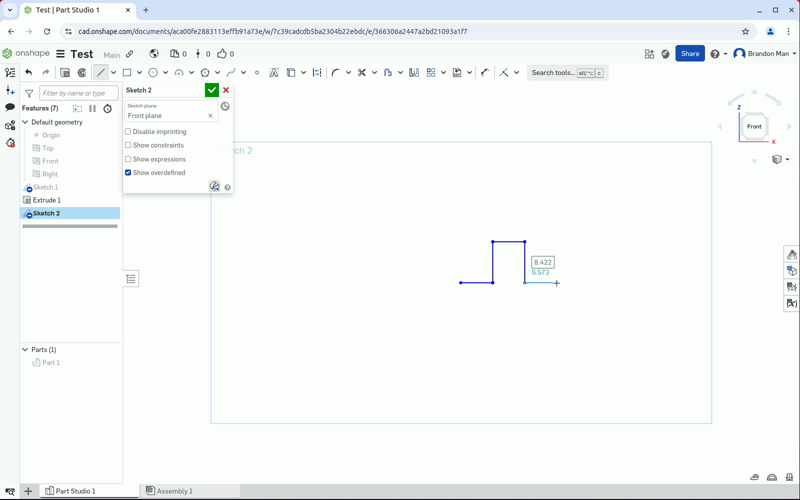
key_up(shift)
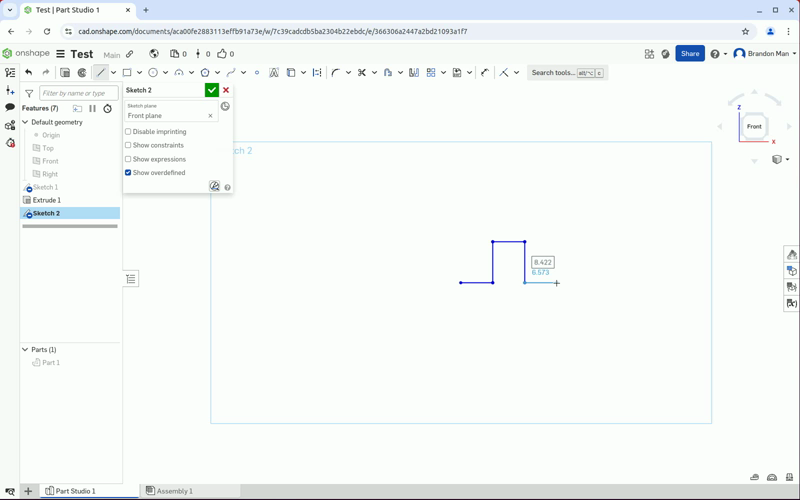
key_down(shift)
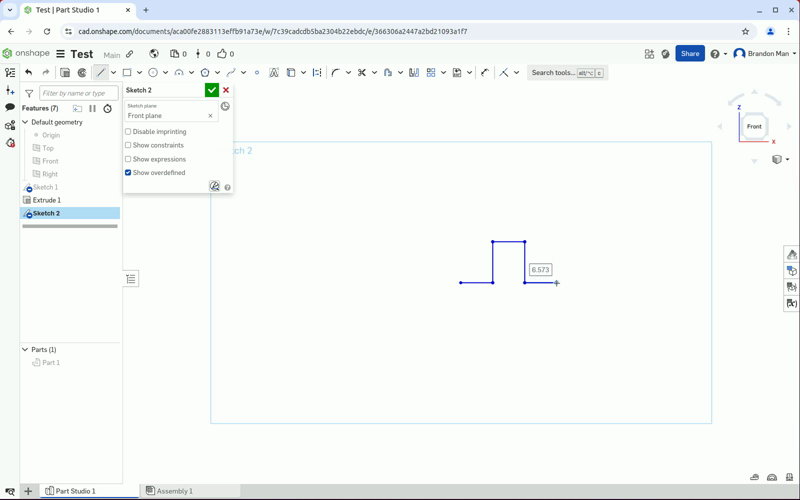
mouse_move(524, 170)
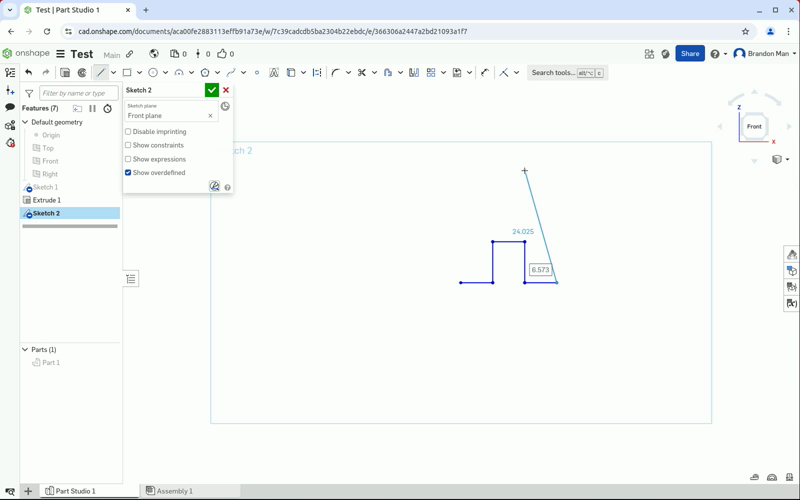
click(524, 170)
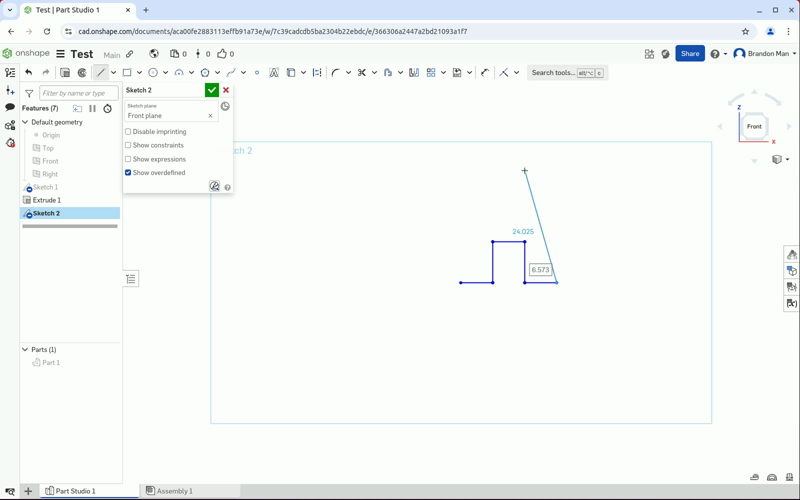
key_up(shift)
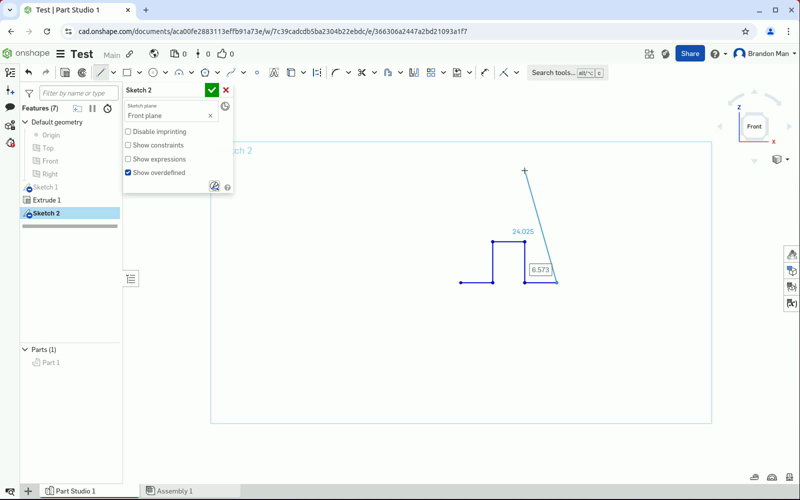
key_down(shift)
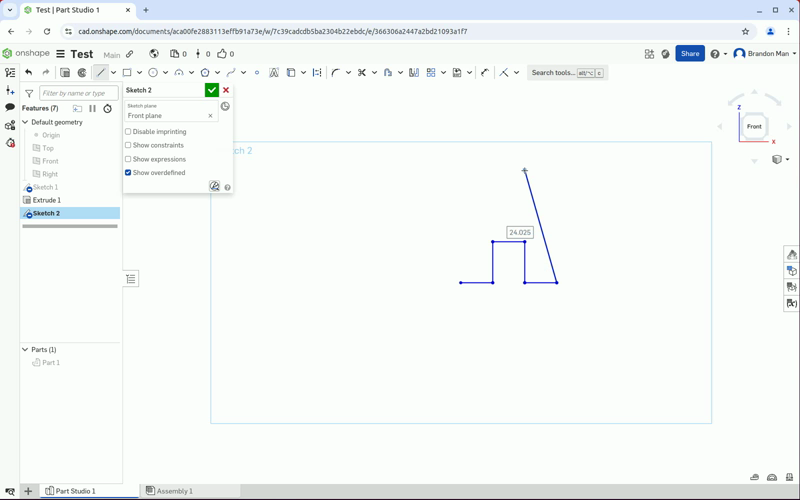
mouse_move(554, 170)
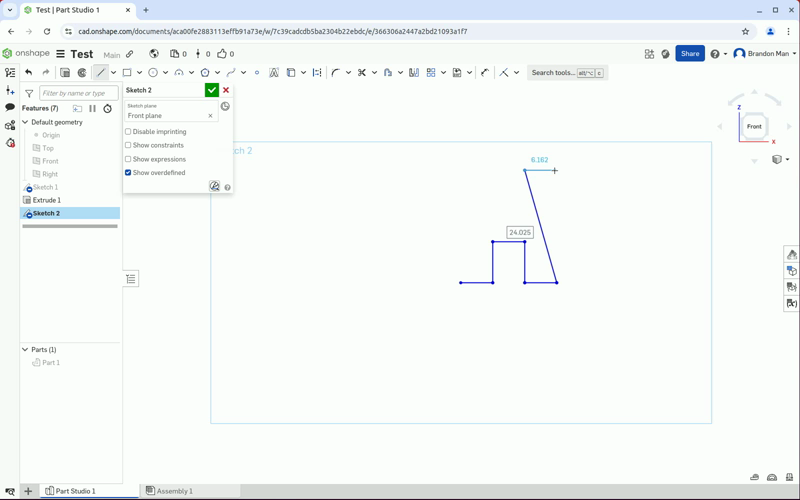
mouse_move(492, 170)
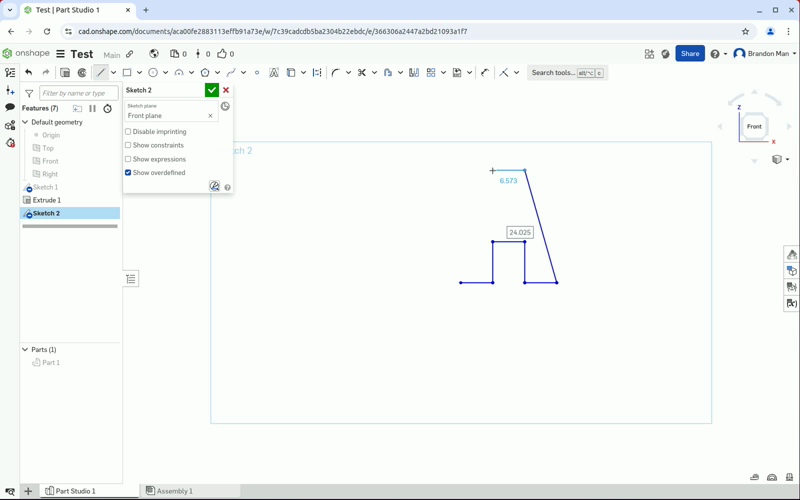
click(492, 170)
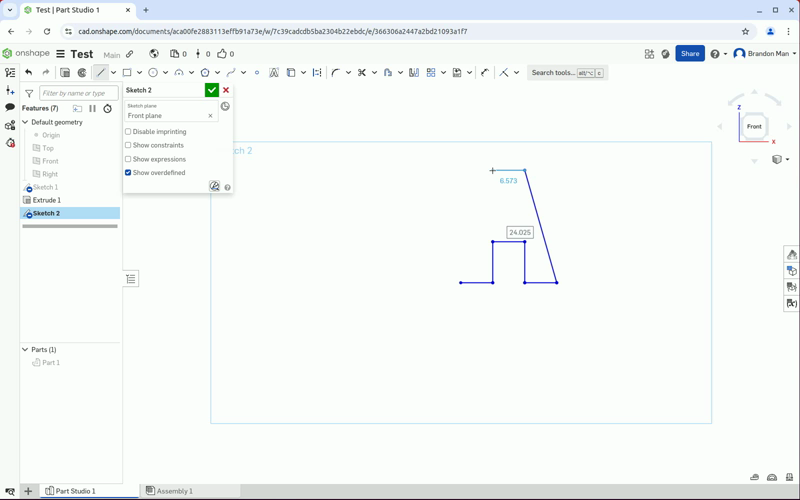
key_up(shift)
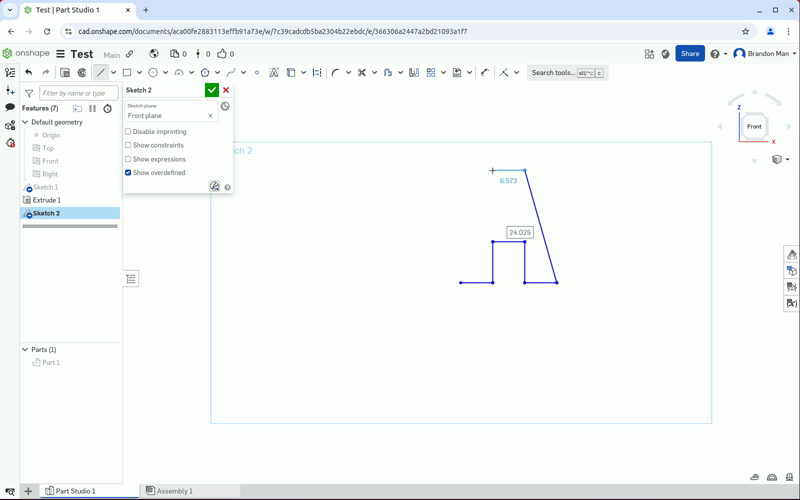
key_down(shift)
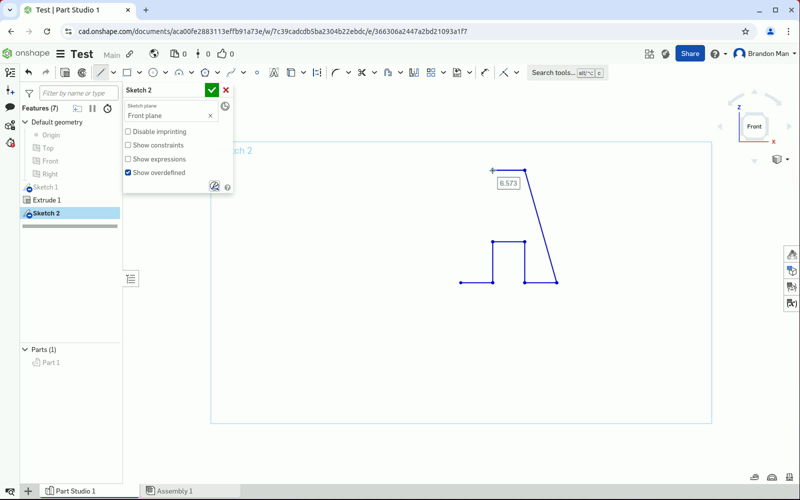
mouse_move(460, 282)
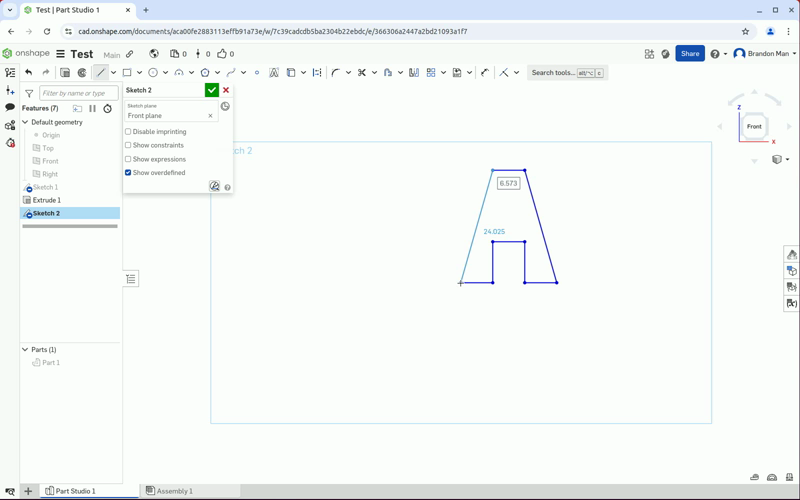
key_up(shift)
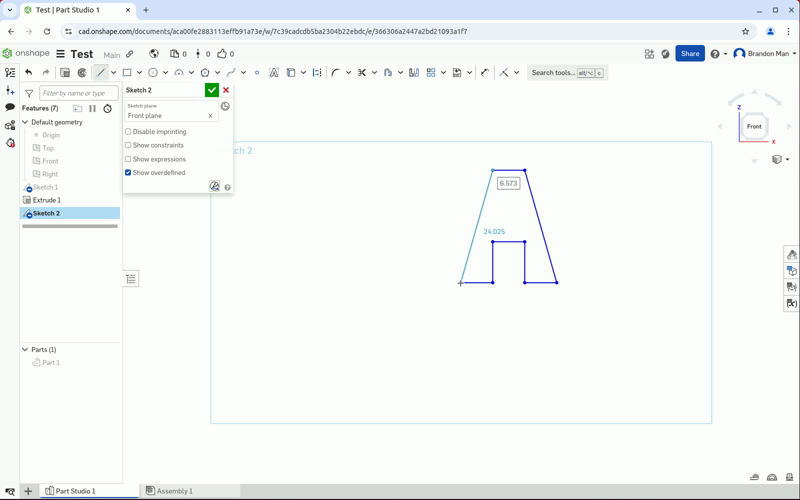
click(460, 282)
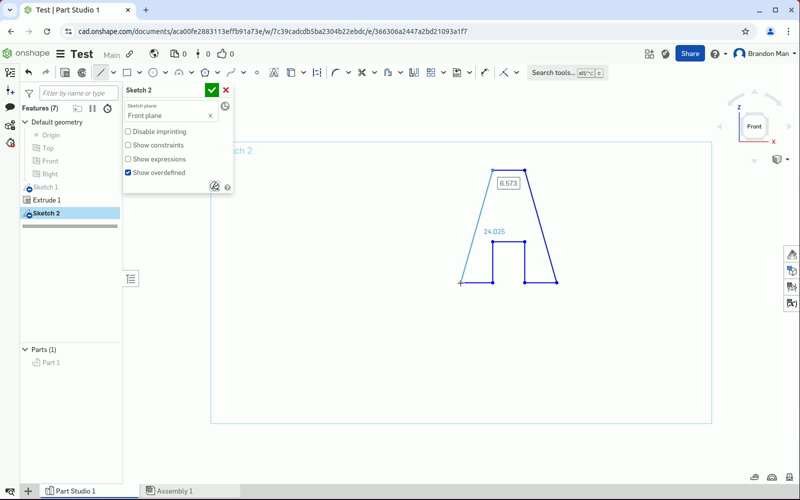
key(esc)
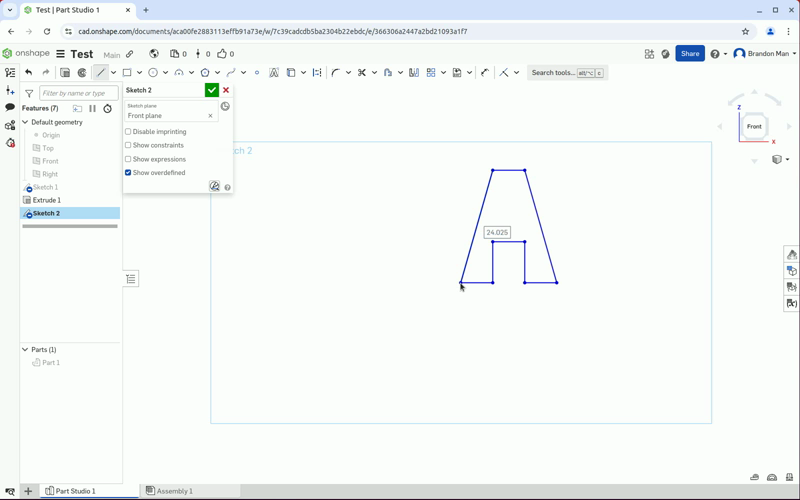
mouse_move(507, 218)
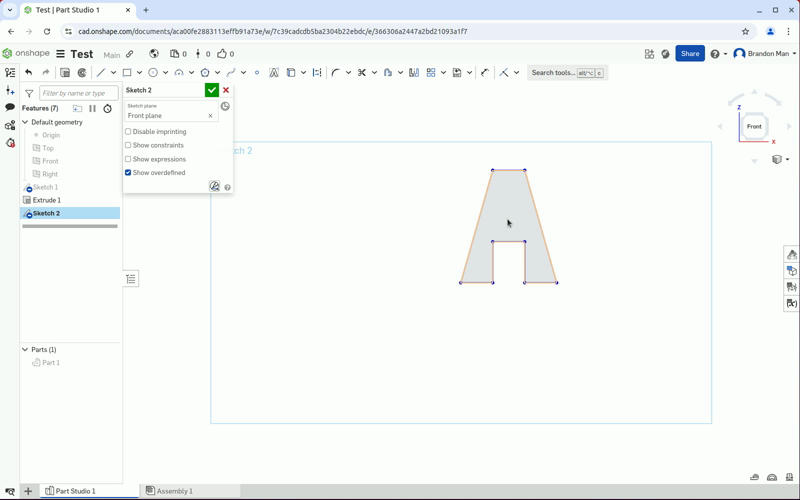
click(507, 218)
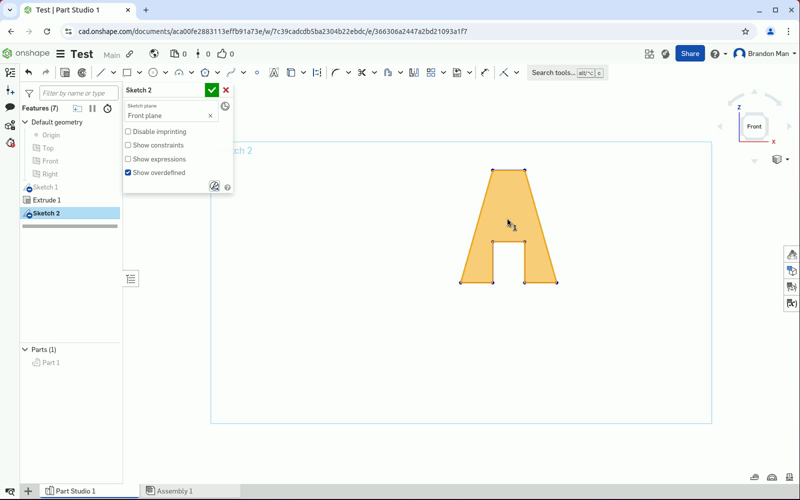
mouse_move(73, 352)
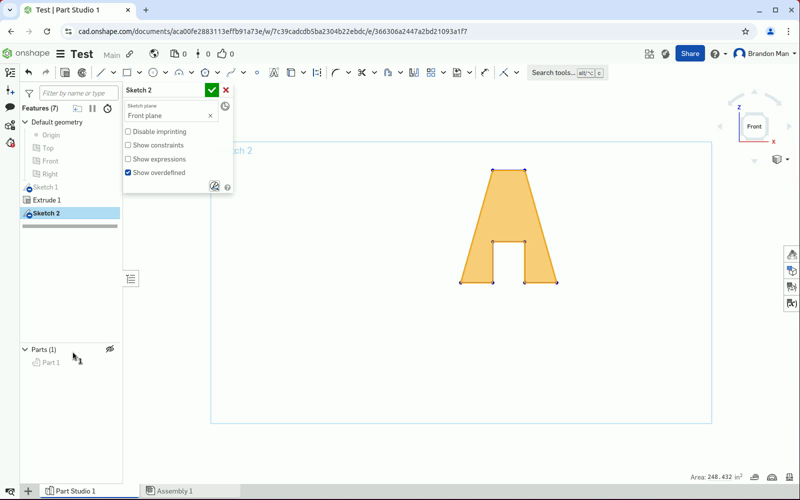
key(shift+y)
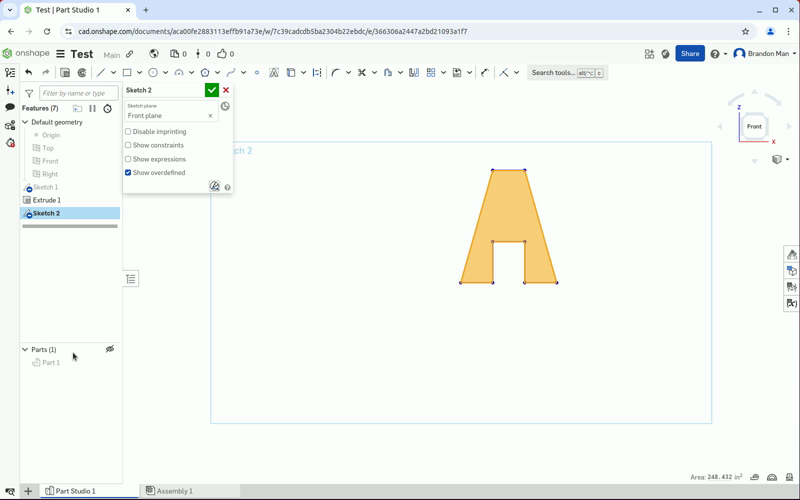
key(shift+e)
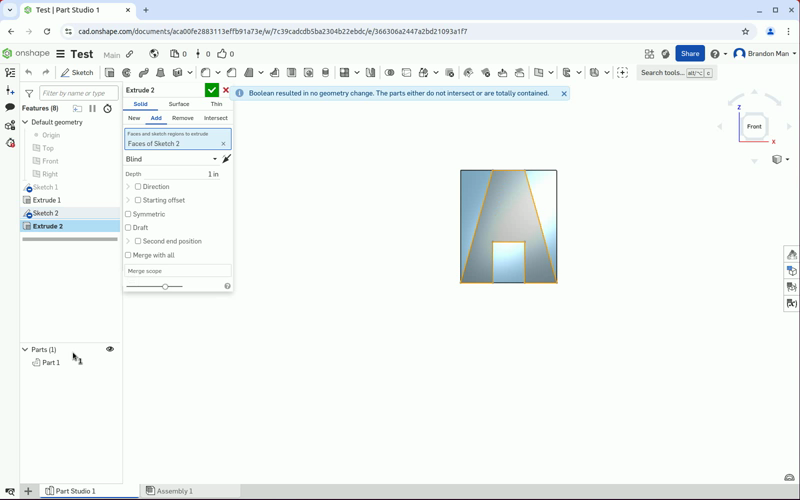
mouse_move(143, 106)
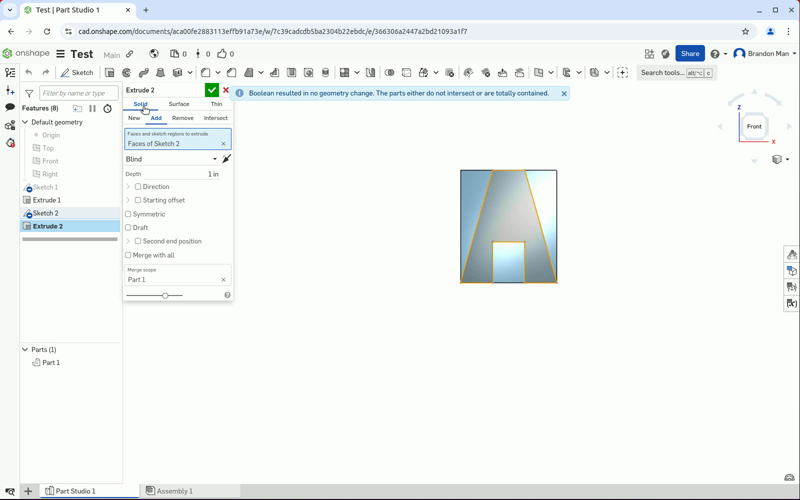
click(143, 106)
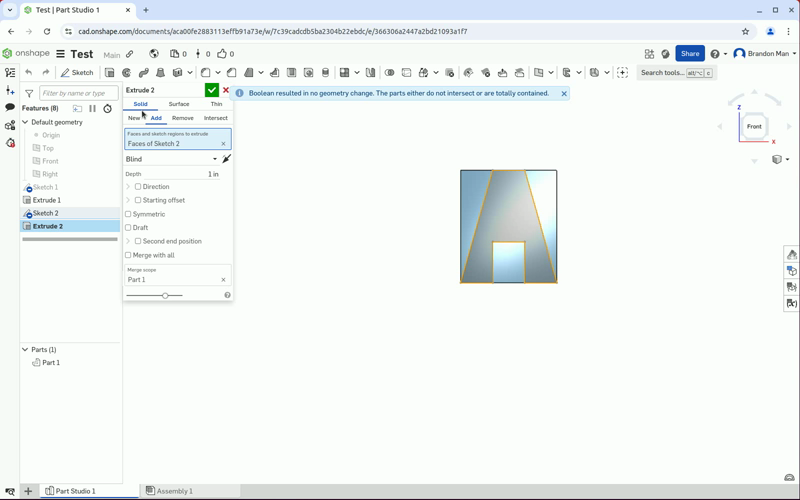
mouse_move(137, 120)
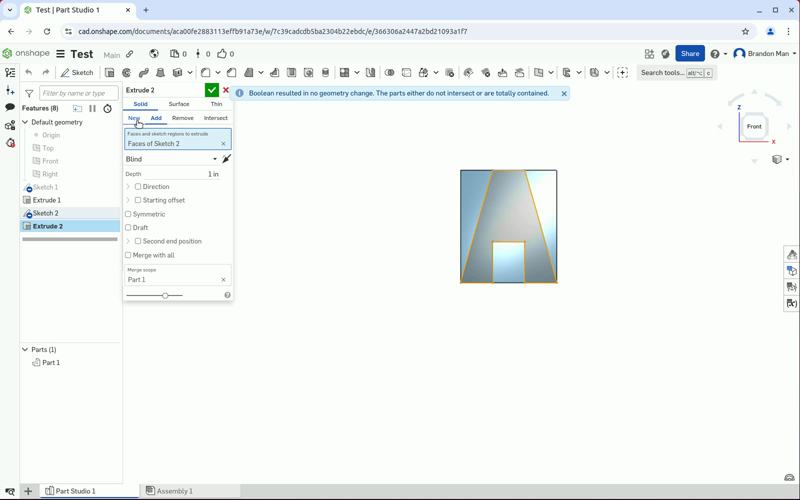
click(137, 120)
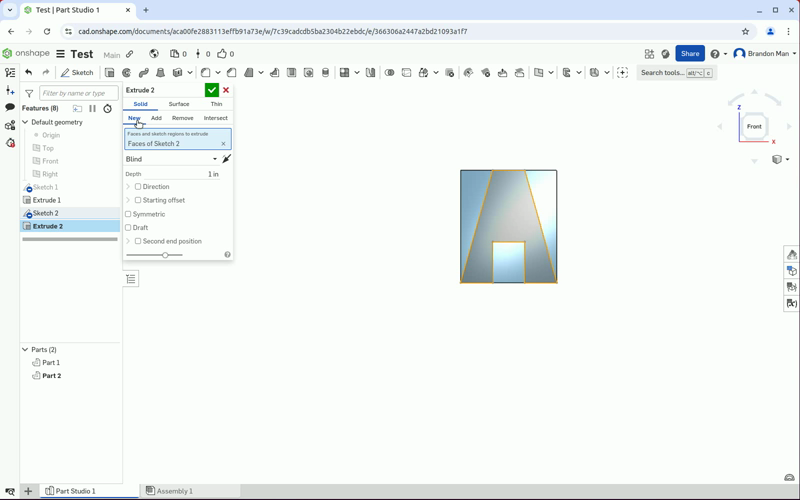
key(tab, 4)
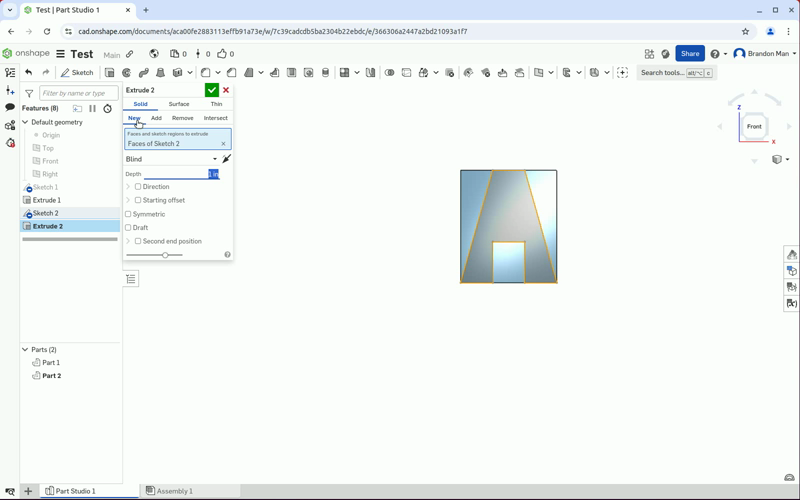
text(13.239)
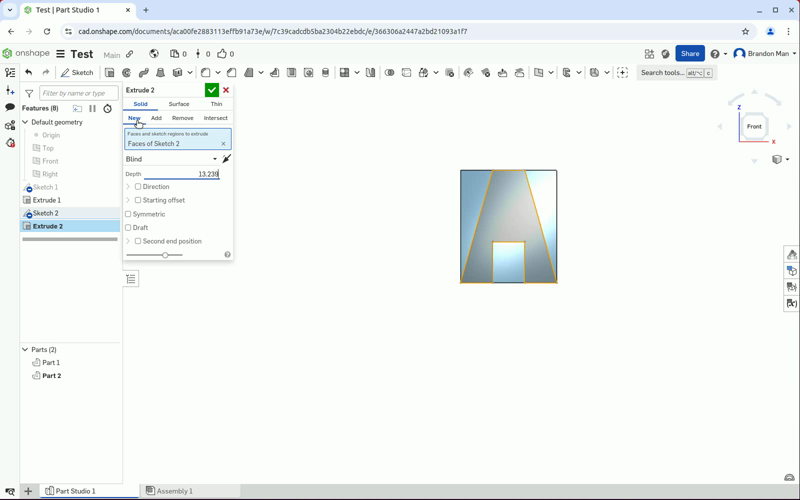
key(enter)
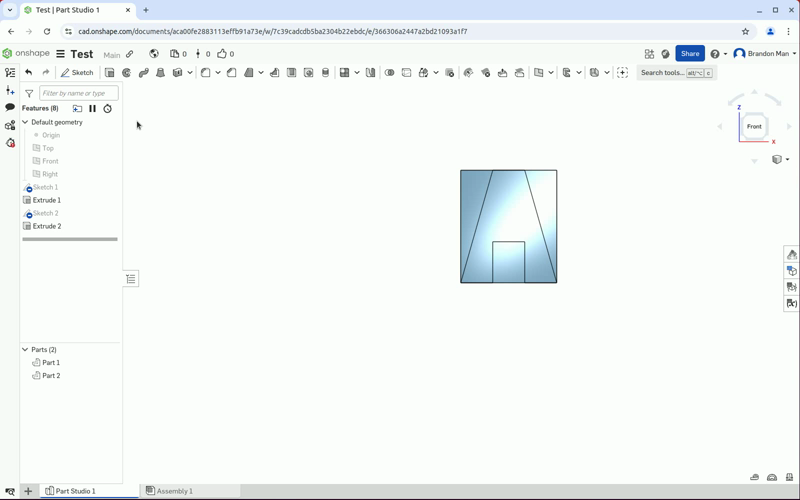
key(shift+h)
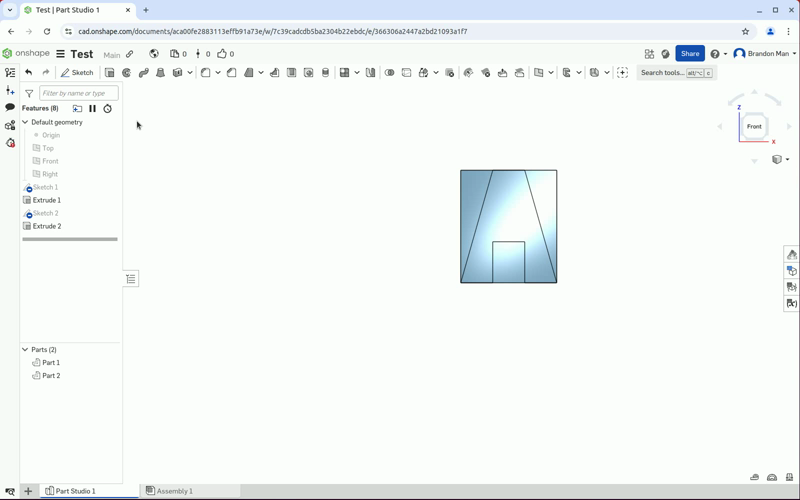
key(shift+h)
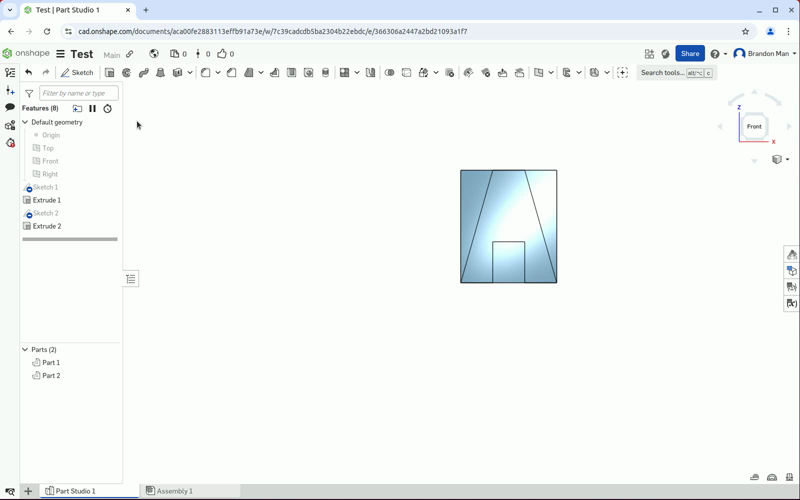
mouse_move(73, 189)
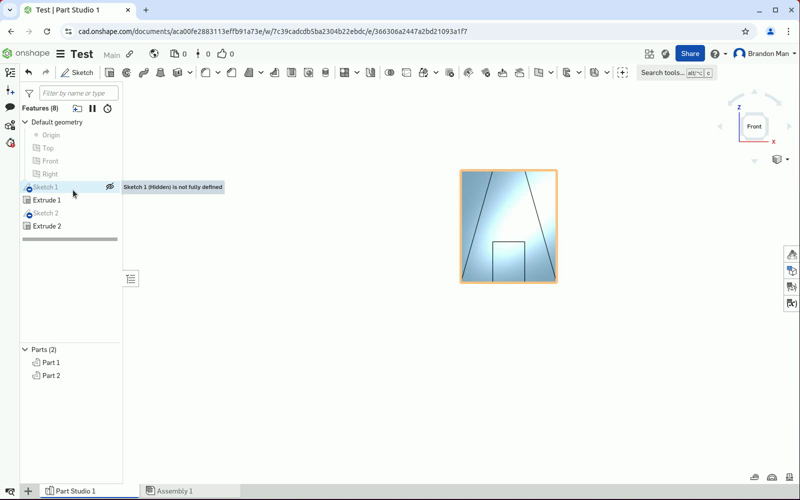
click(73, 189)
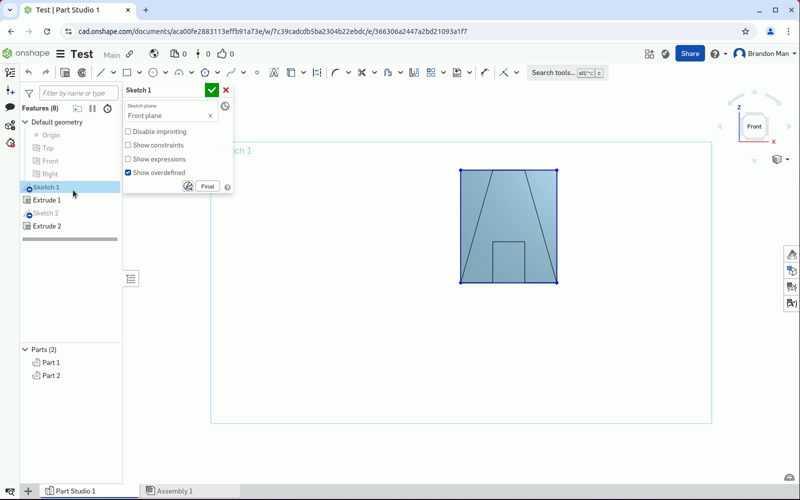
mouse_move(229, 92)
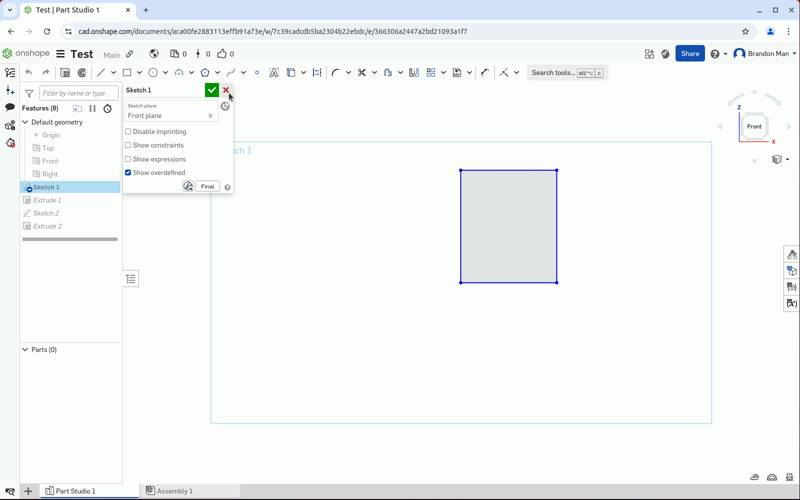
click(229, 92)
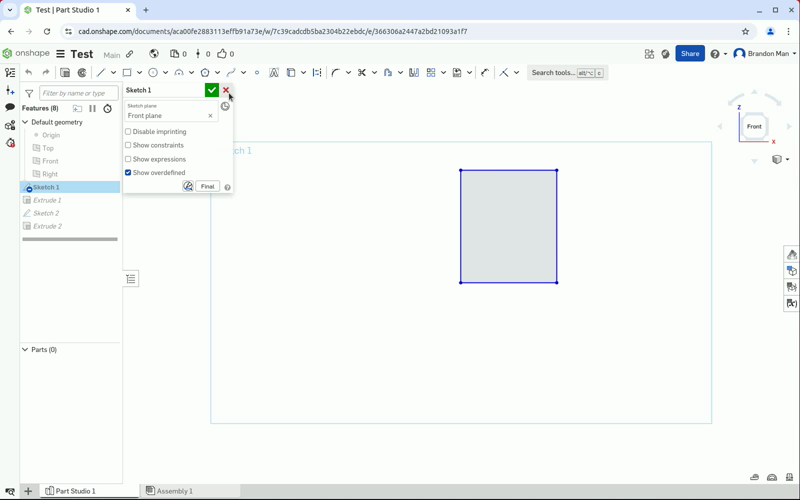
key(shift+s)
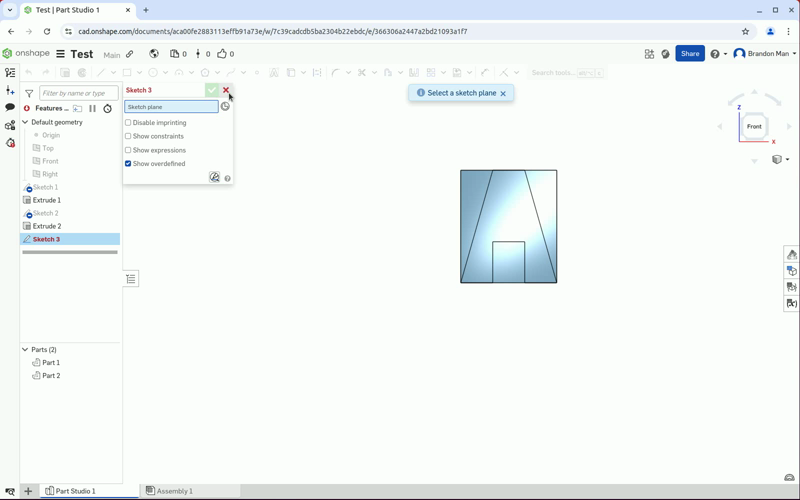
mouse_move(73, 163)
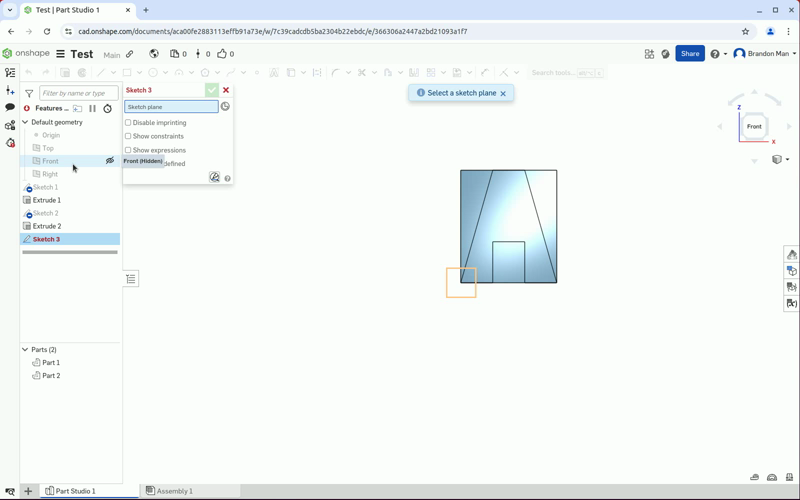
click(73, 163)
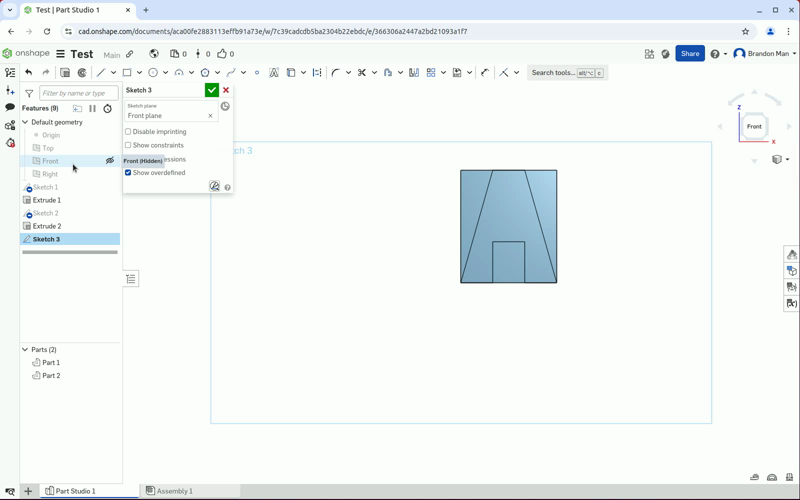
mouse_move(73, 352)
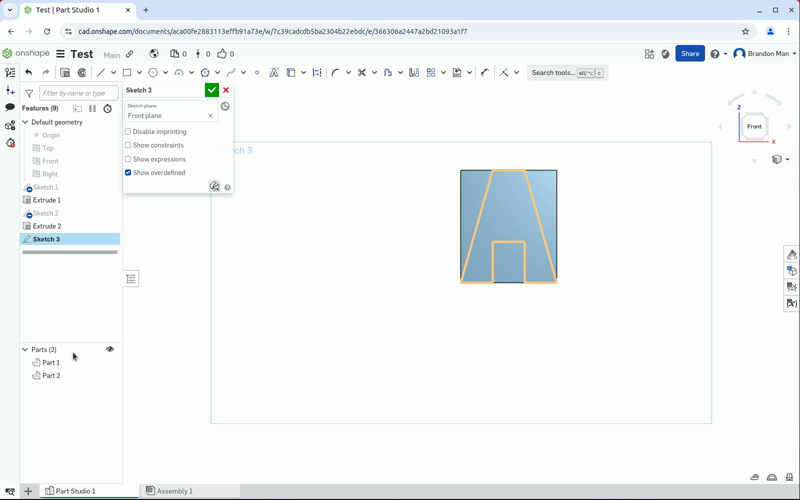
key(y)
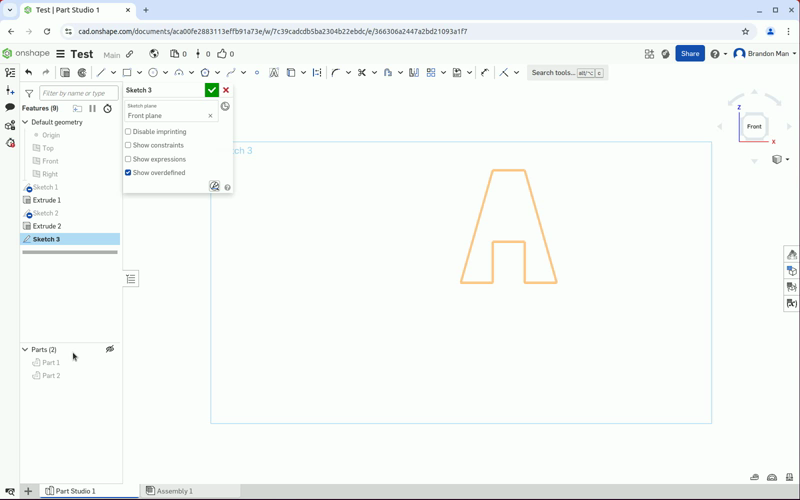
key(l)
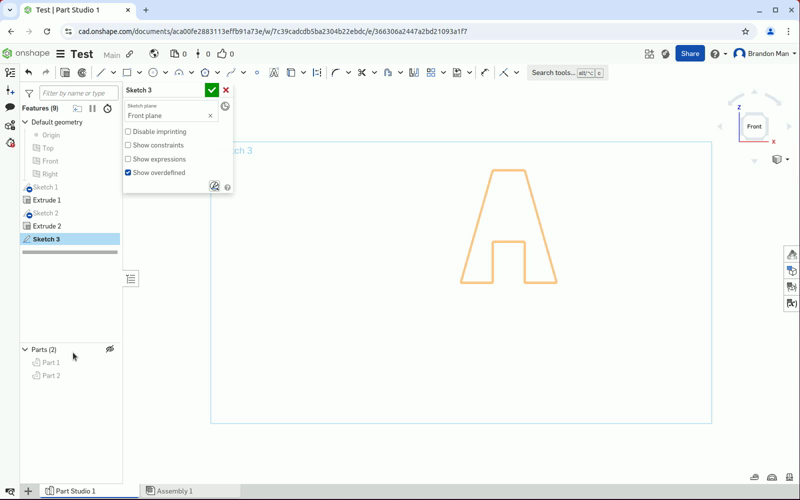
key_down(shift)
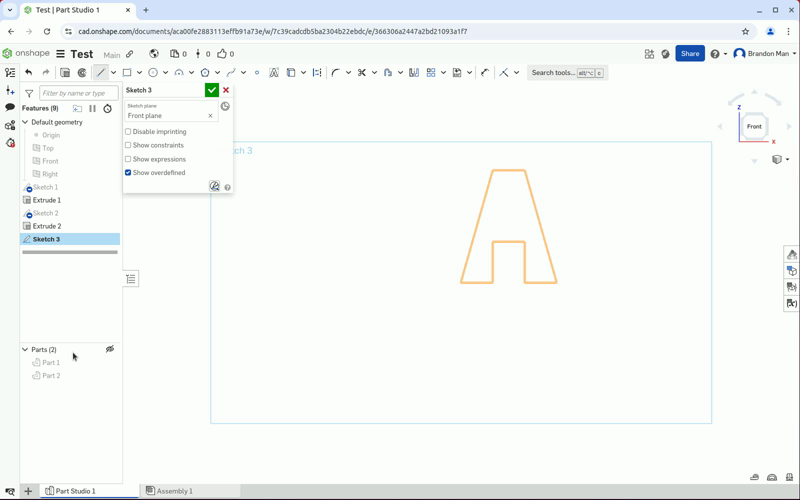
mouse_move(460, 282)
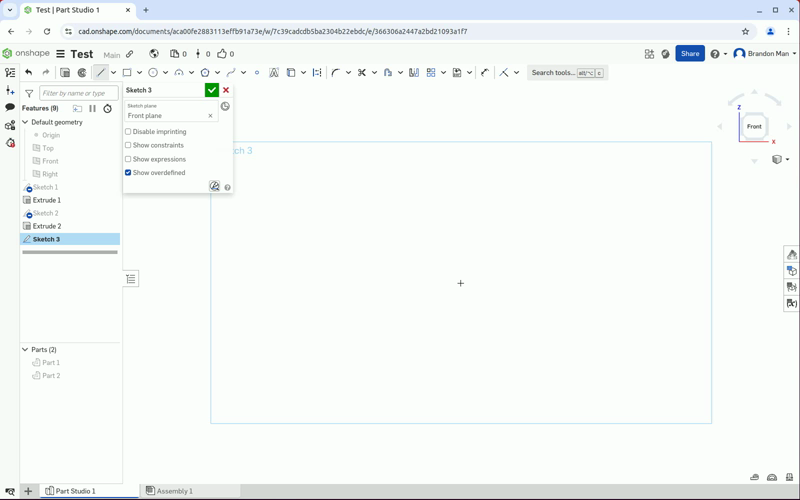
click(460, 282)
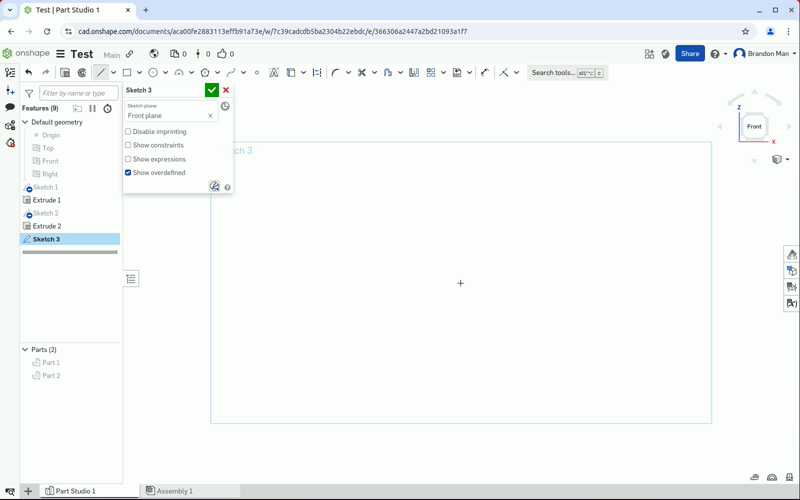
key_up(shift)
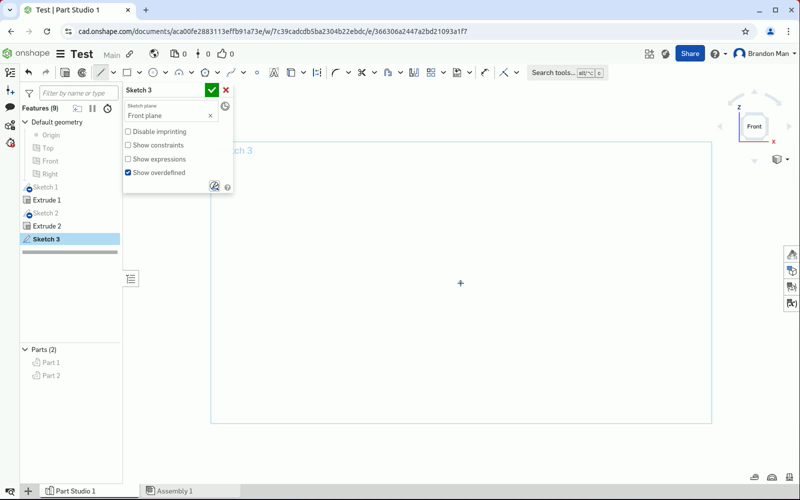
key_down(shift)
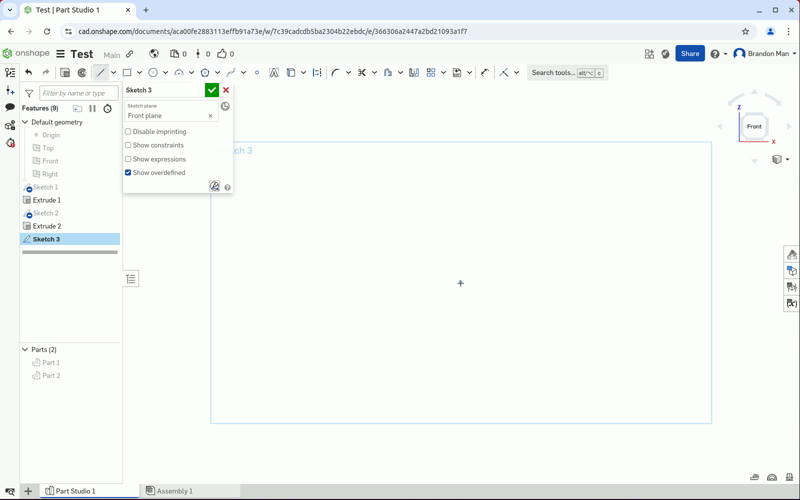
mouse_move(490, 282)
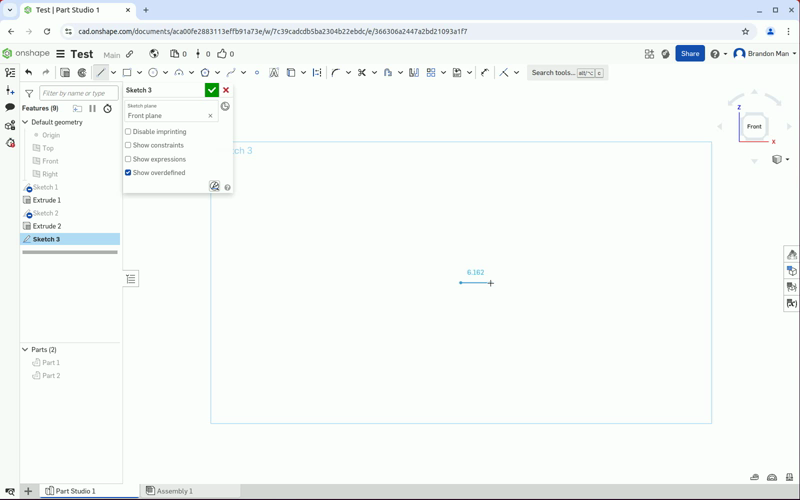
mouse_move(492, 282)
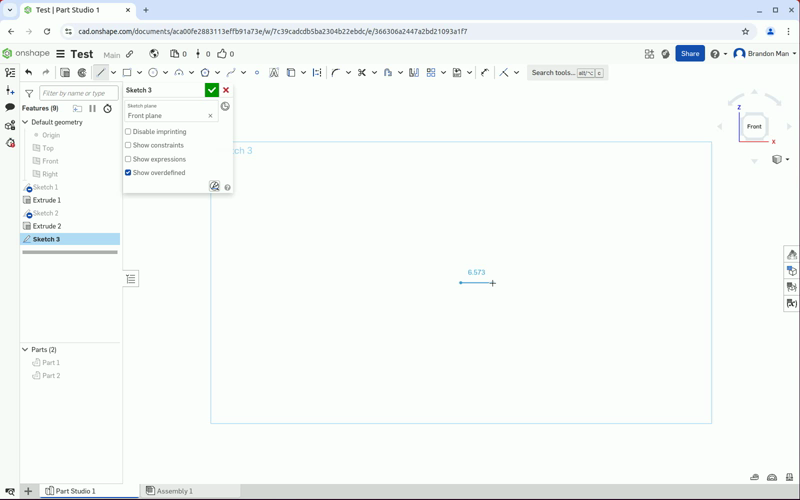
click(492, 282)
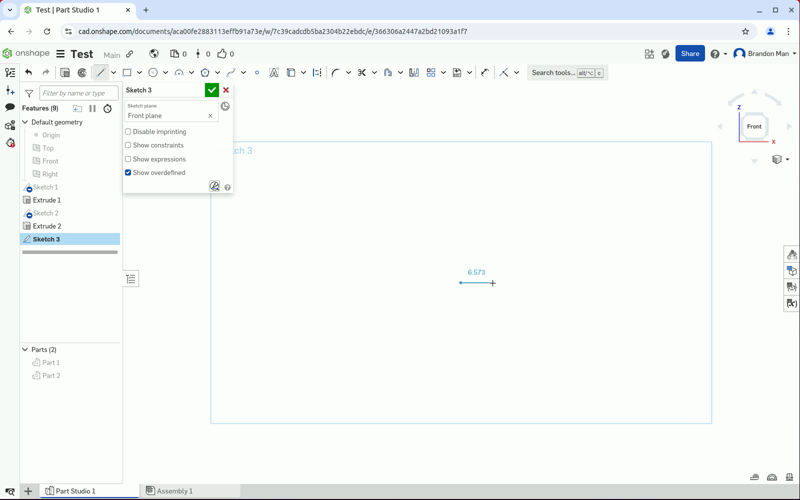
key_up(shift)
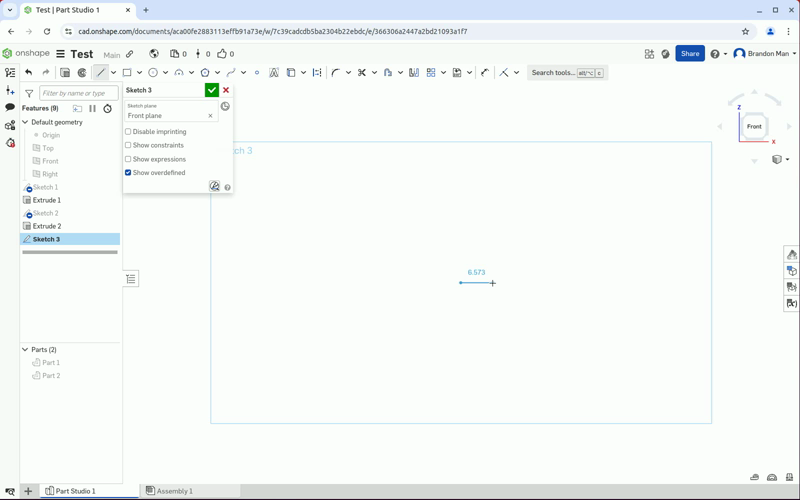
key_down(shift)
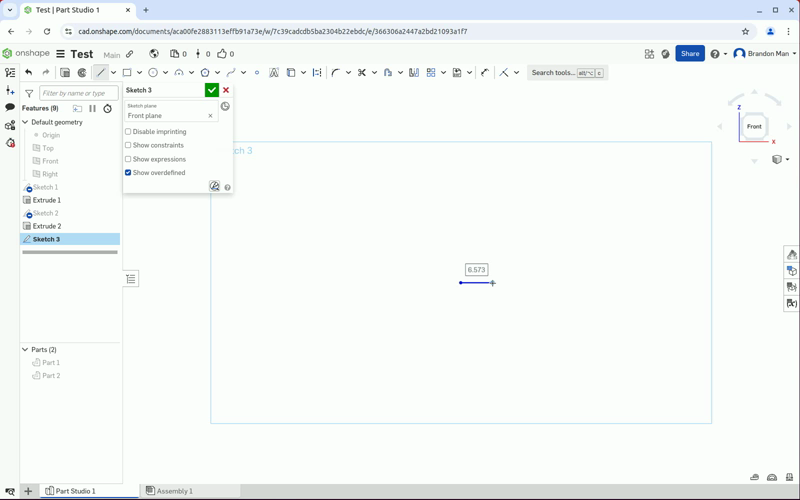
mouse_move(522, 282)
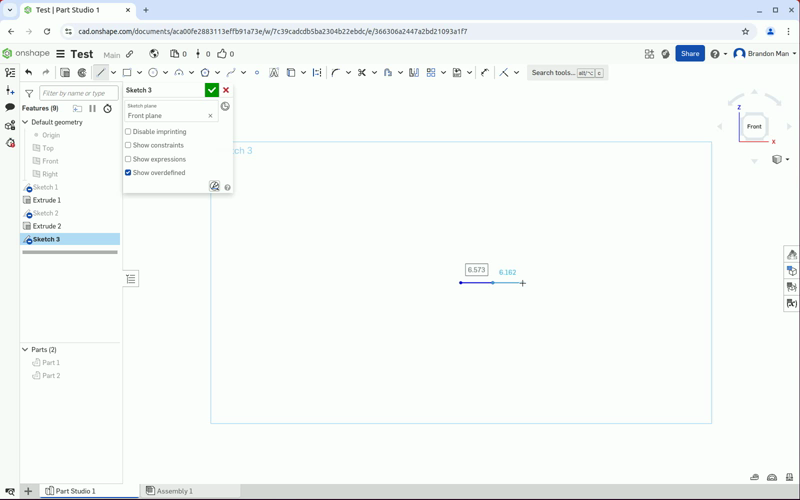
mouse_move(492, 241)
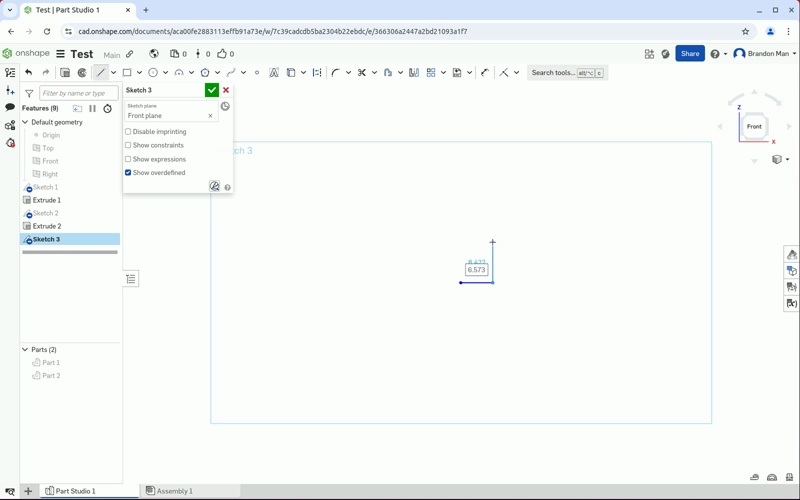
click(492, 241)
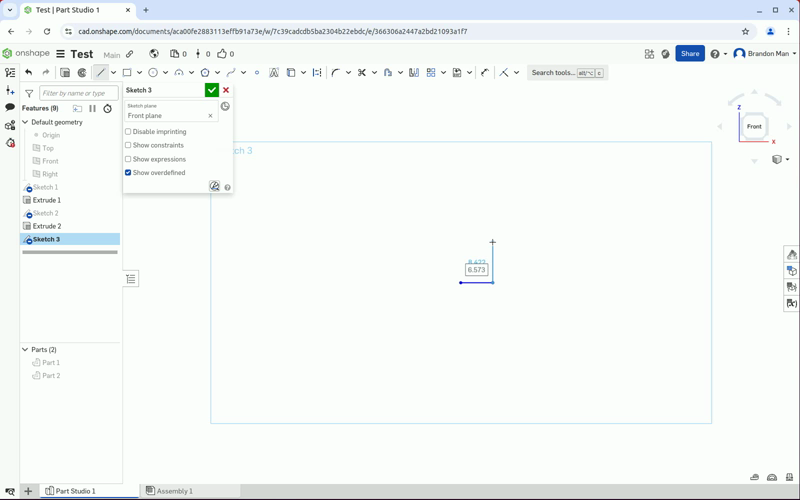
key_up(shift)
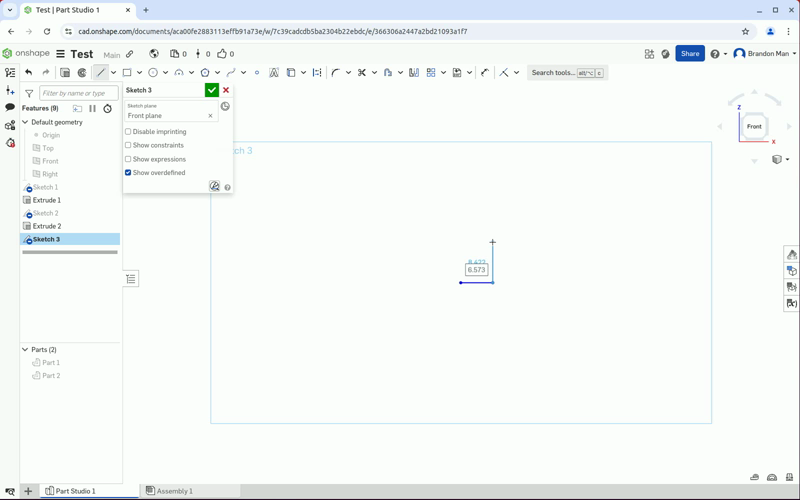
key_down(shift)
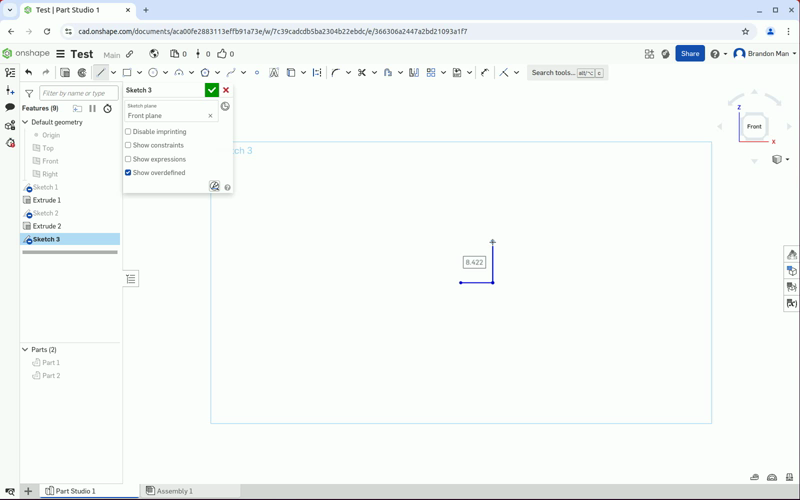
mouse_move(522, 241)
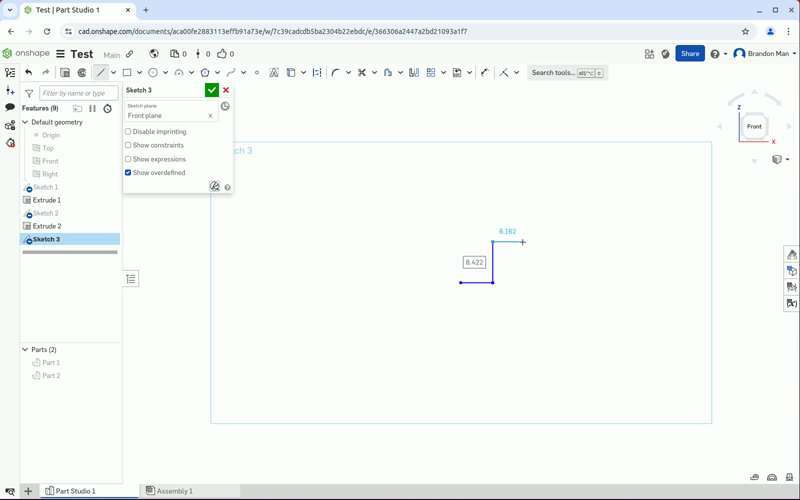
mouse_move(524, 241)
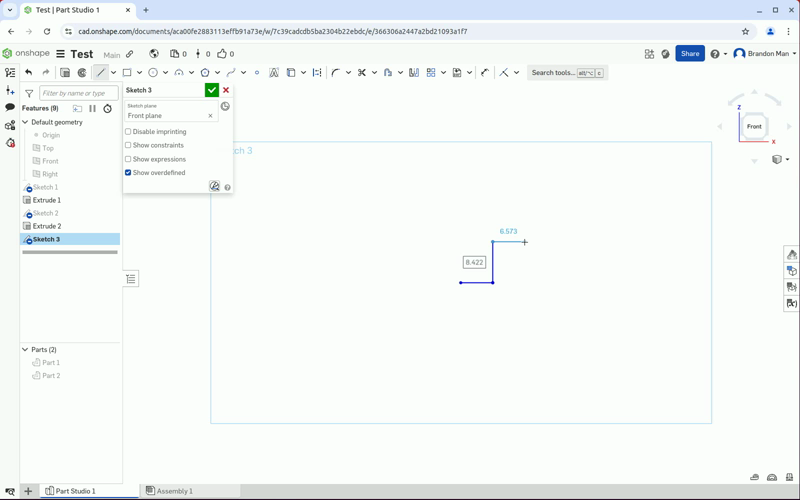
click(524, 241)
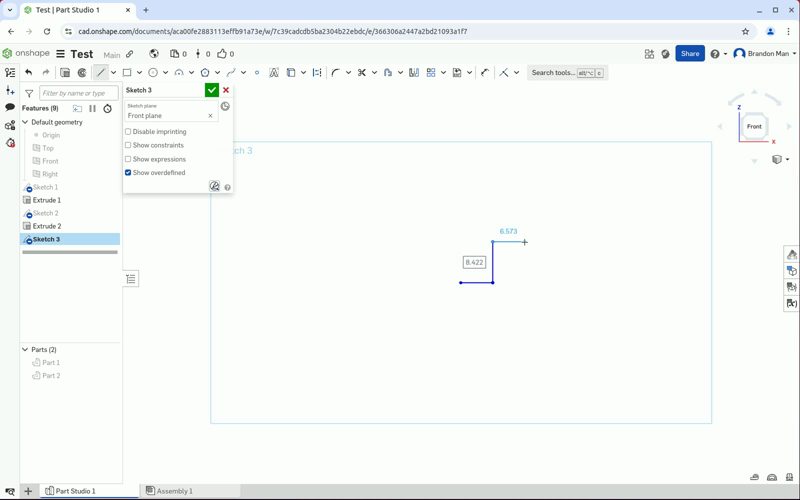
key_up(shift)
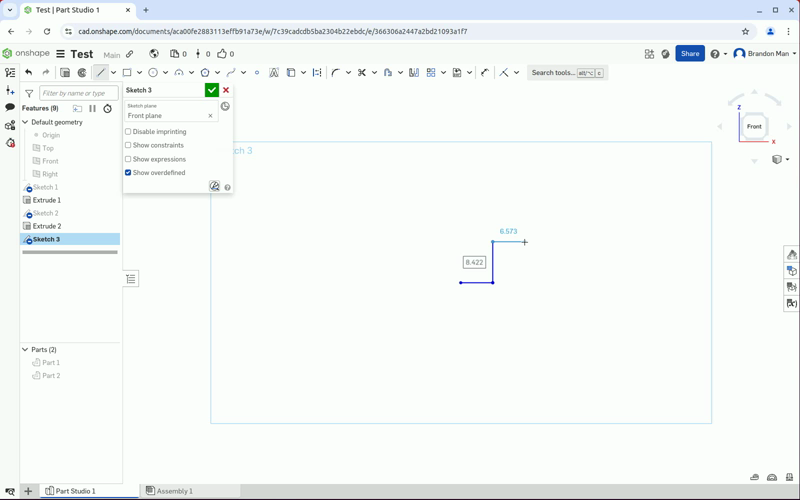
key_down(shift)
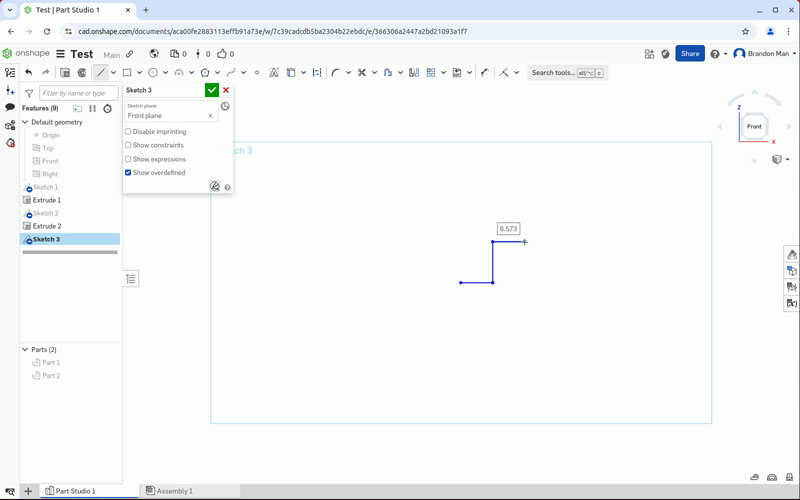
mouse_move(554, 241)
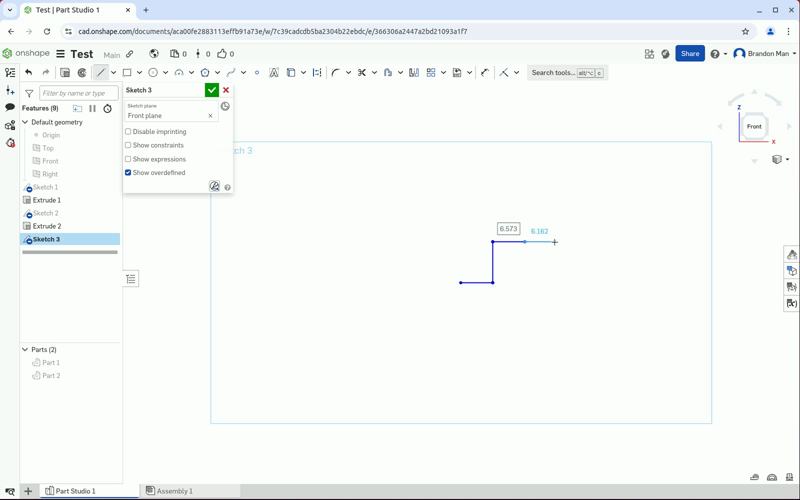
mouse_move(524, 282)
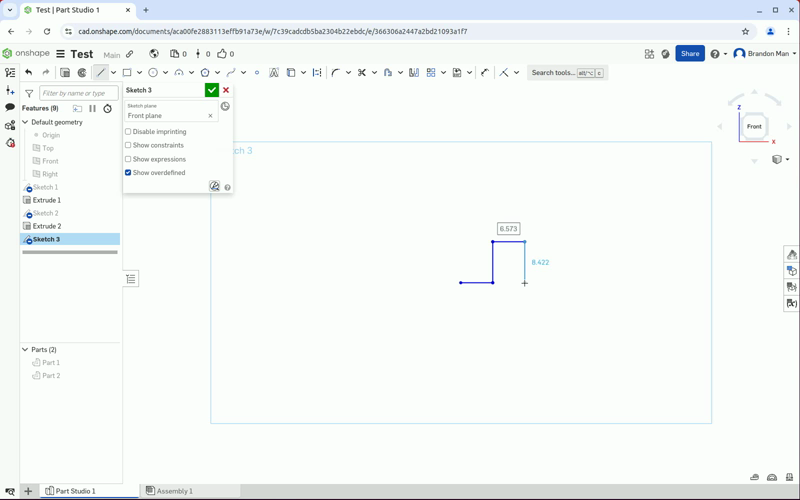
click(524, 282)
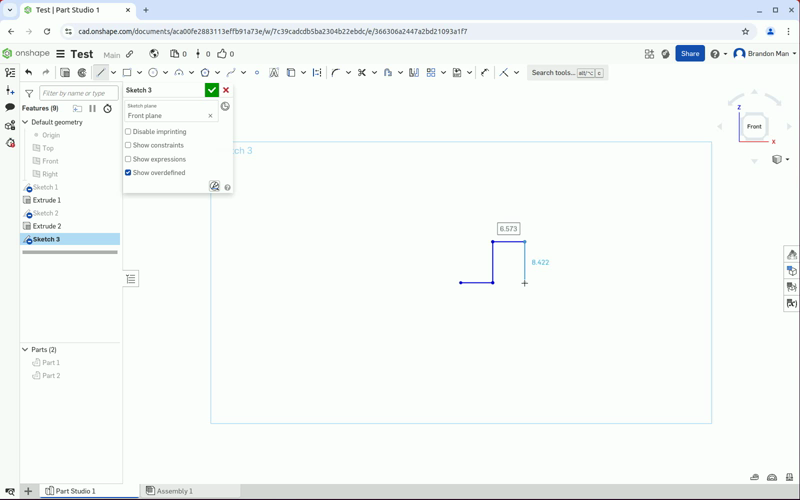
key_up(shift)
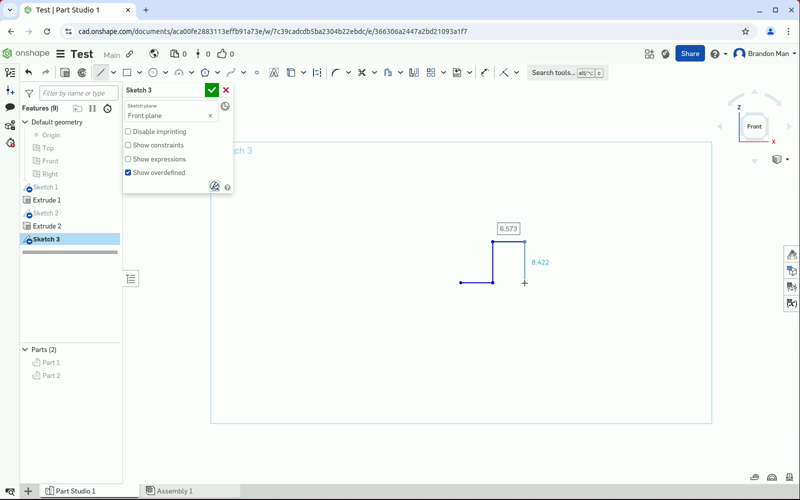
key_down(shift)
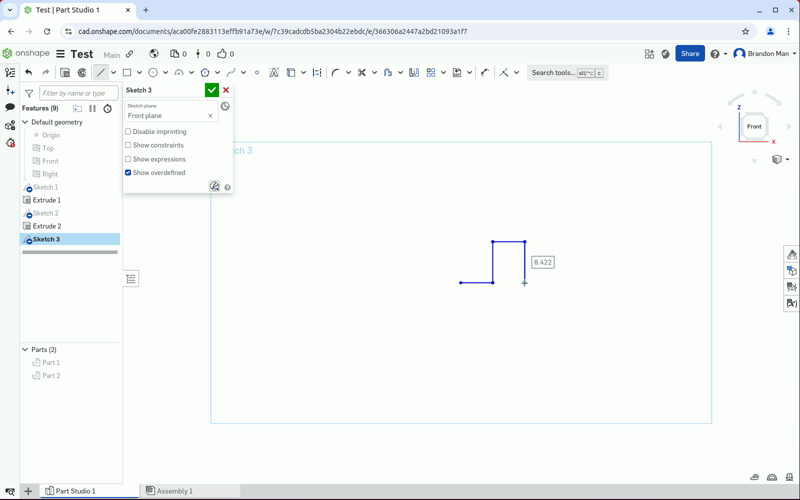
mouse_move(554, 282)
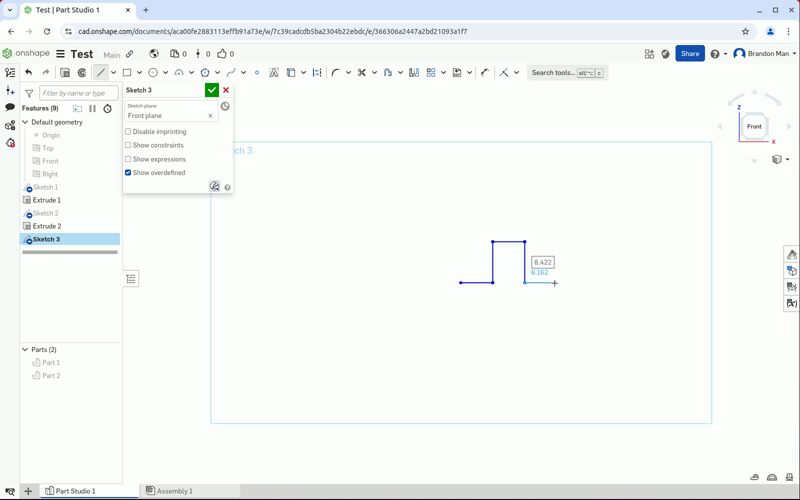
mouse_move(556, 282)
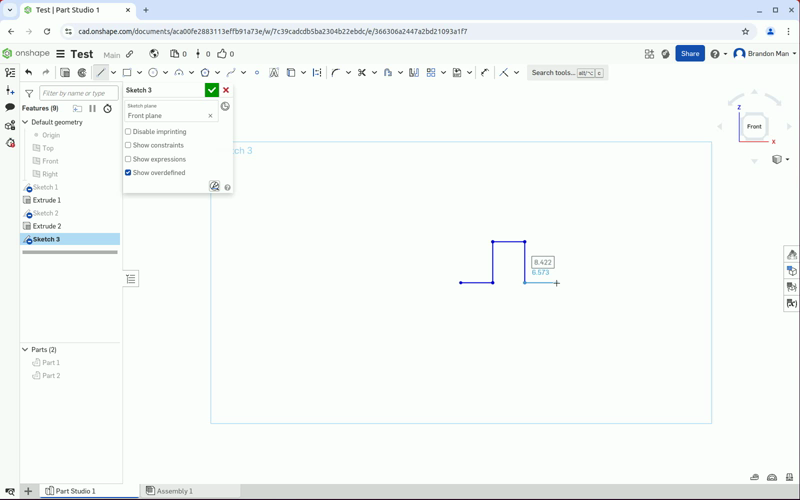
click(556, 282)
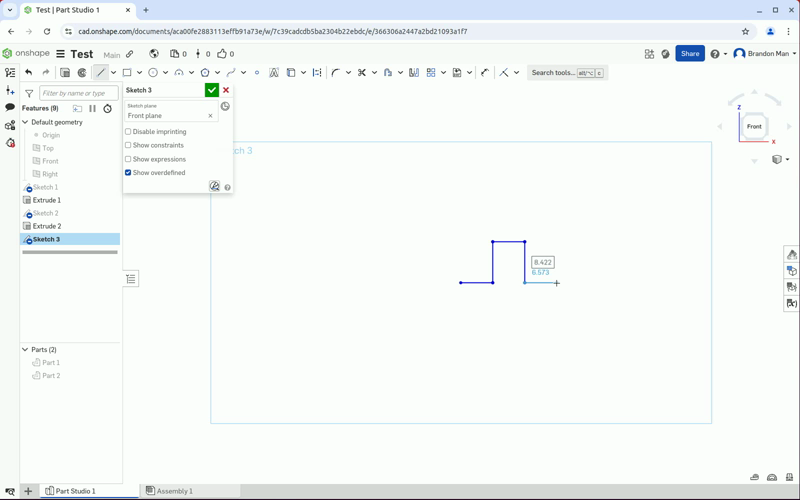
key_up(shift)
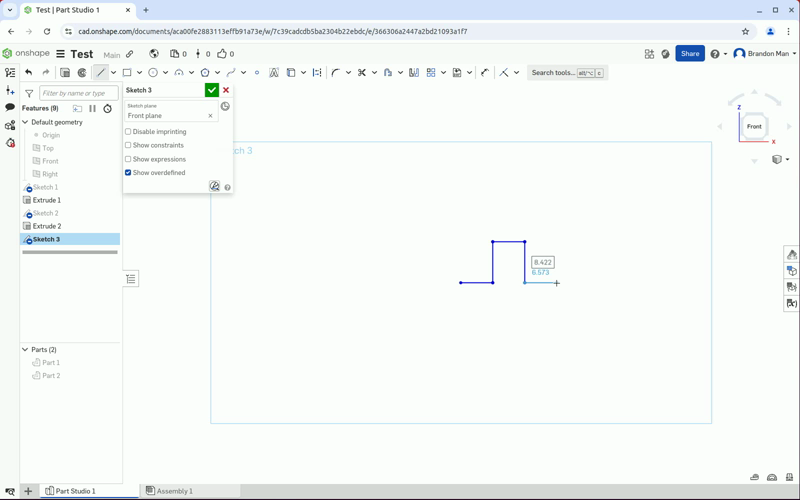
key_down(shift)
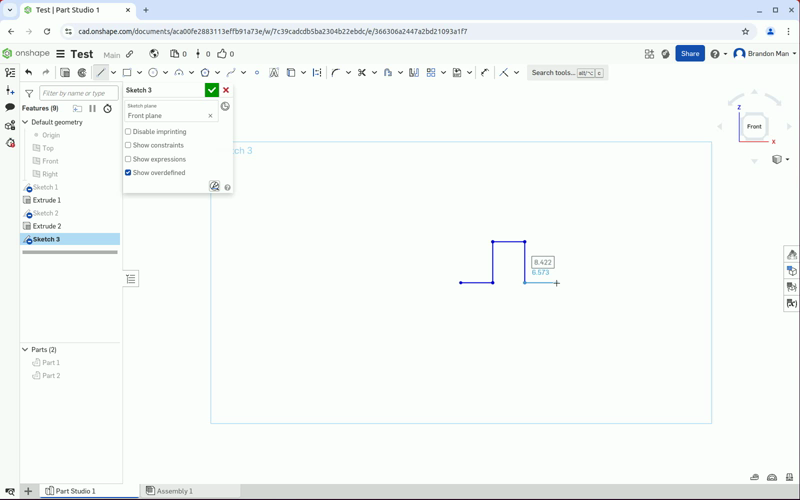
mouse_move(524, 170)
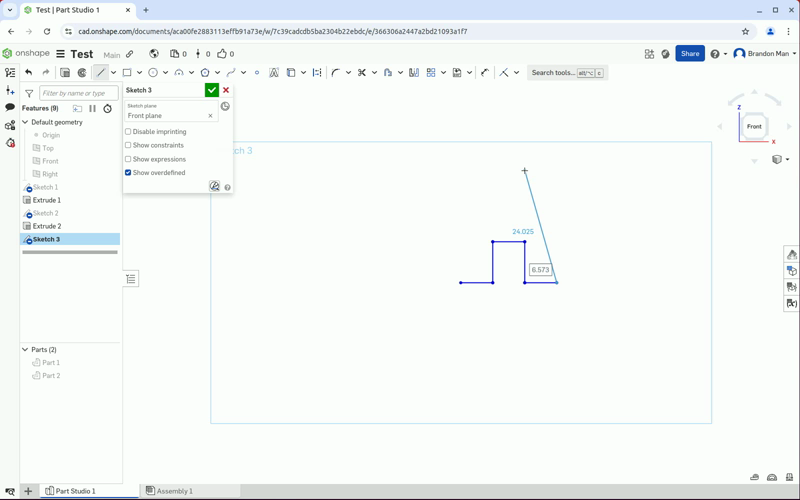
click(524, 170)
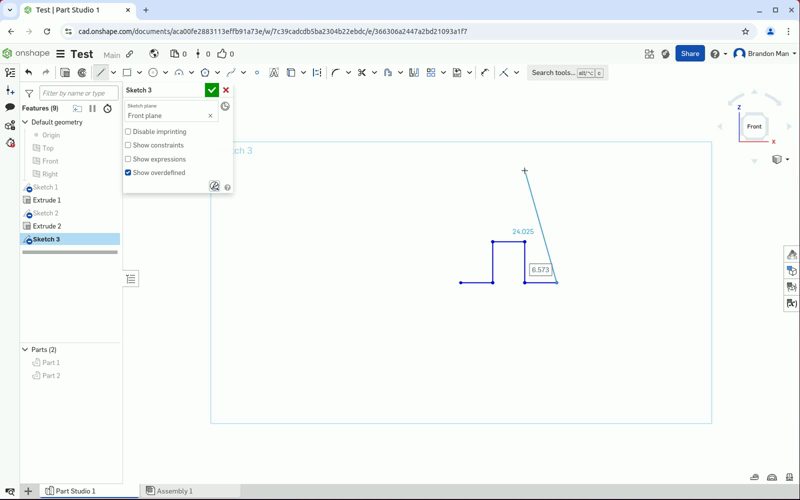
key_up(shift)
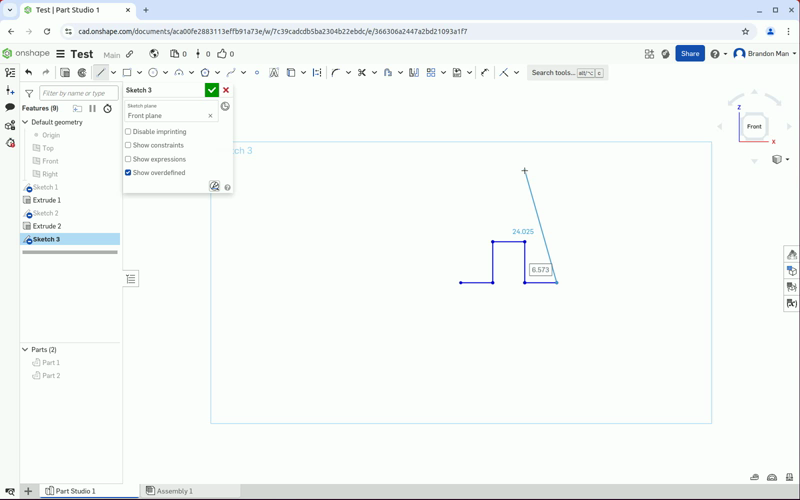
key_down(shift)
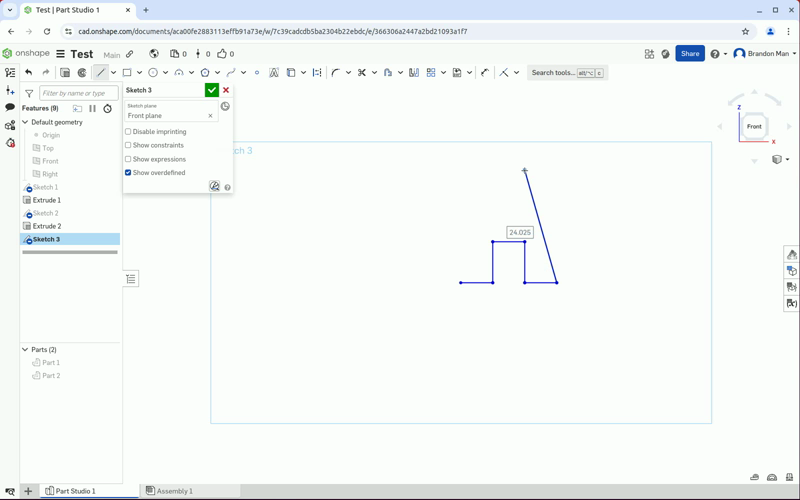
mouse_move(554, 170)
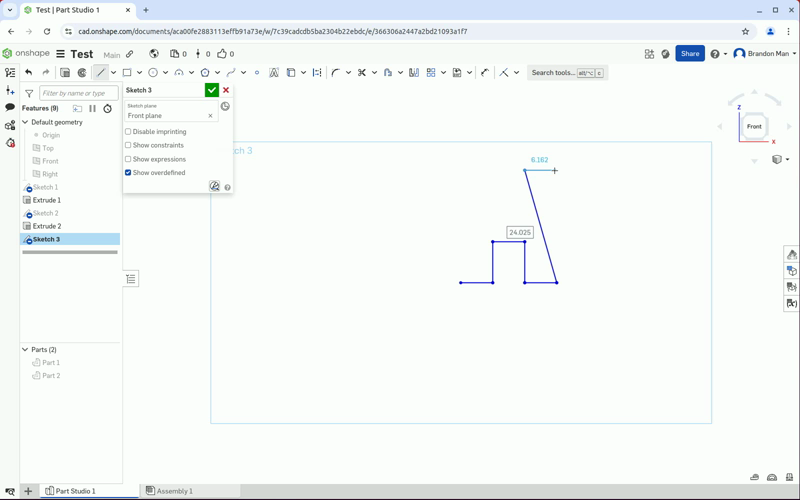
mouse_move(492, 170)
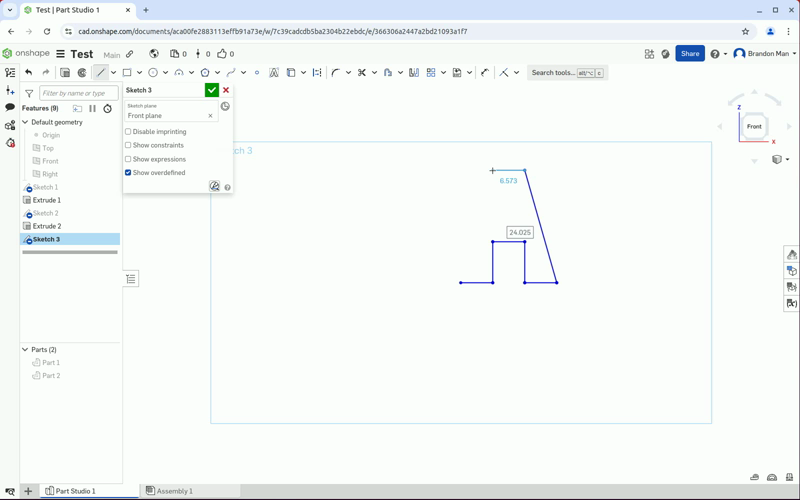
click(492, 170)
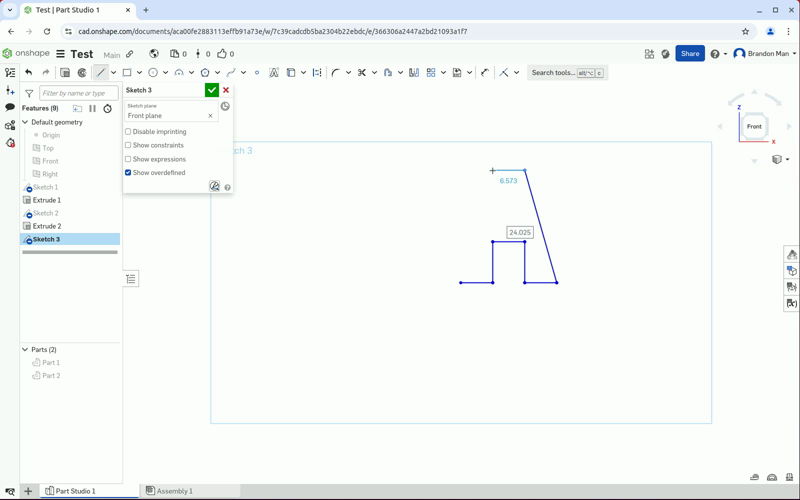
key_up(shift)
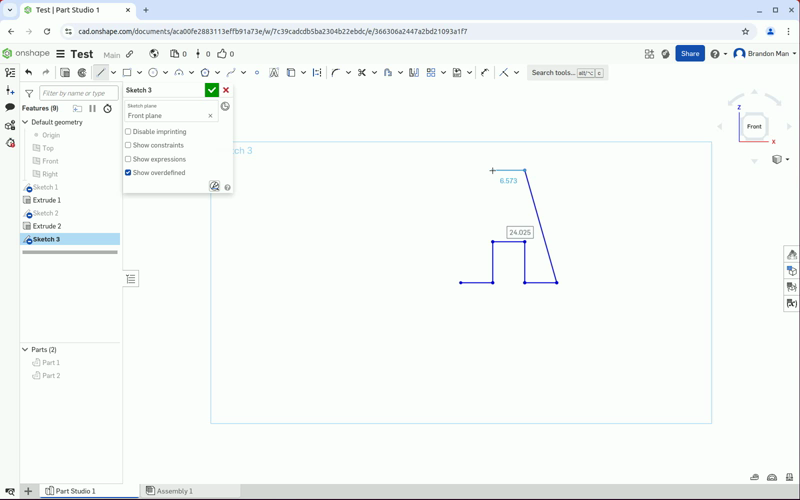
key_down(shift)
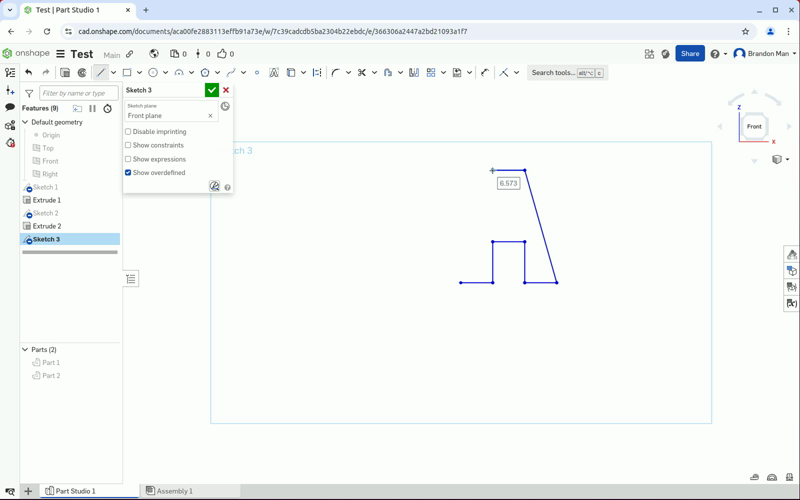
mouse_move(460, 282)
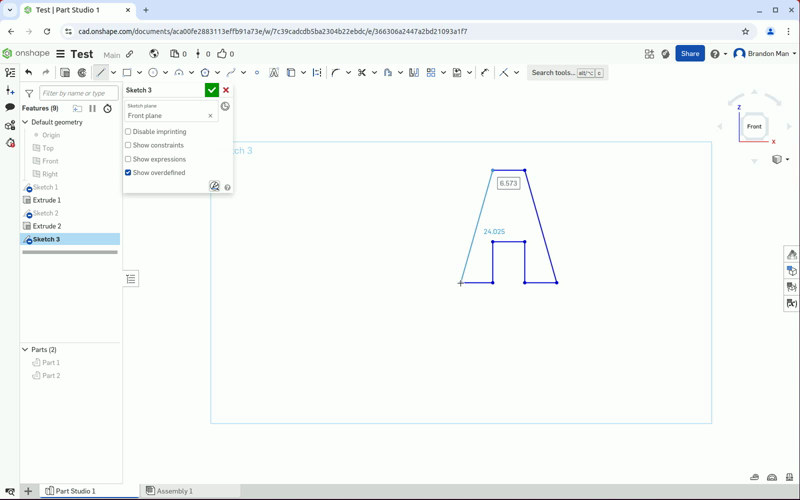
key_up(shift)
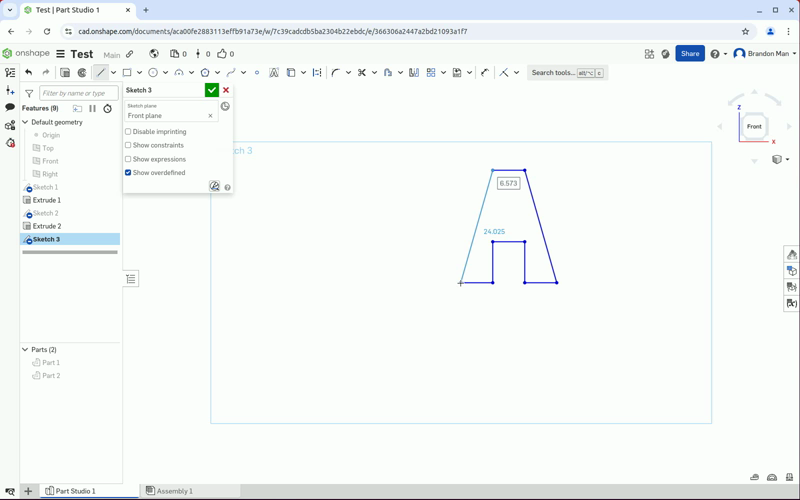
click(460, 282)
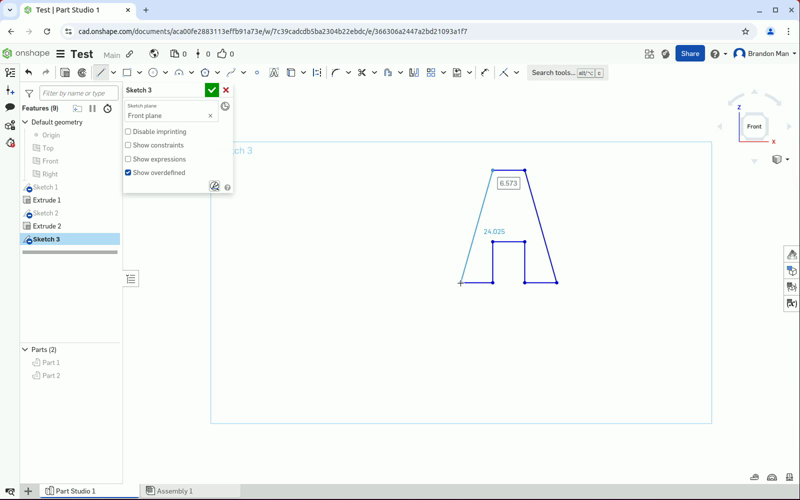
key(esc)
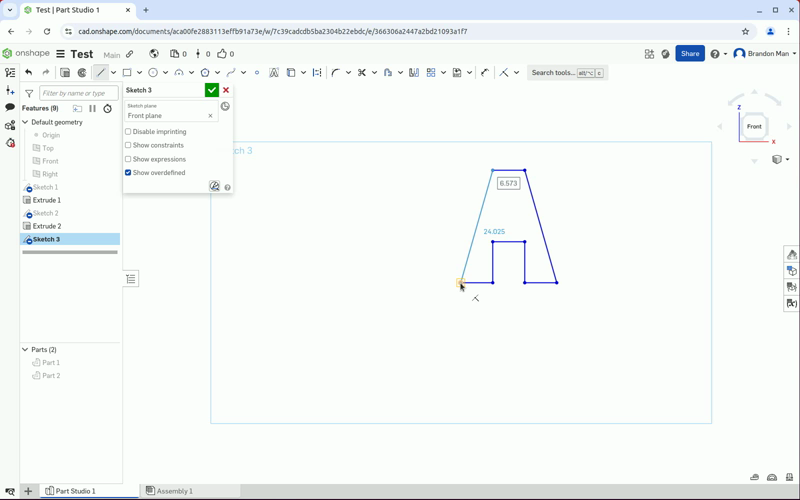
mouse_move(480, 260)
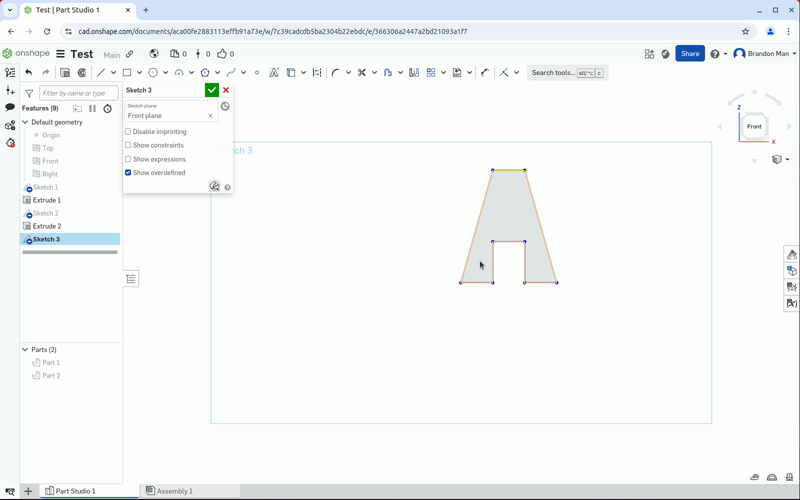
click(480, 260)
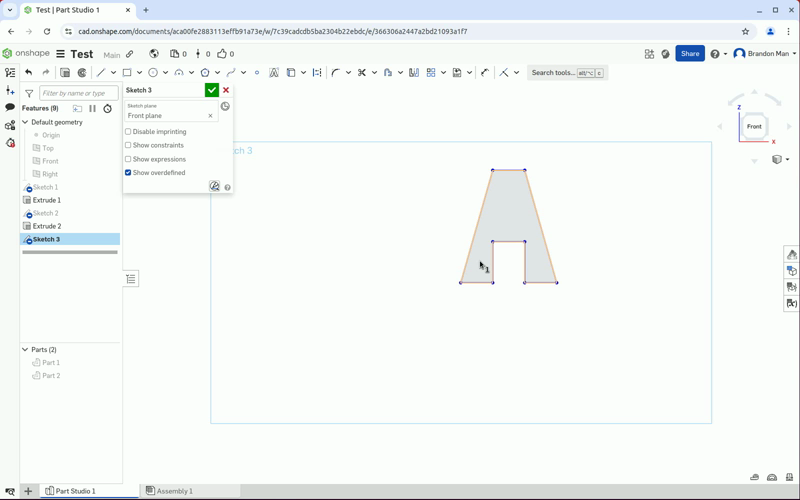
mouse_move(73, 352)
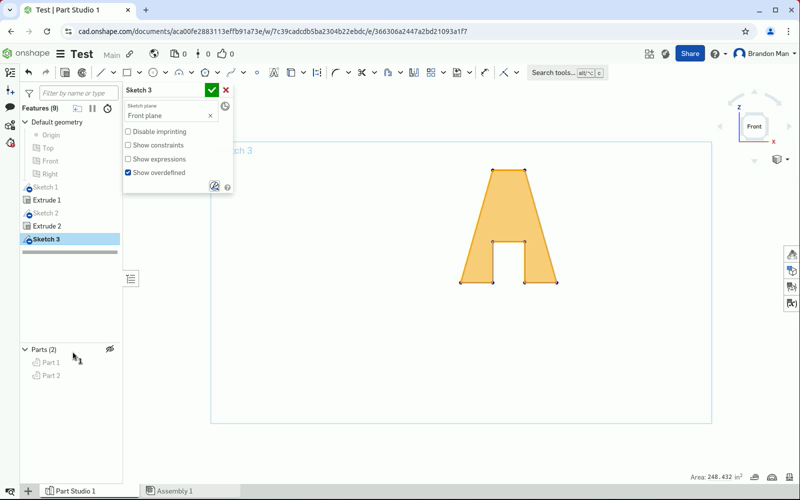
key(shift+y)
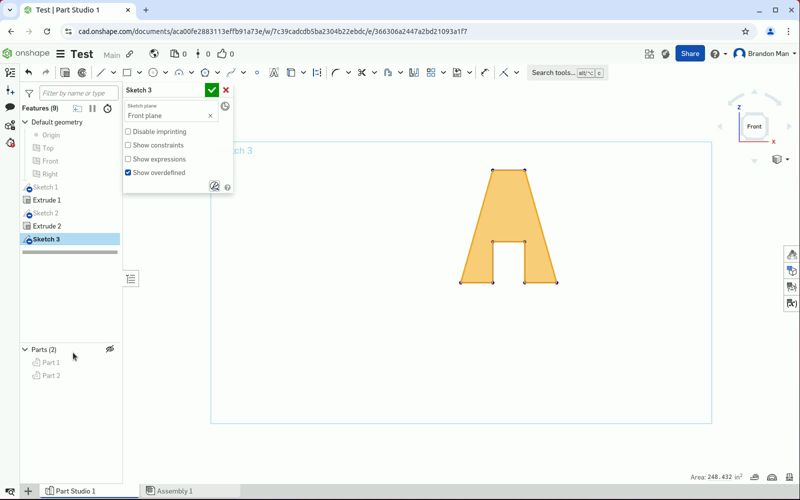
key(shift+e)
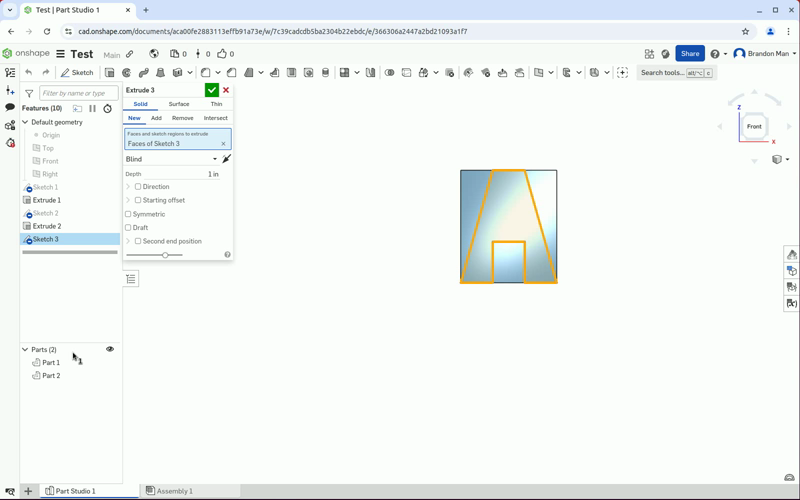
mouse_move(143, 106)
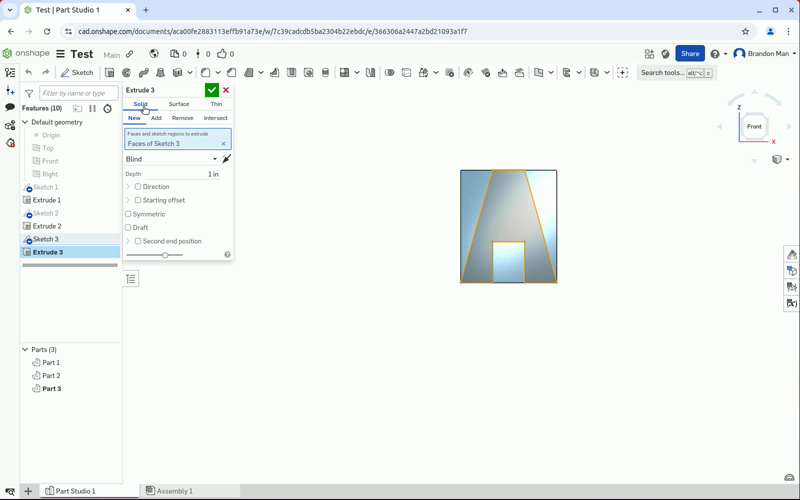
click(143, 106)
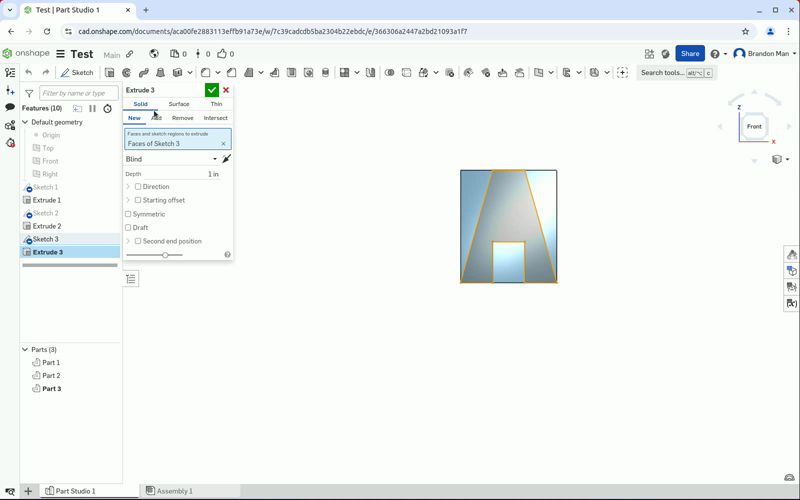
mouse_move(186, 120)
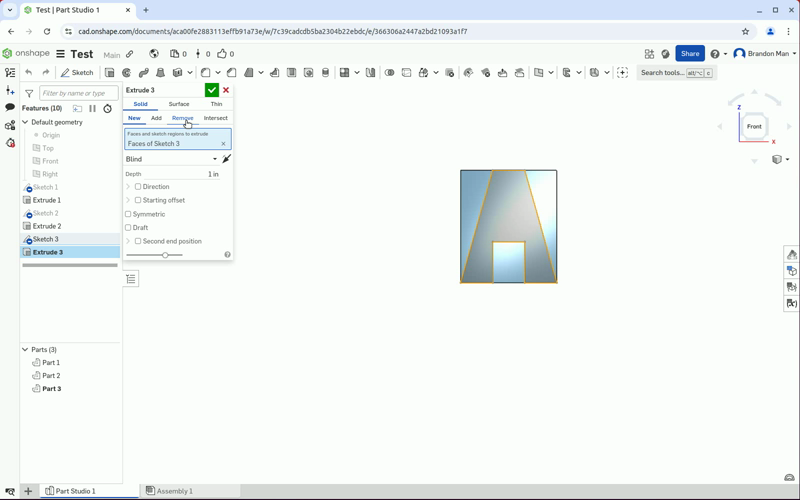
click(186, 120)
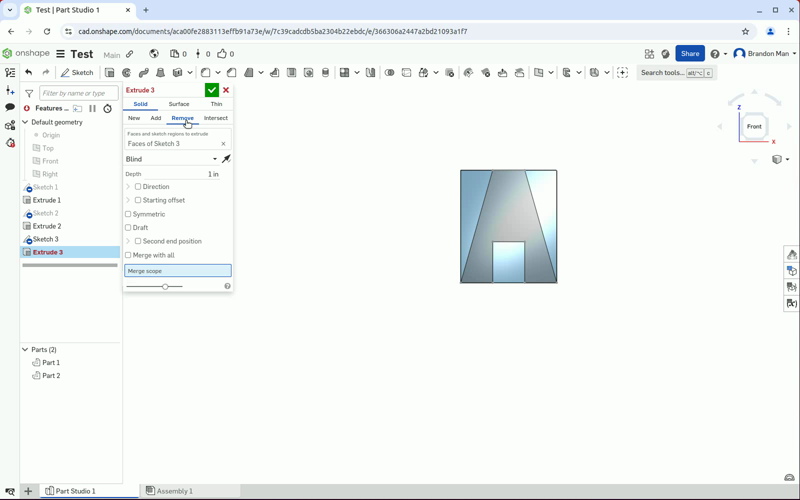
key(tab, 4)
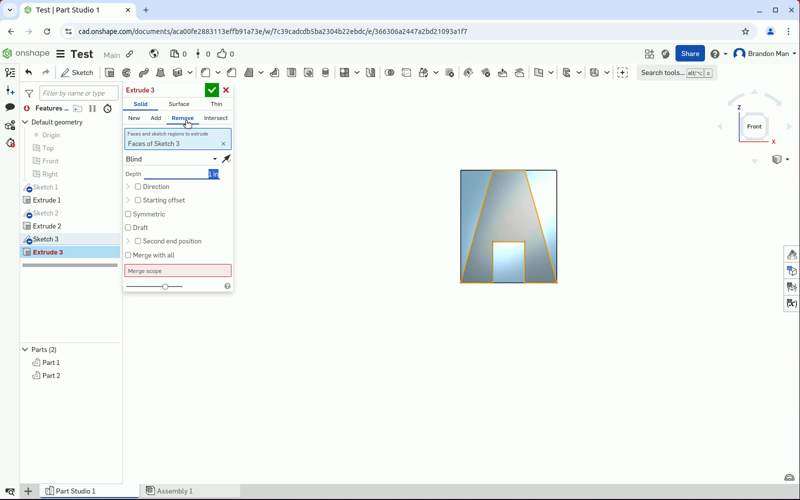
text(-13.239)
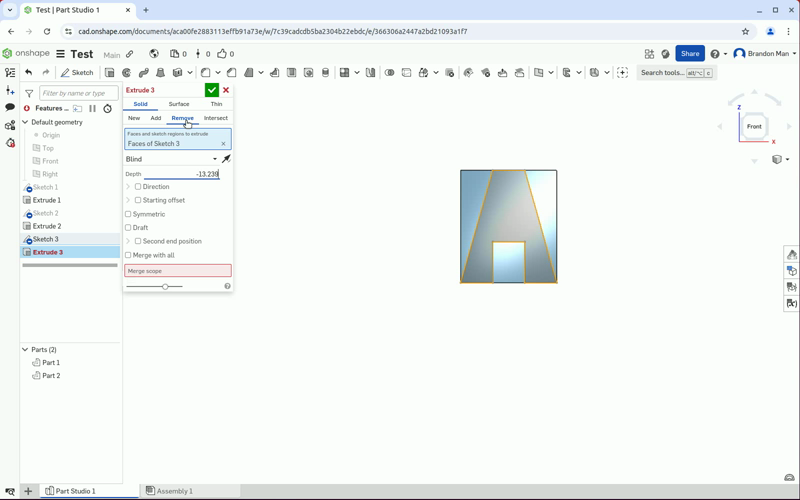
key(tab, 6)
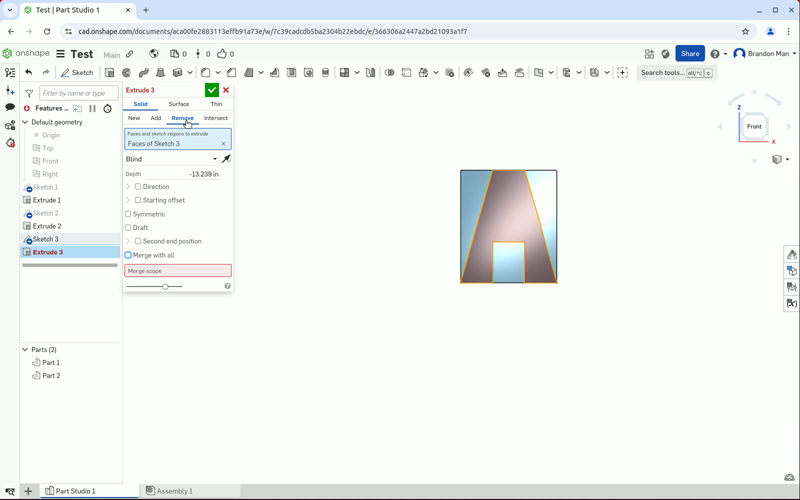
key(space)
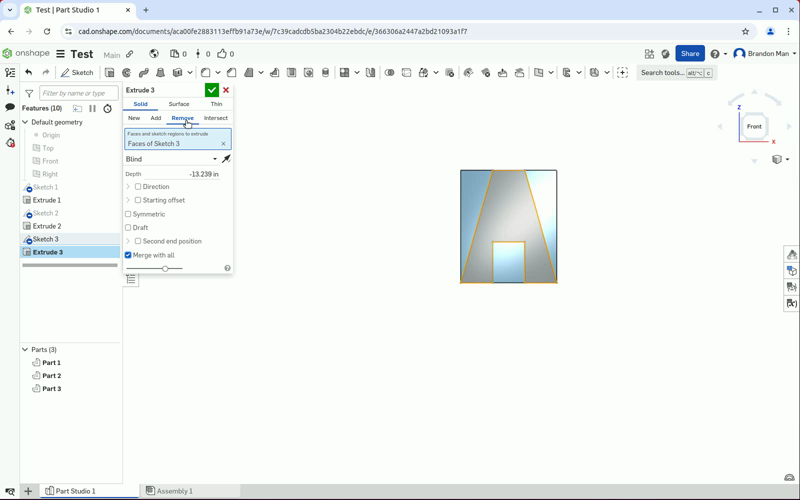
key(enter)
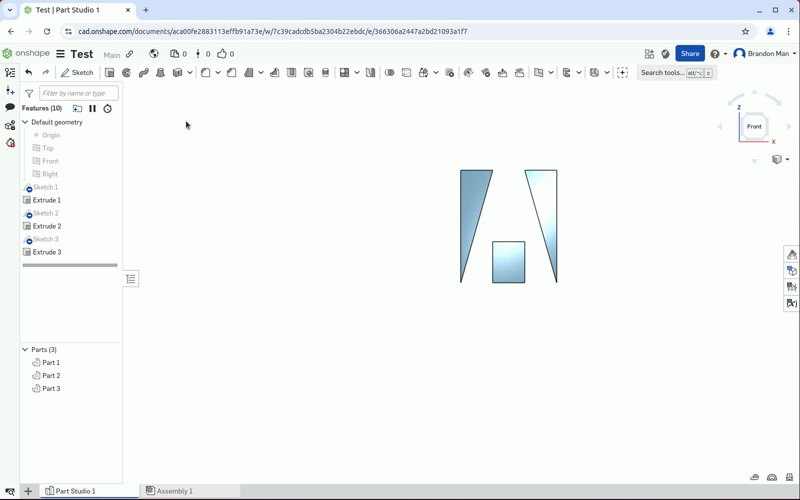
key(shift+h)
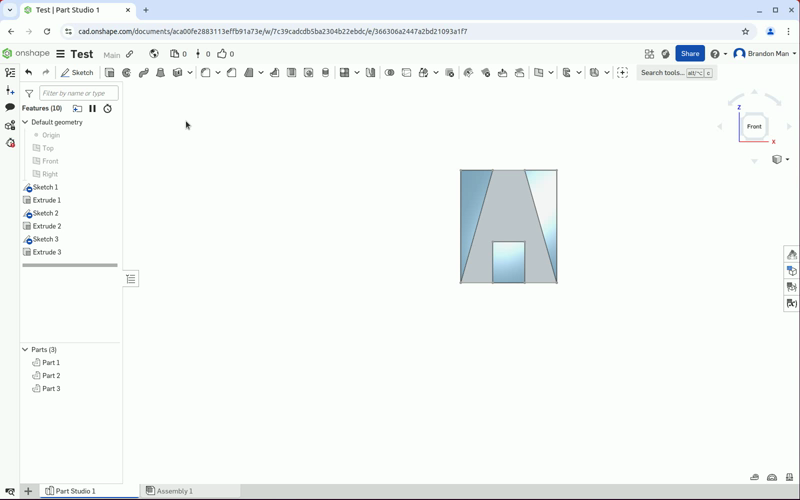
key(shift+h)
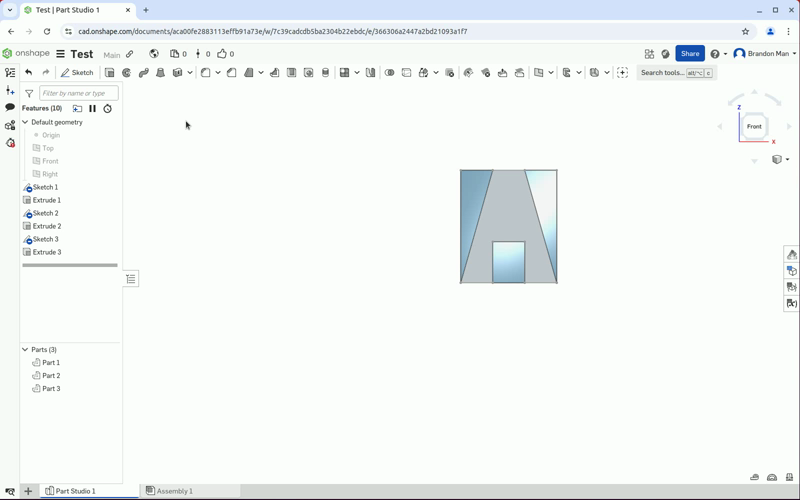
key(shift+7)
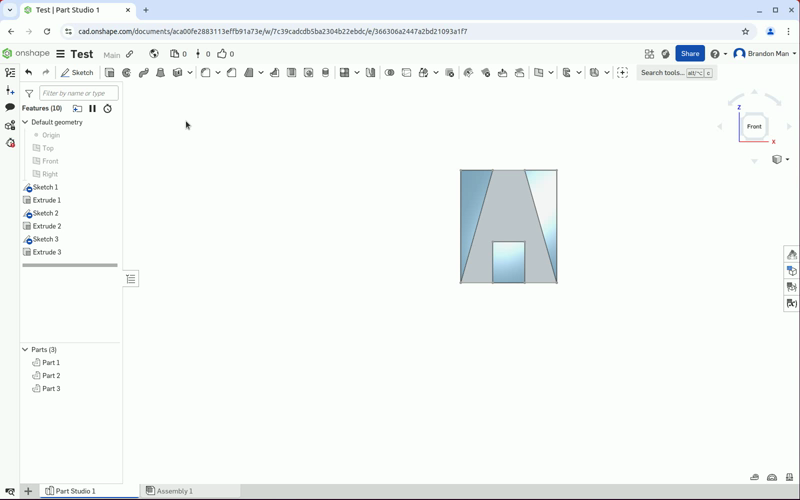
key(left, 2)
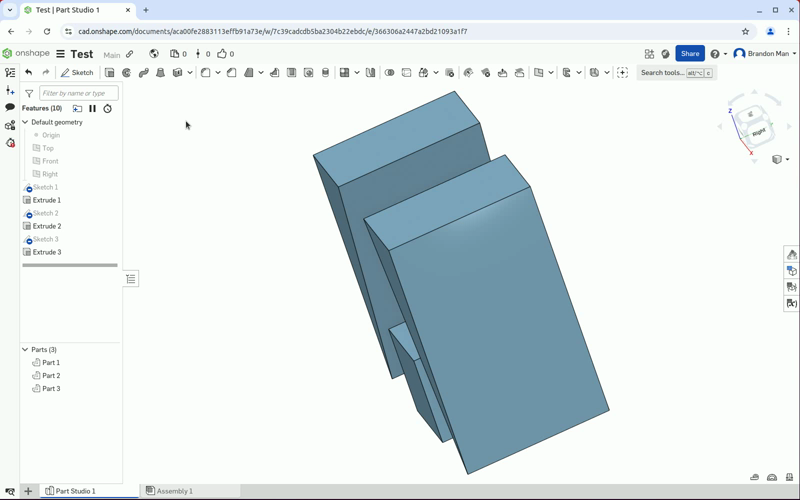
key(down, 2)
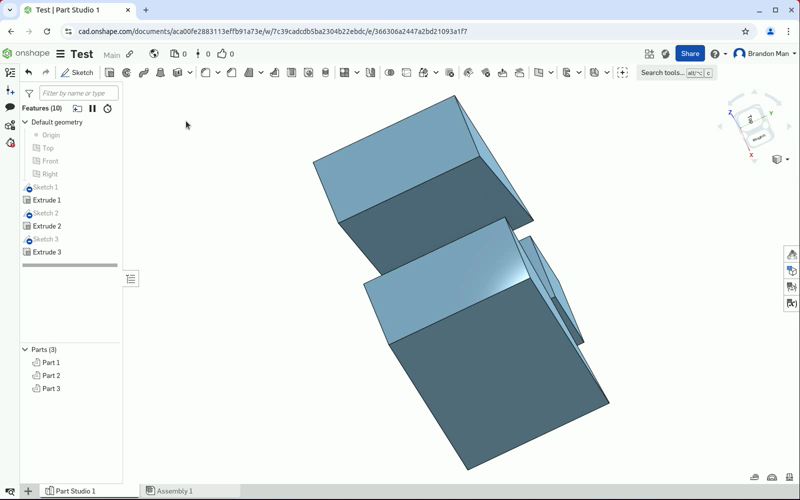
key(up, 2)
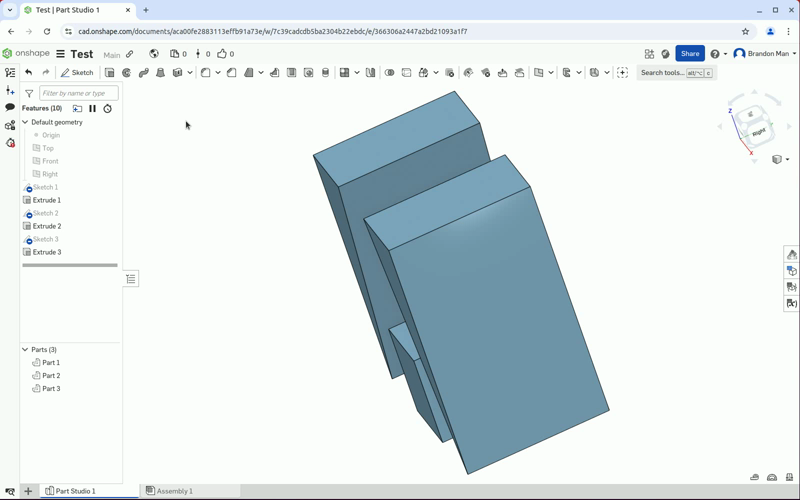
key(right, 2)
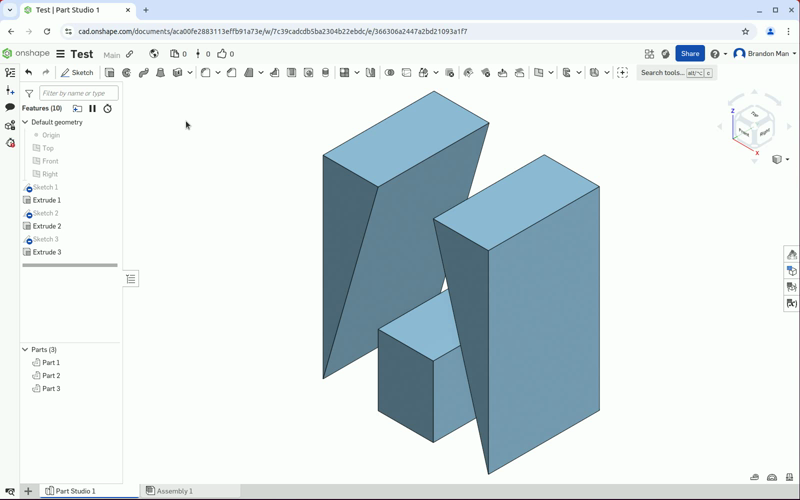
mouse_move(73, 189)
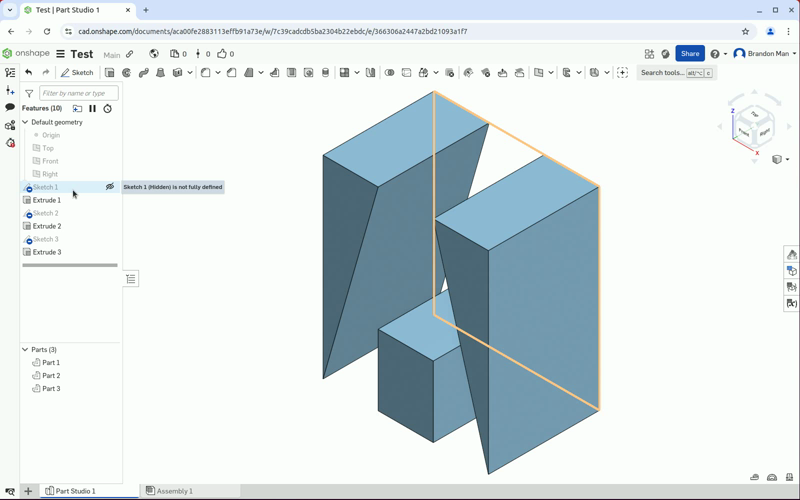
click(73, 189)